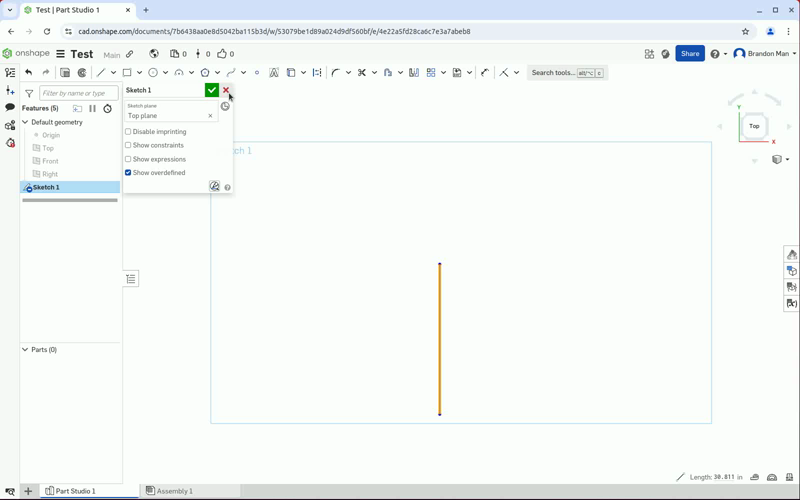
key(shift+h)
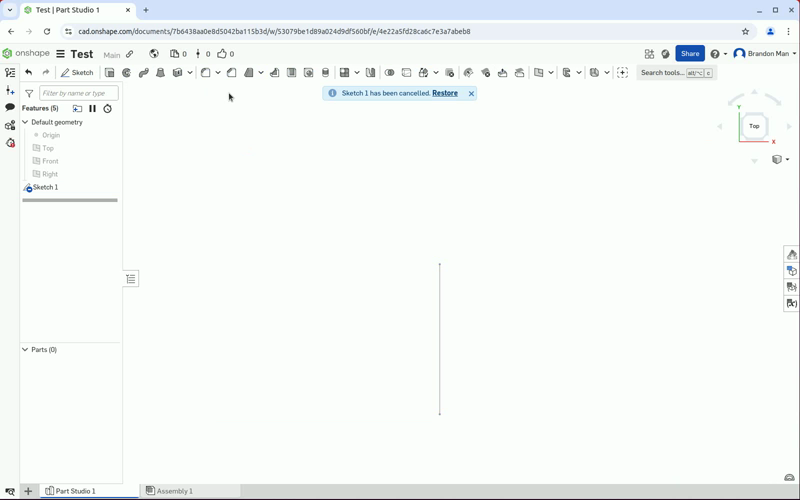
key(shift+s)
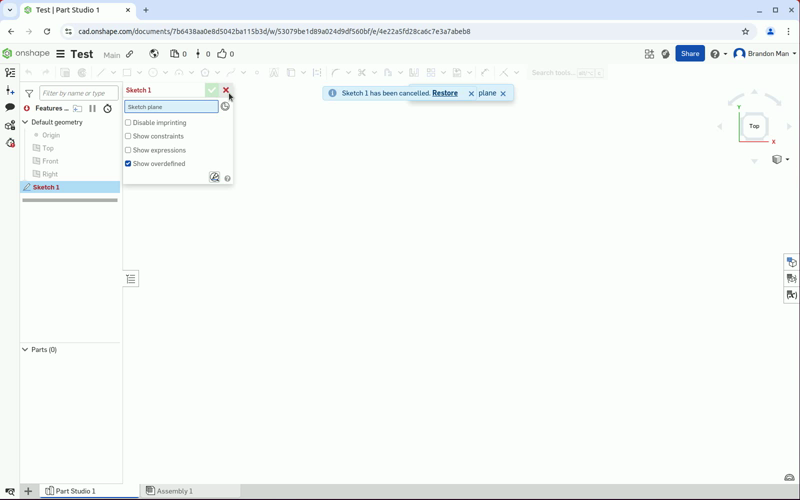
mouse_move(73, 150)
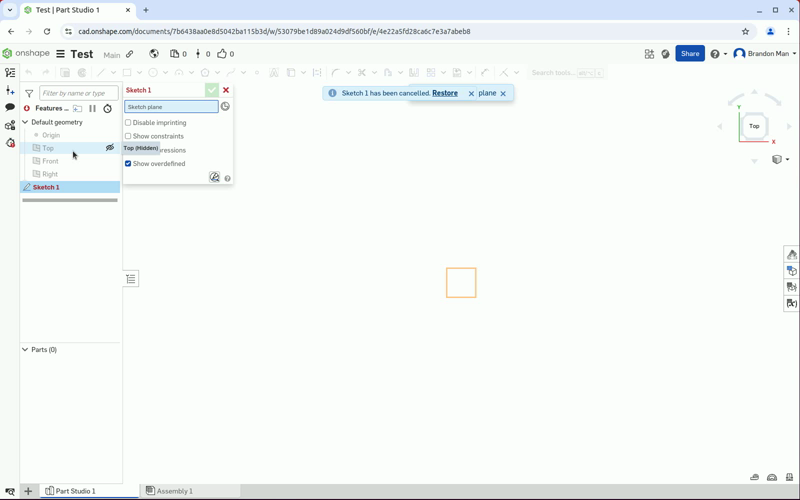
click(73, 150)
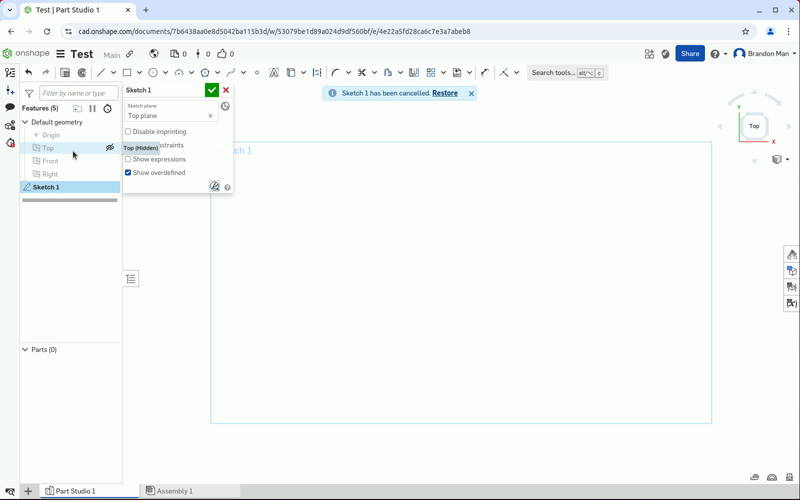
mouse_move(73, 352)
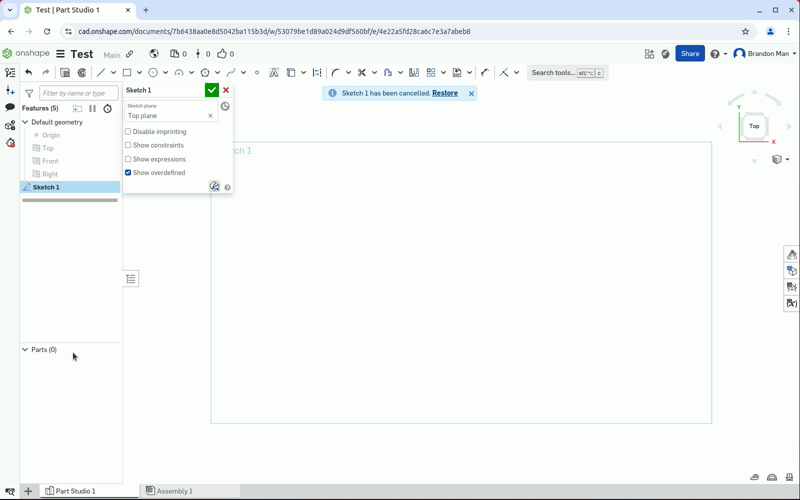
key(y)
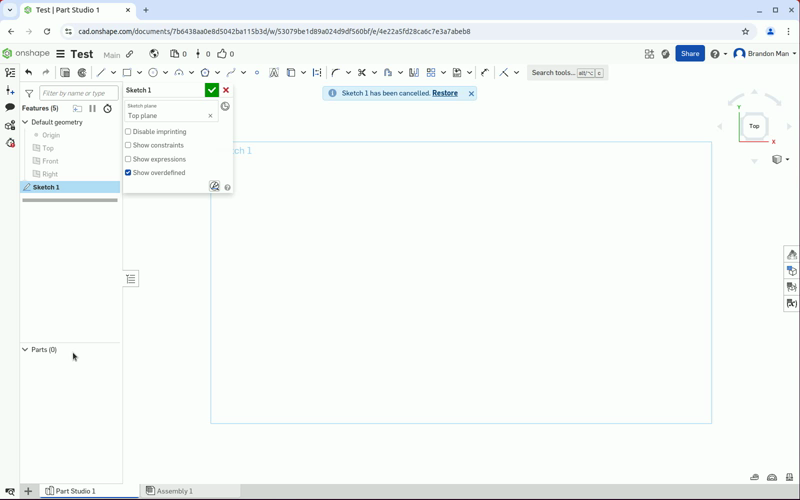
key(l)
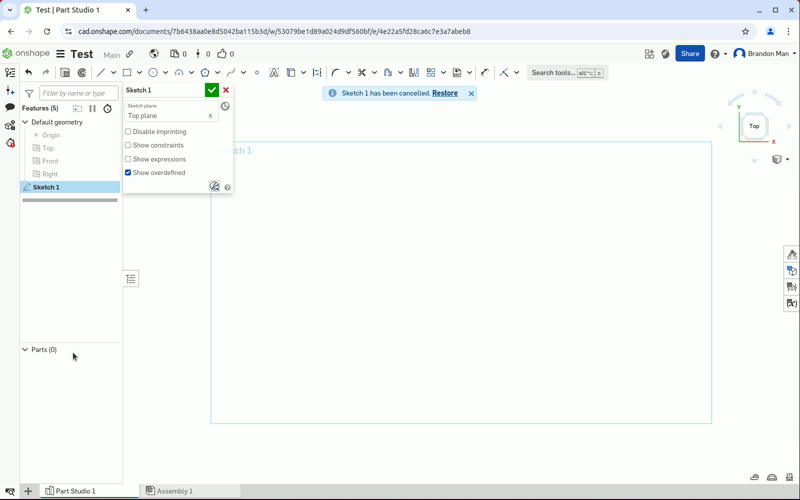
key_down(shift)
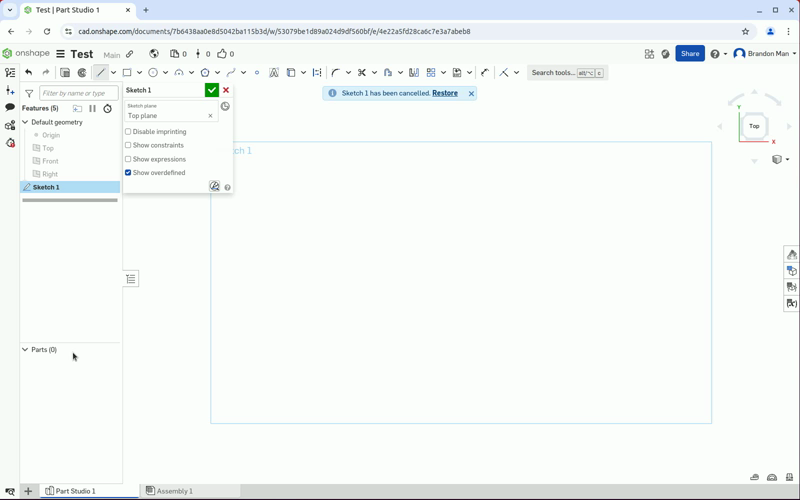
mouse_move(430, 245)
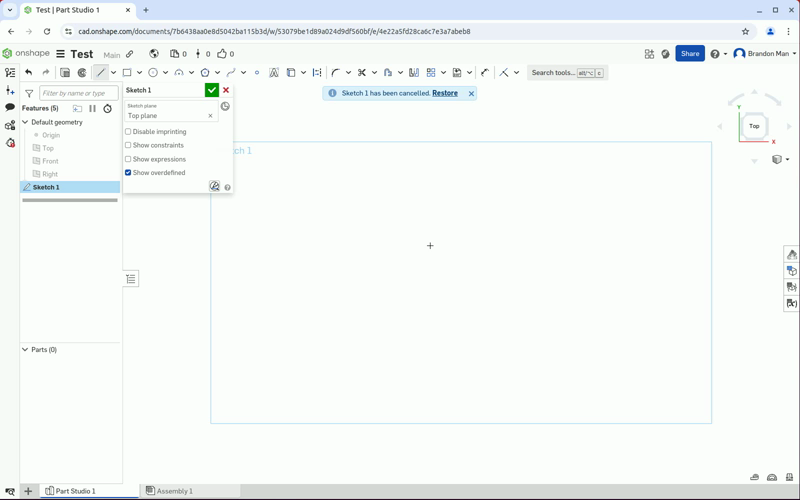
click(430, 245)
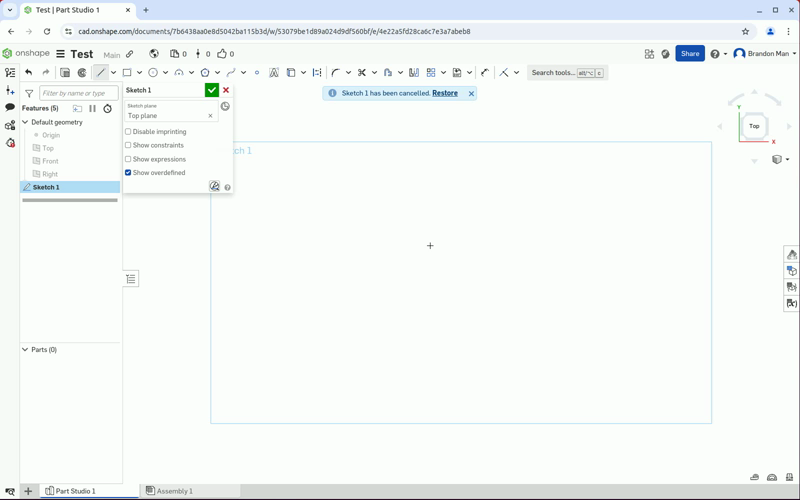
key_up(shift)
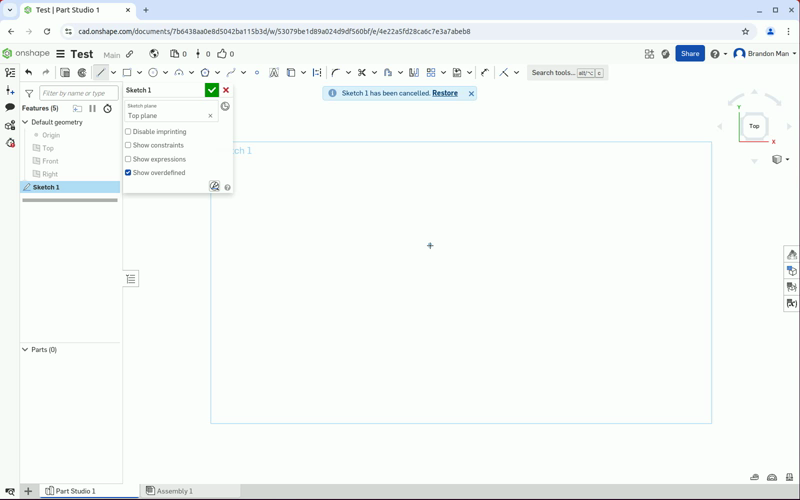
key_down(shift)
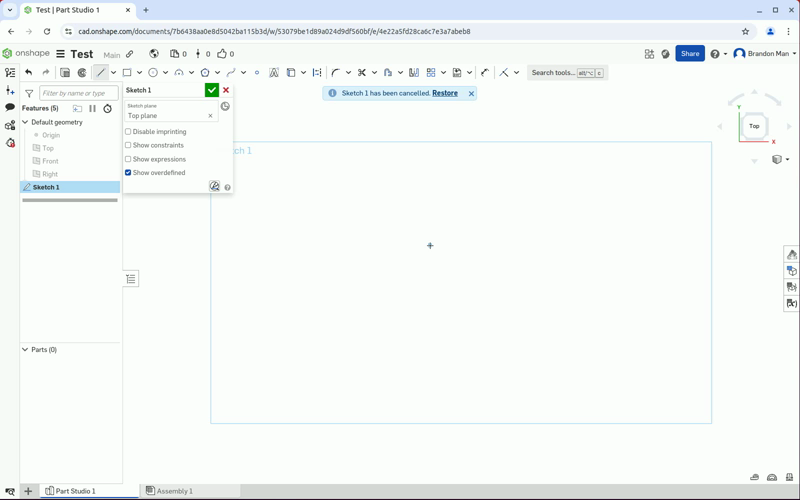
mouse_move(460, 245)
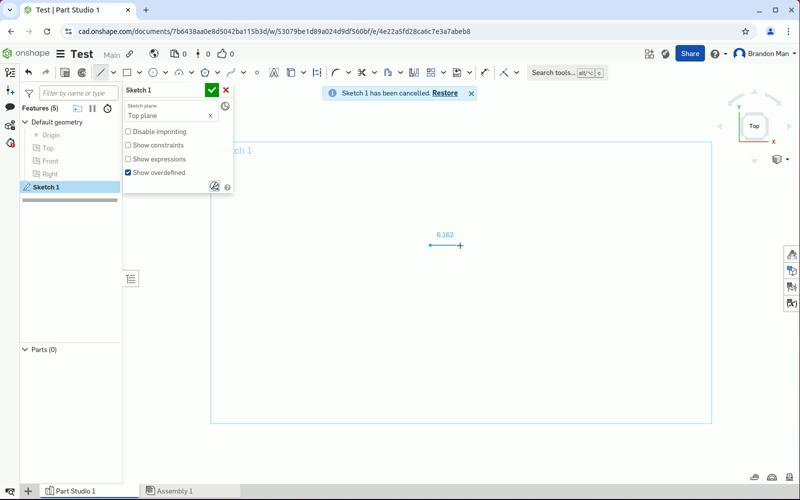
mouse_move(440, 289)
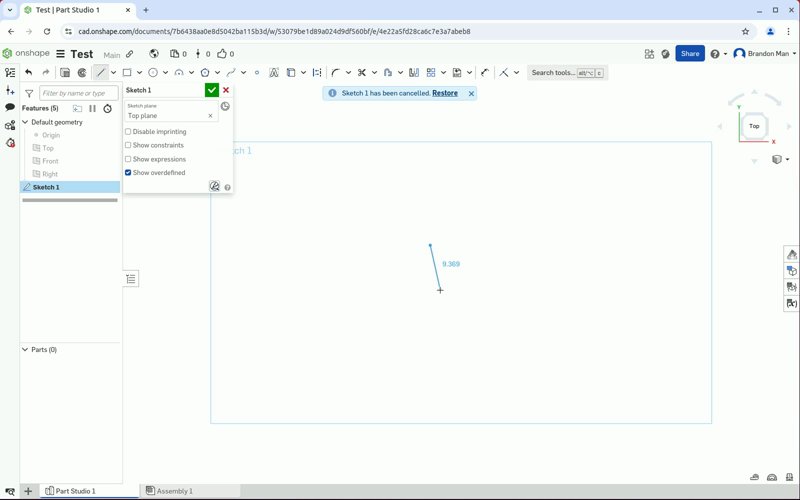
click(440, 289)
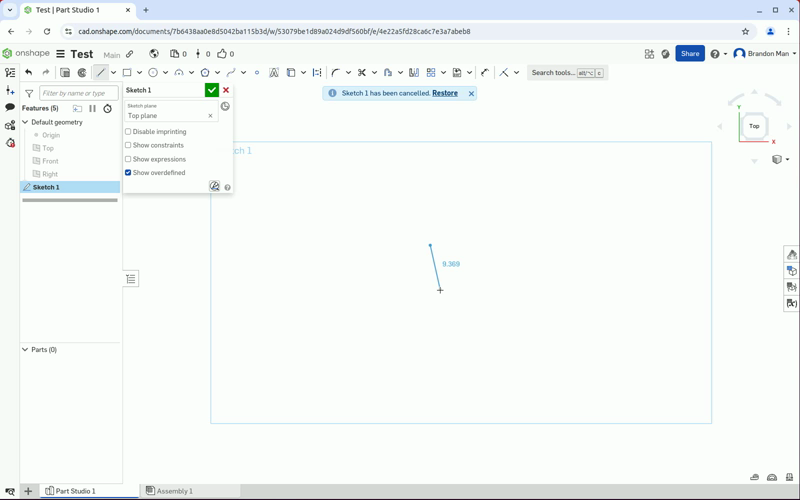
key_up(shift)
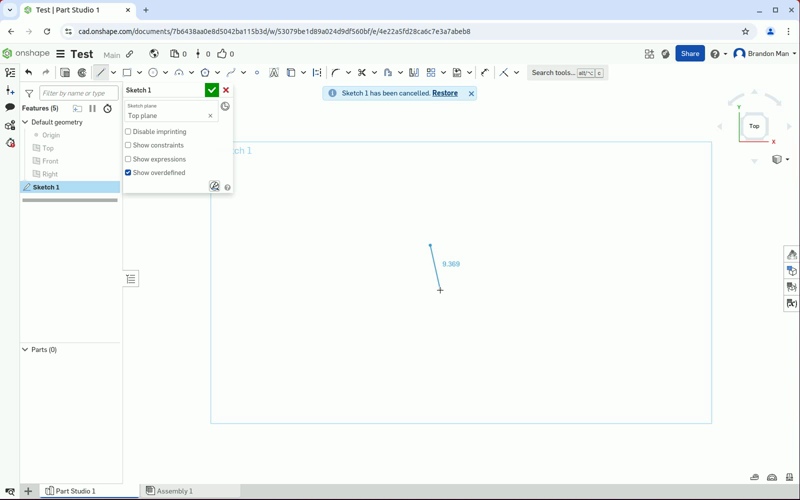
key_down(shift)
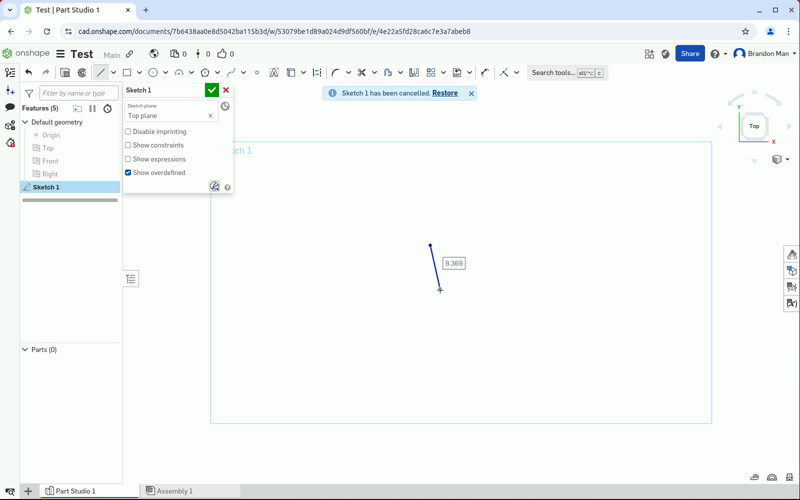
mouse_move(470, 289)
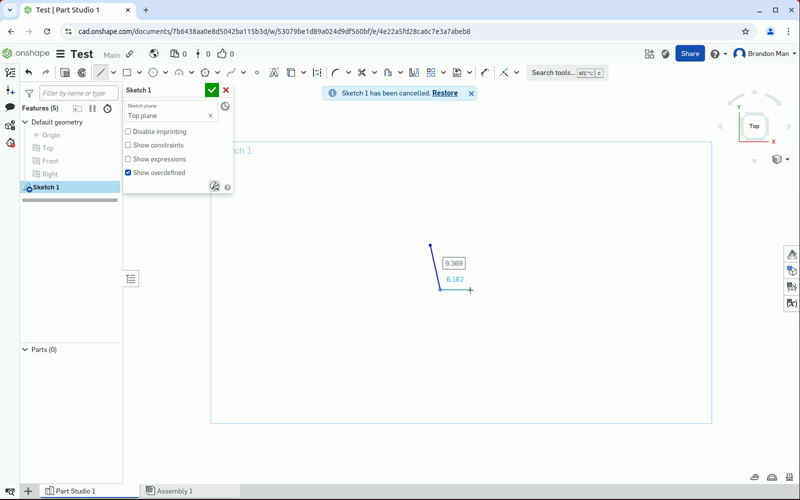
mouse_move(480, 309)
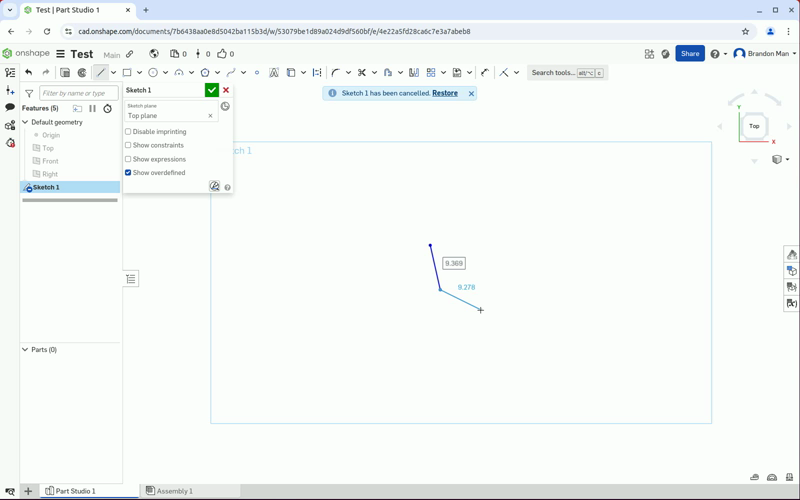
click(480, 309)
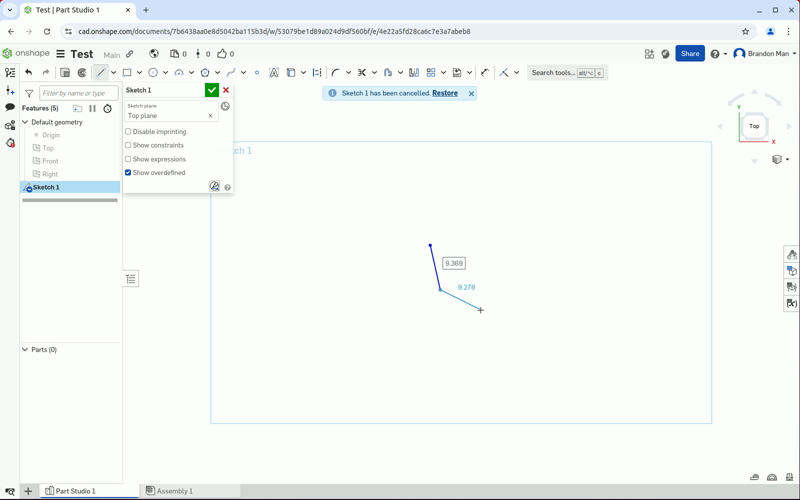
key_up(shift)
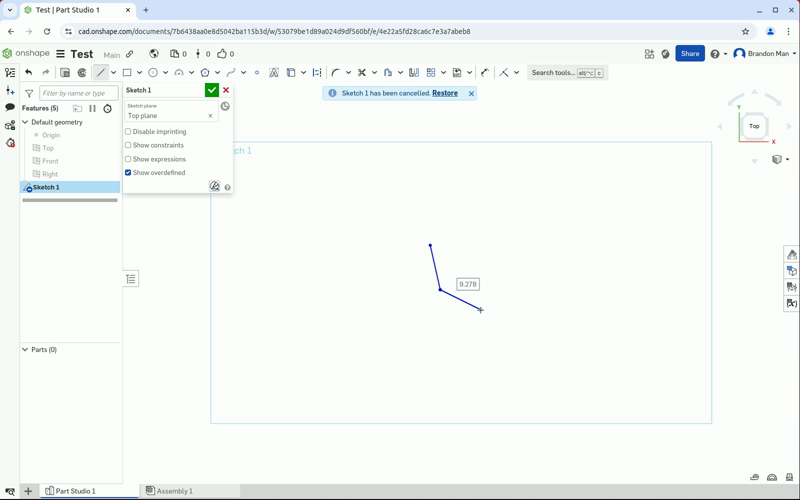
key_down(shift)
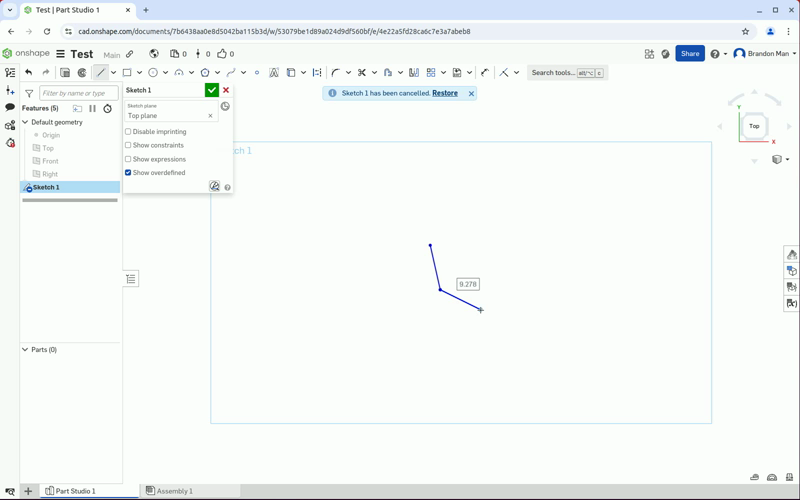
mouse_move(510, 309)
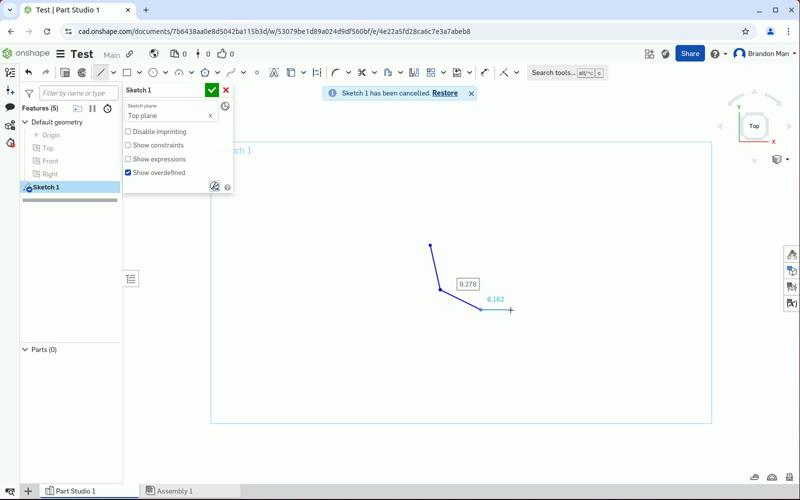
mouse_move(522, 289)
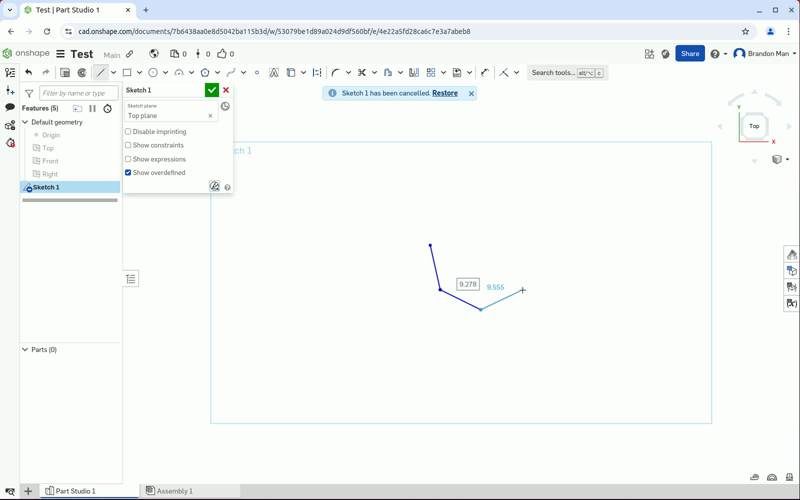
click(522, 289)
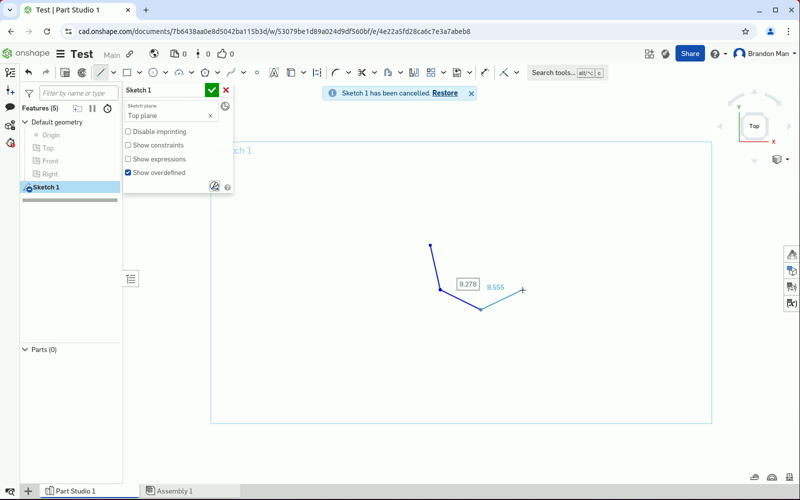
key_up(shift)
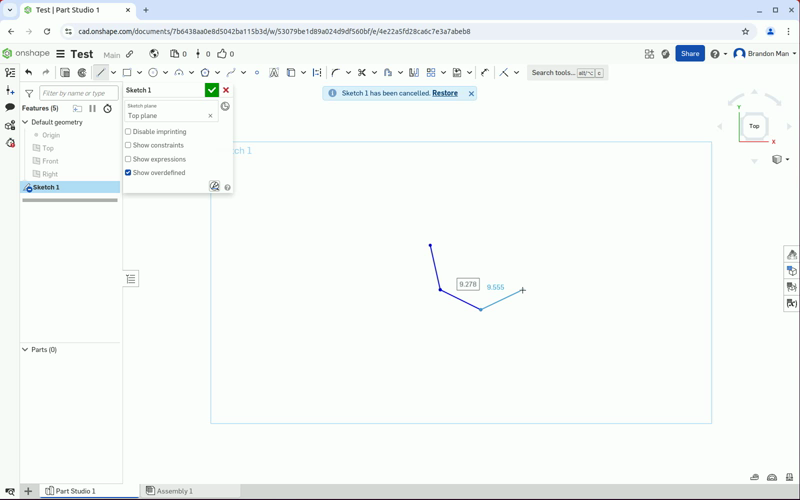
key_down(shift)
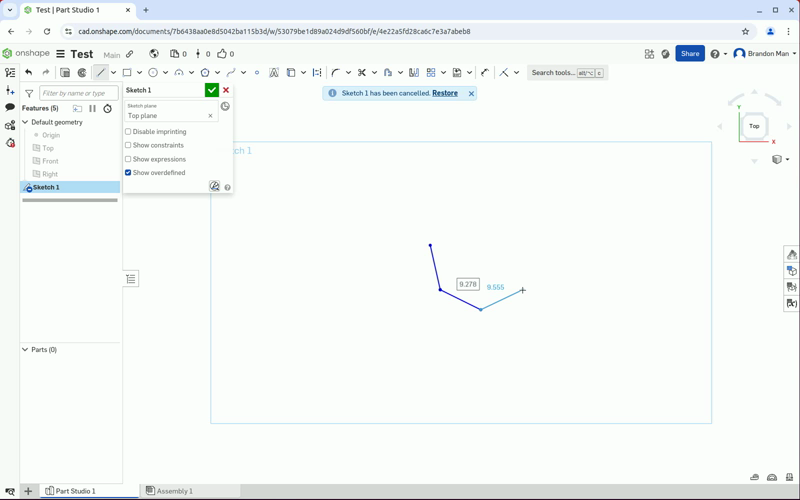
mouse_move(552, 289)
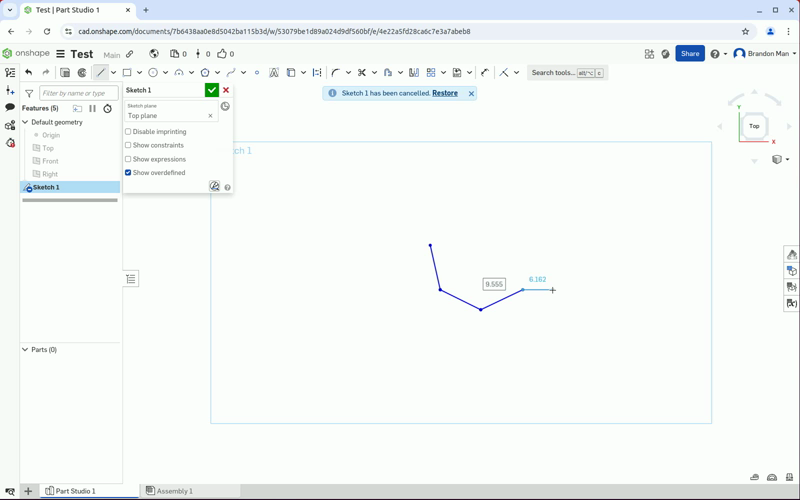
mouse_move(532, 245)
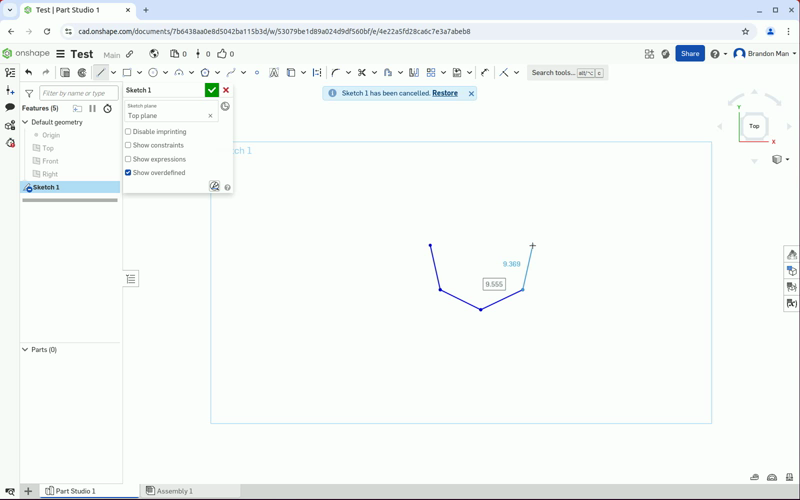
click(532, 245)
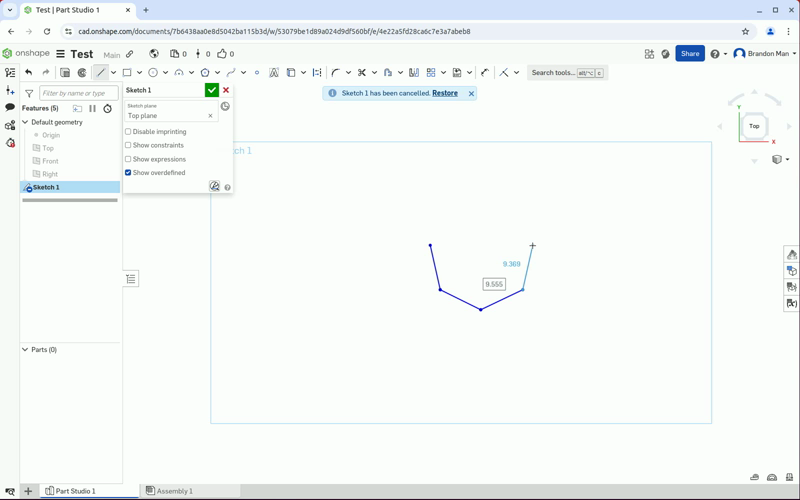
key_up(shift)
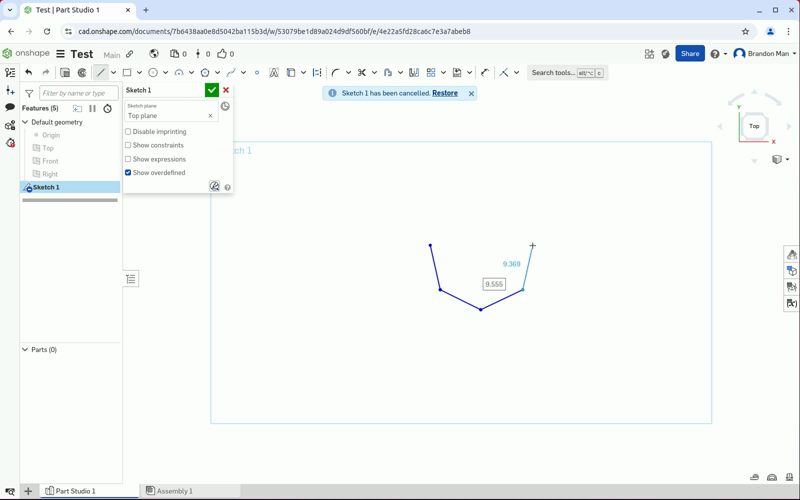
key_down(shift)
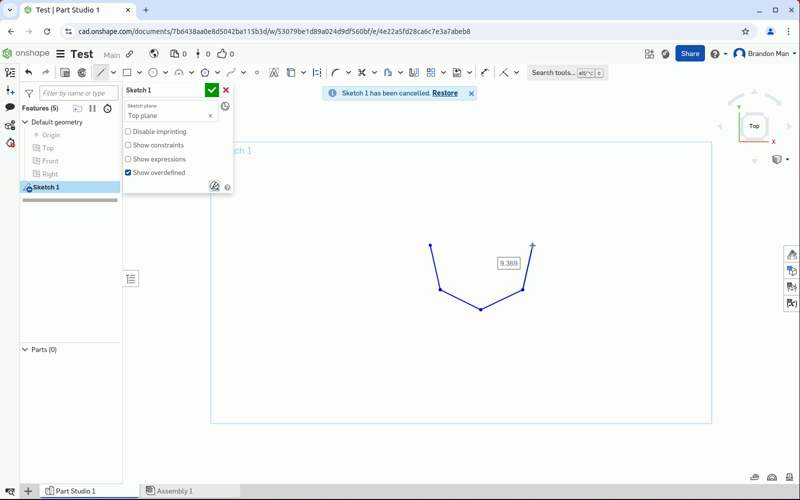
mouse_move(562, 245)
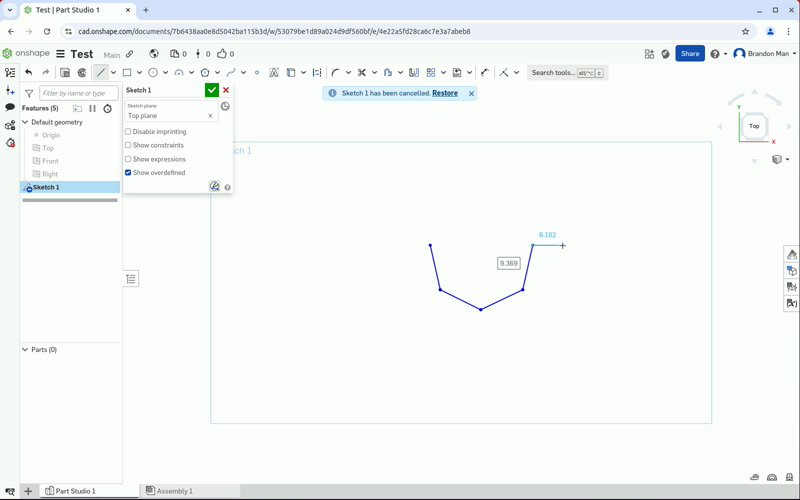
mouse_move(504, 209)
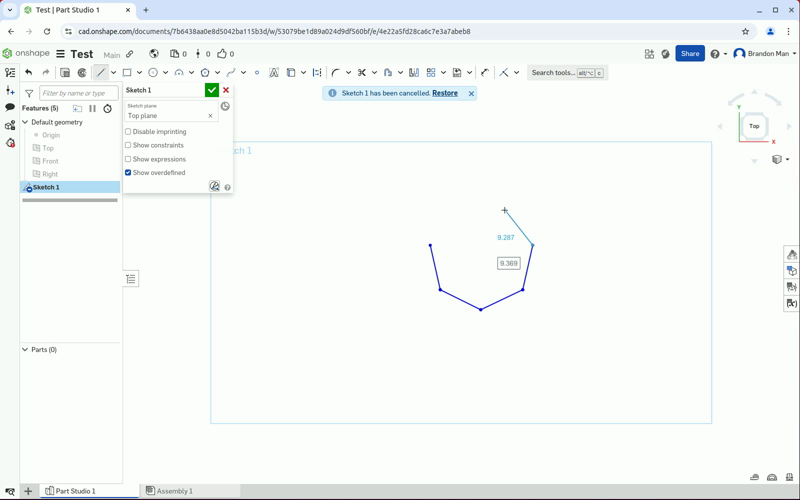
click(504, 209)
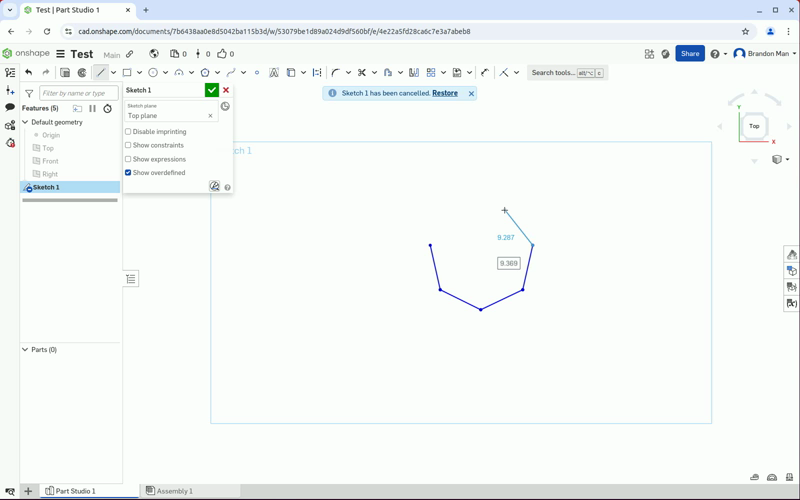
key_up(shift)
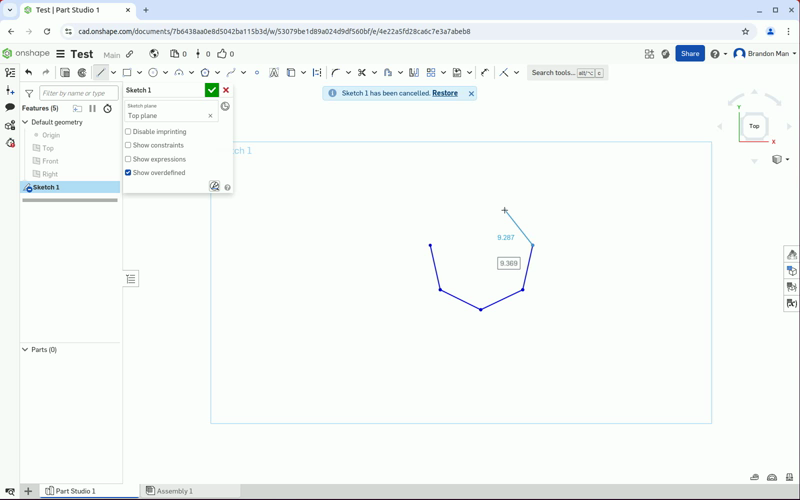
key_down(shift)
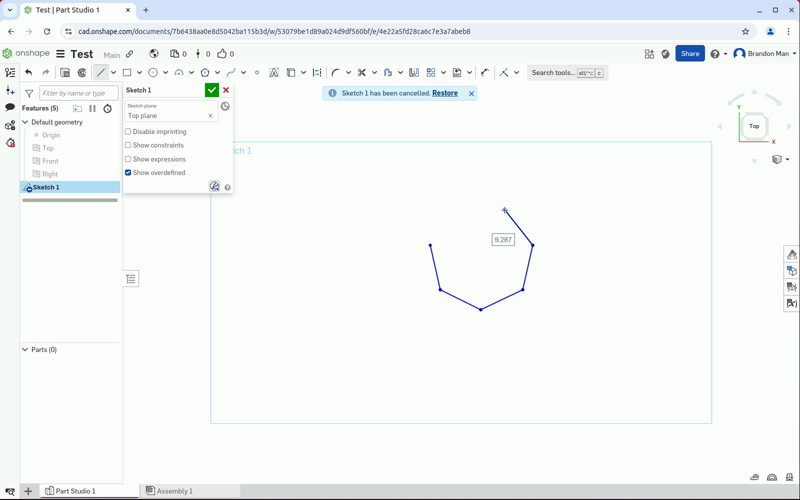
mouse_move(534, 209)
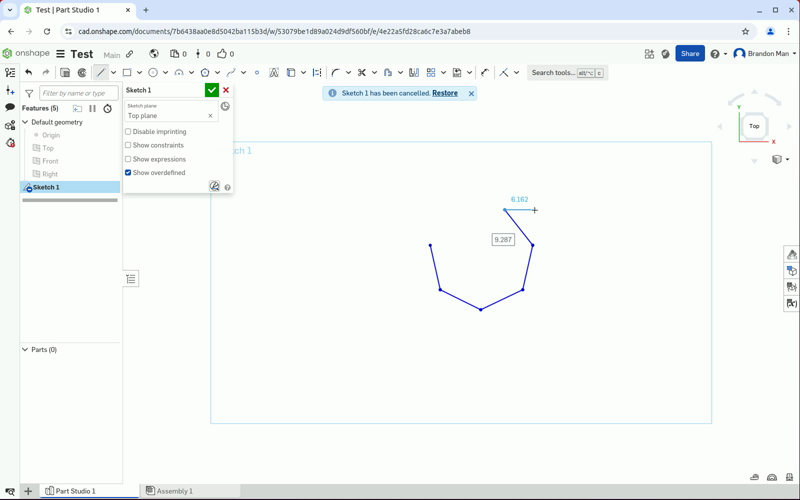
mouse_move(458, 209)
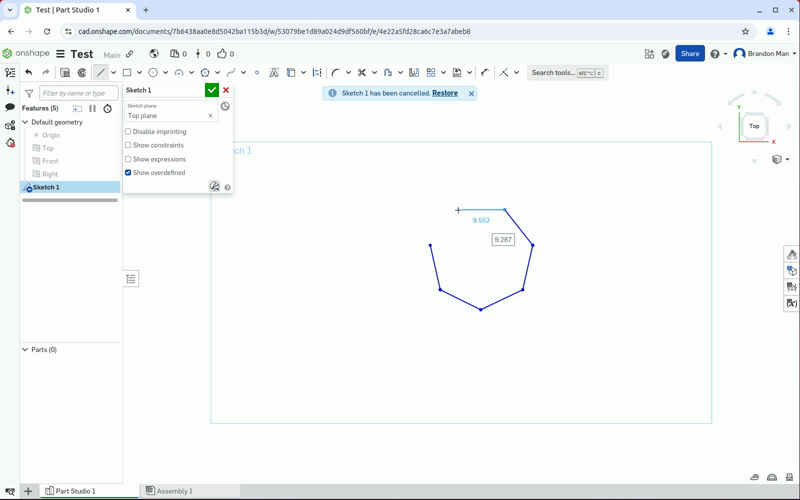
click(458, 209)
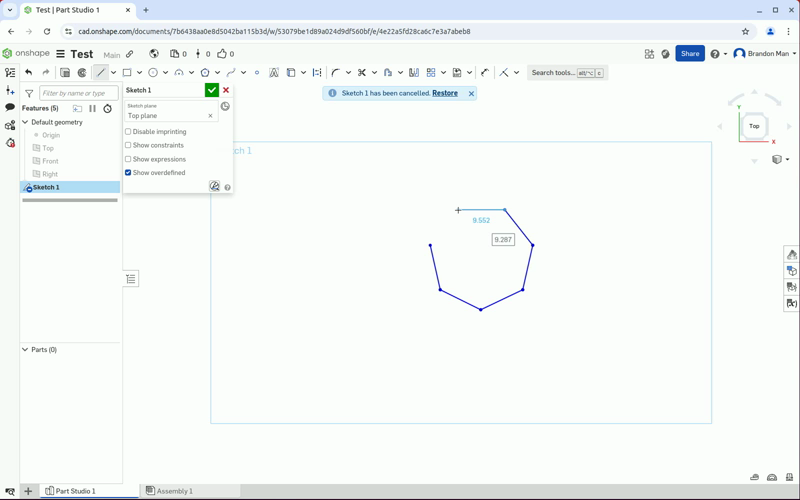
key_up(shift)
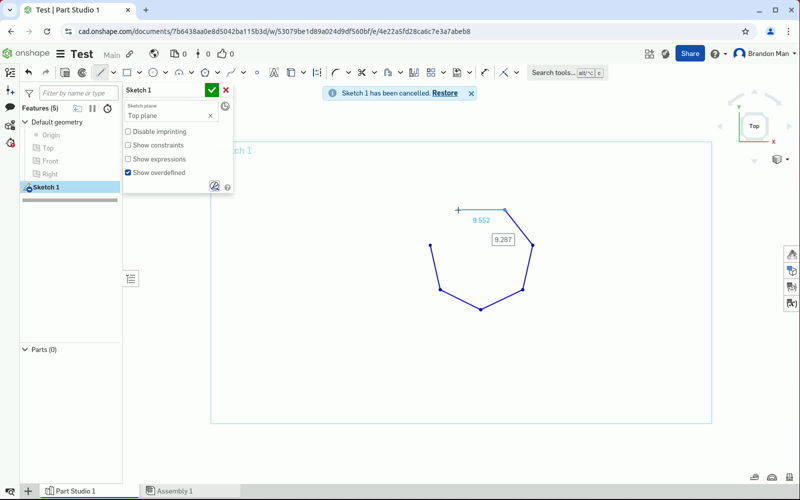
mouse_move(488, 209)
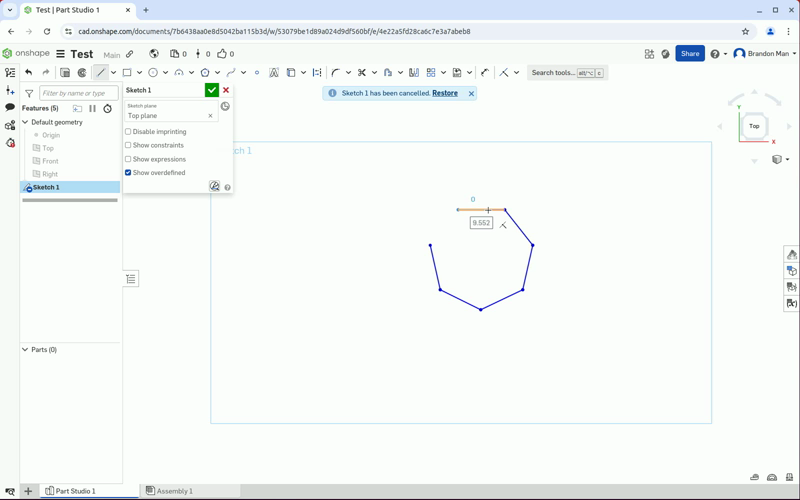
key_down(shift)
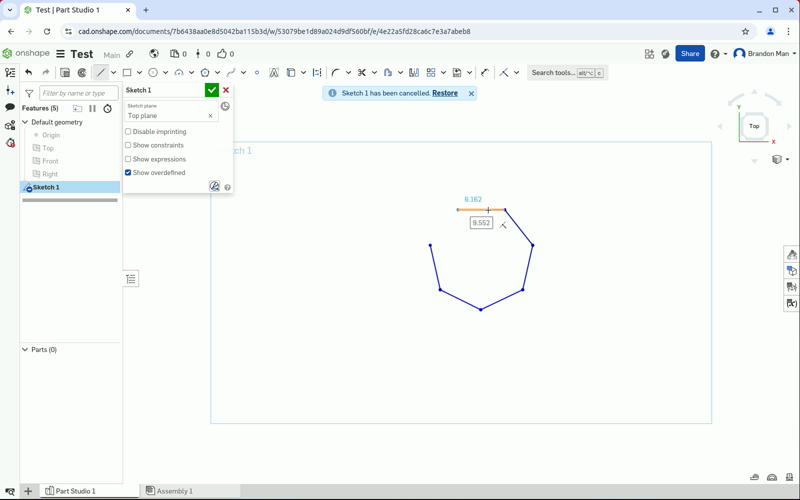
mouse_move(430, 245)
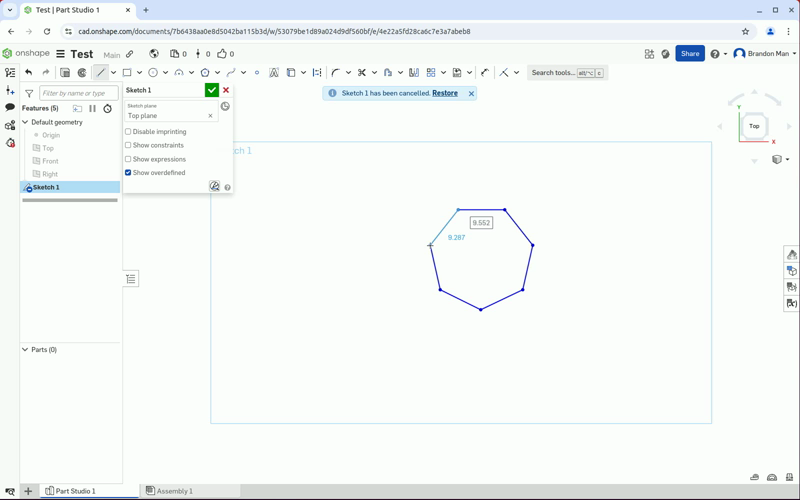
key_up(shift)
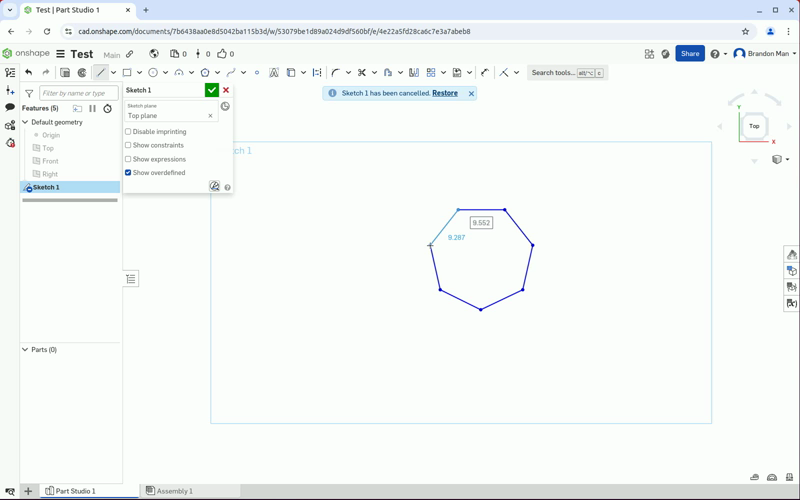
click(430, 245)
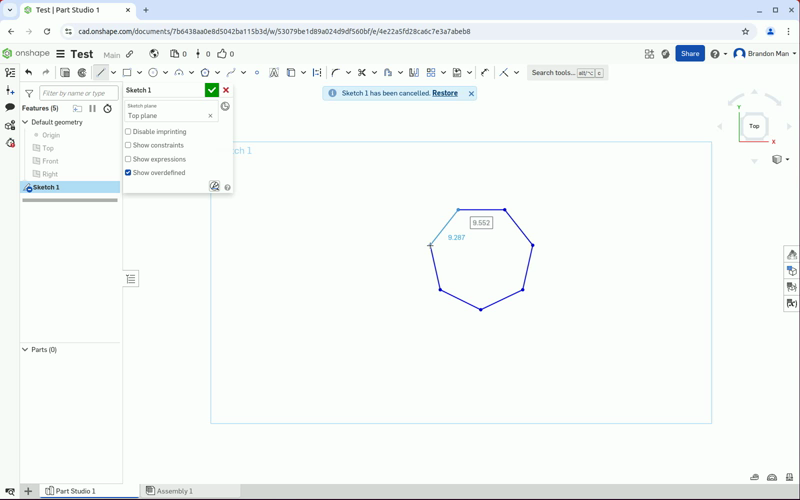
key(esc)
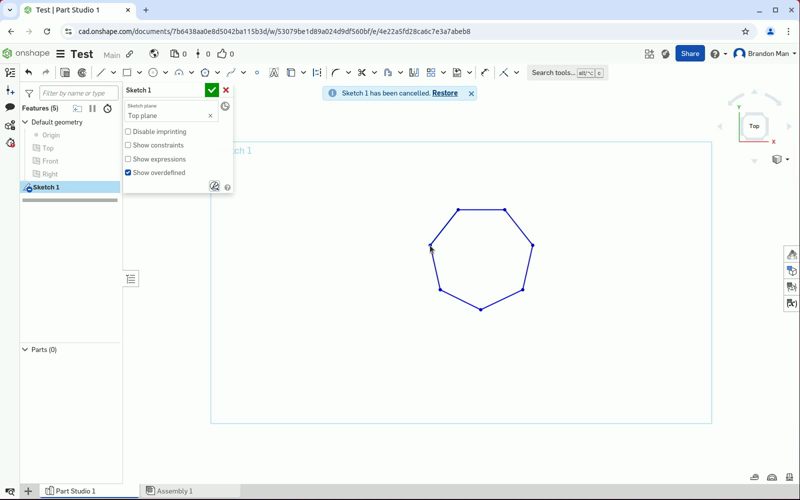
mouse_move(463, 278)
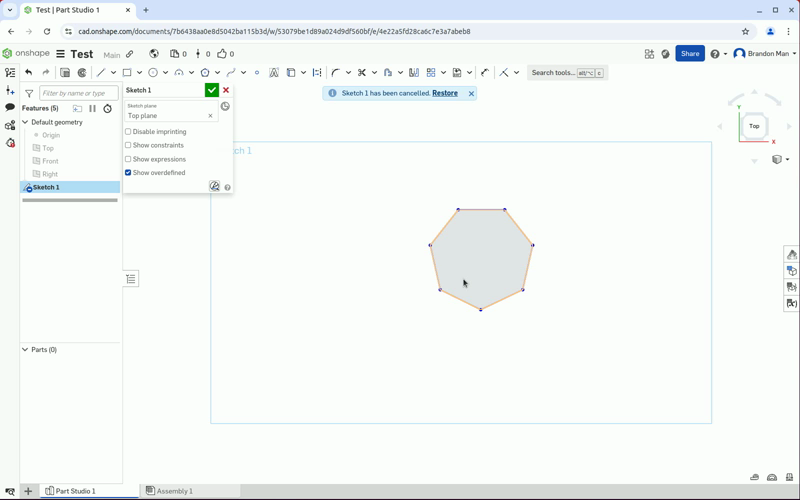
click(463, 278)
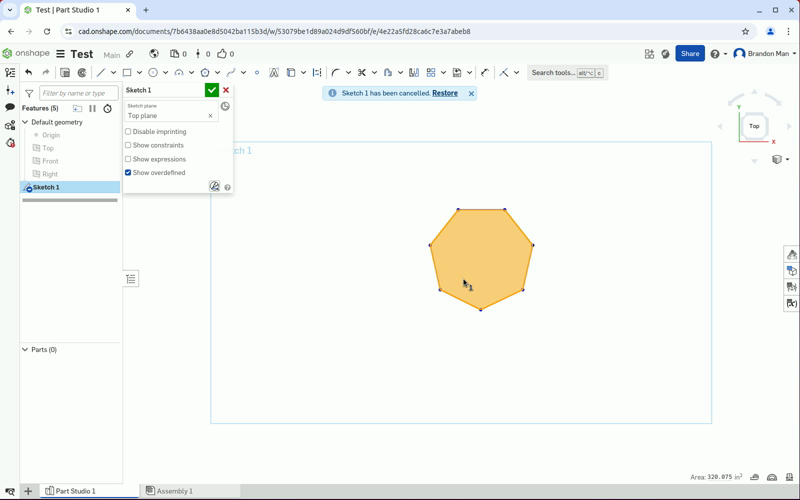
mouse_move(73, 352)
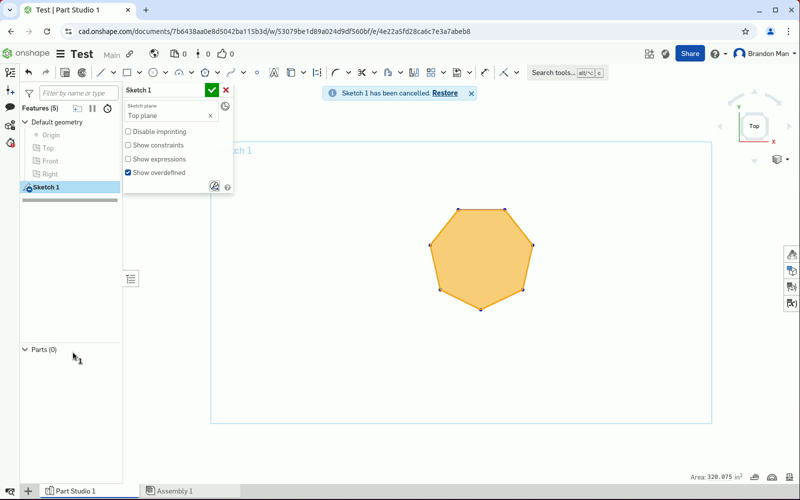
key(shift+y)
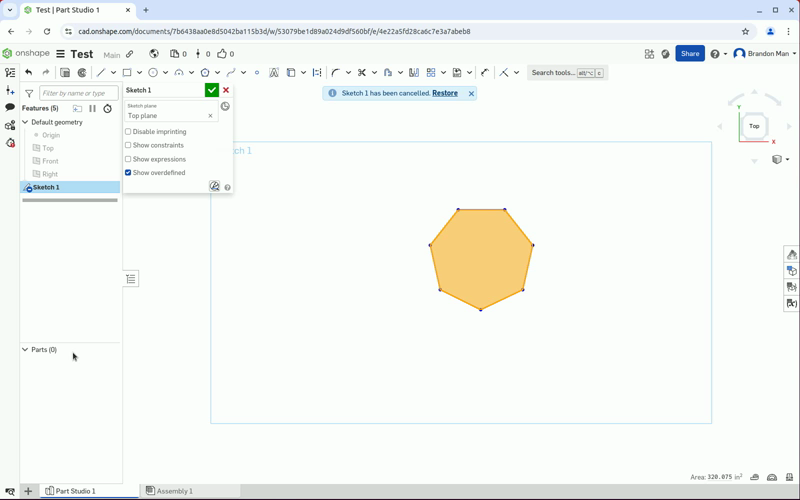
key(shift+e)
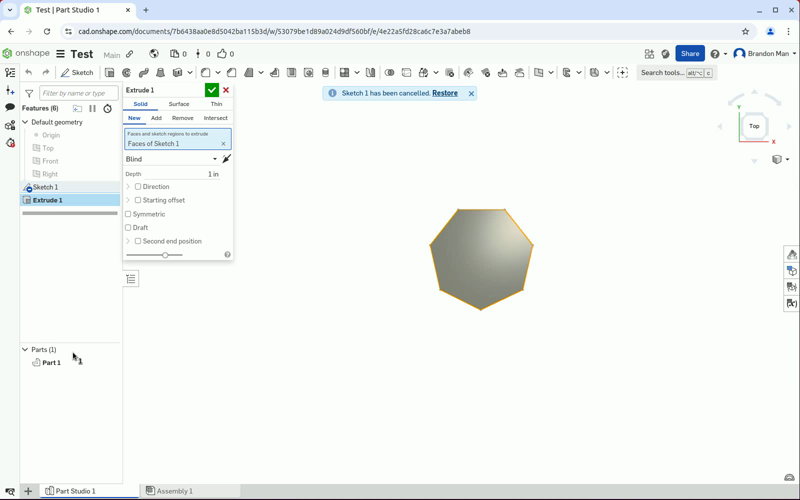
mouse_move(143, 106)
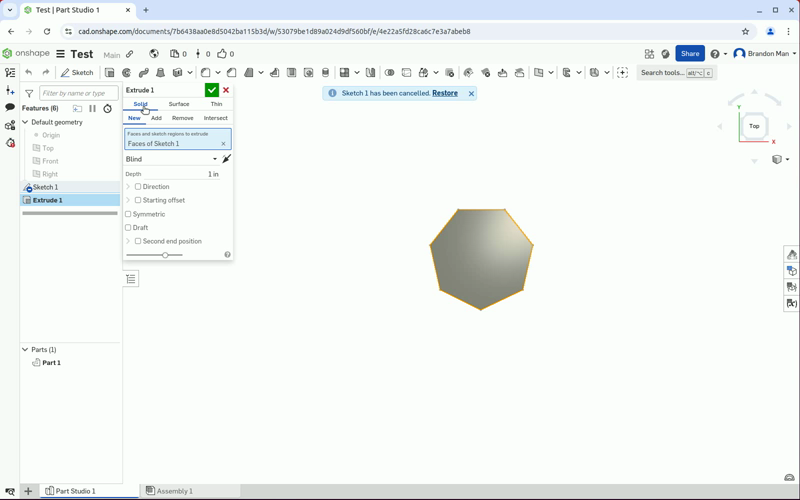
click(143, 106)
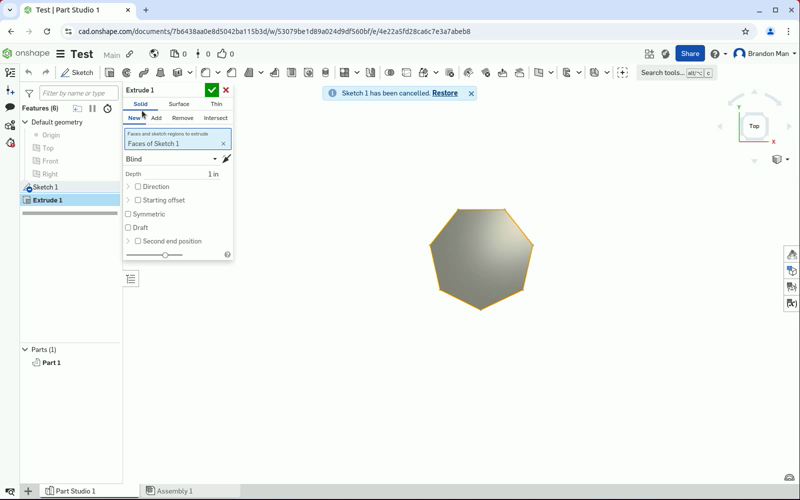
mouse_move(137, 120)
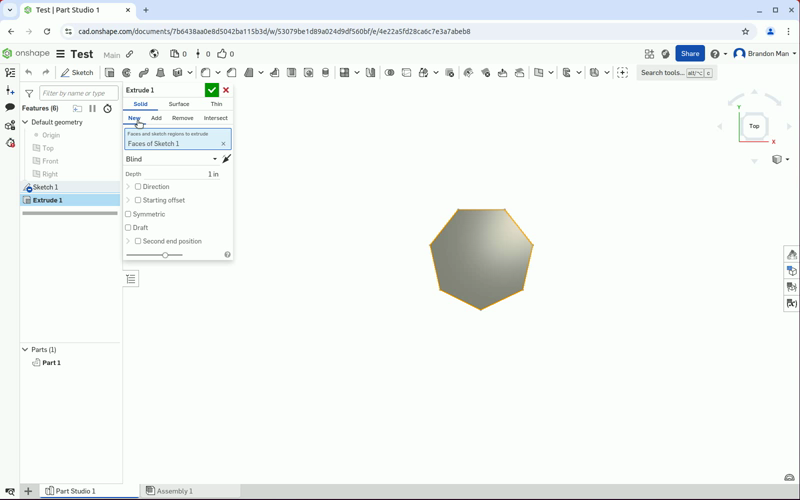
click(137, 120)
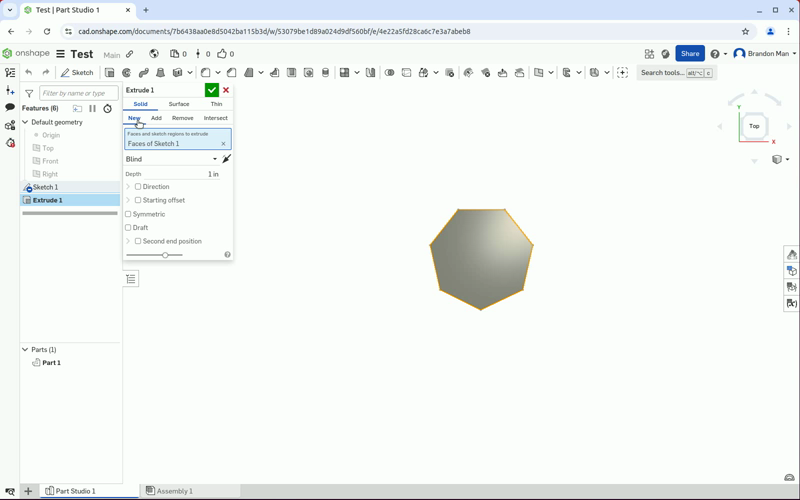
key(tab, 4)
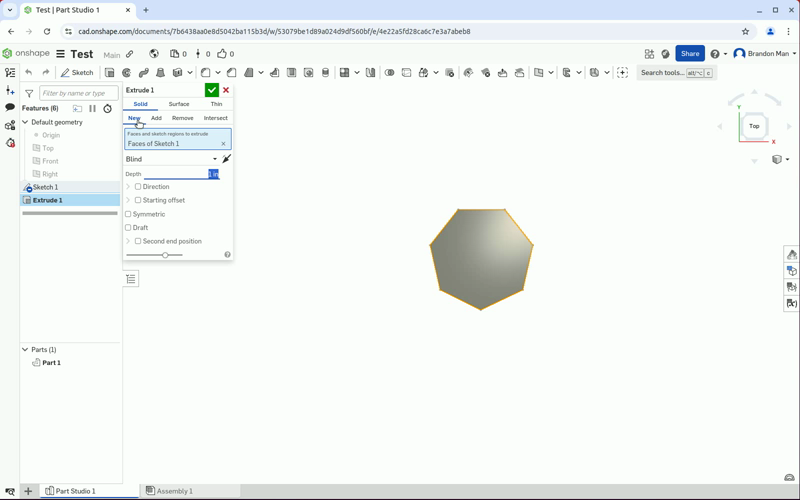
text(23.108)
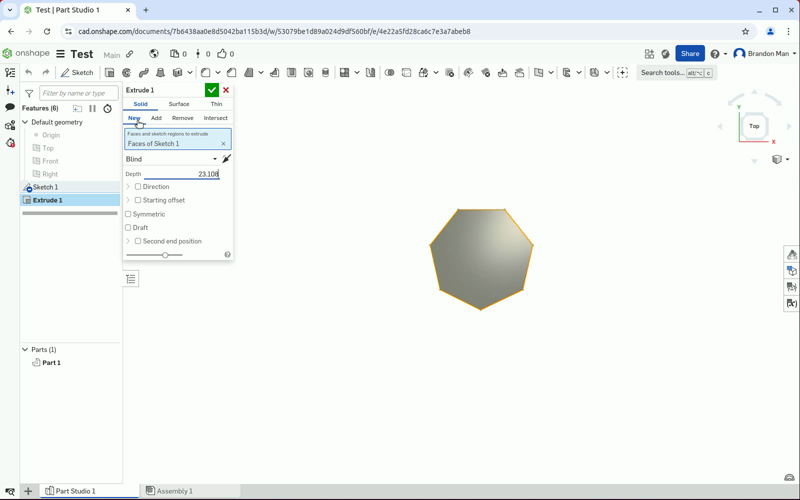
key(enter)
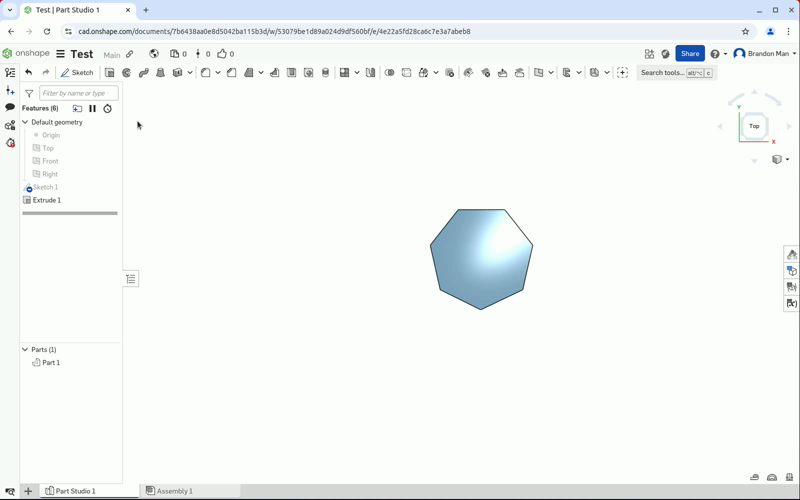
key(shift+h)
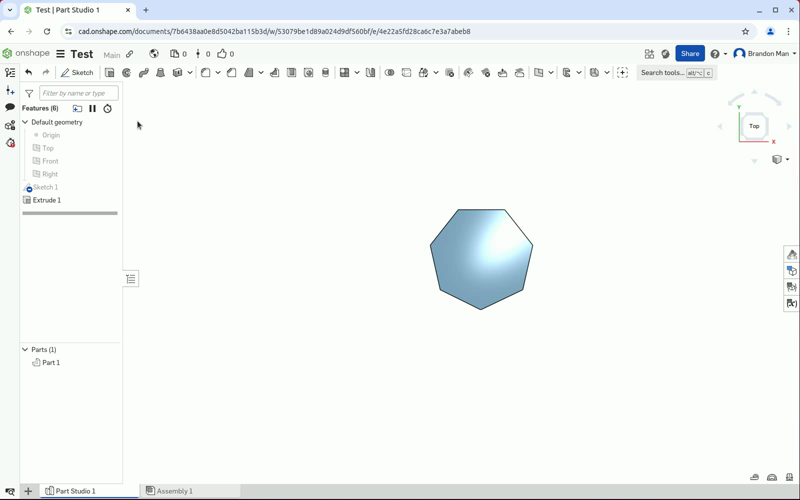
key(shift+h)
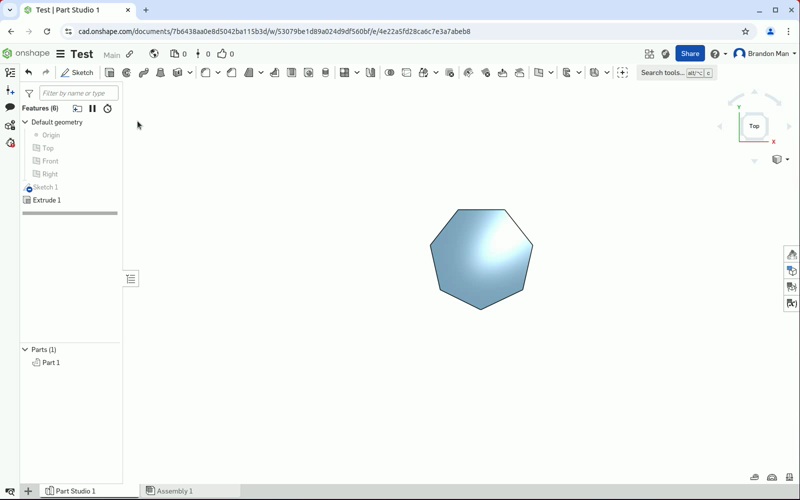
mouse_move(73, 189)
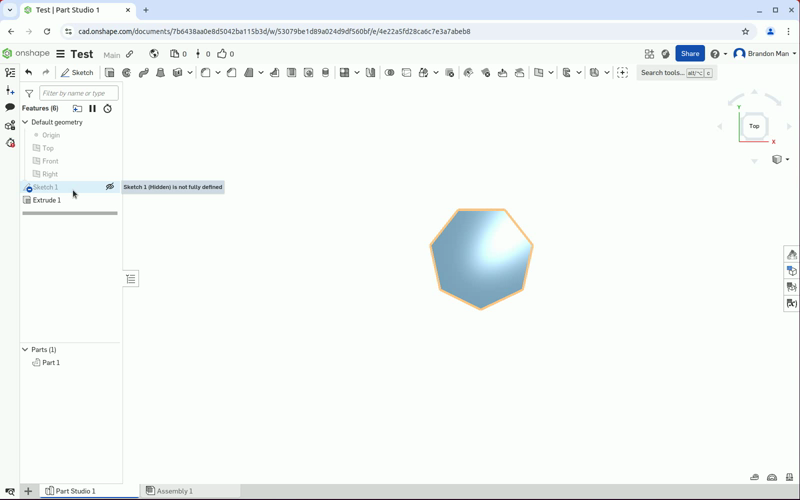
click(73, 189)
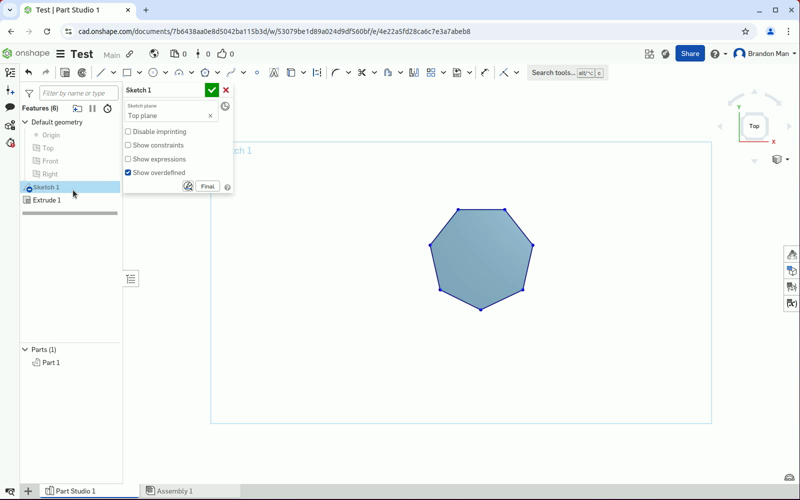
mouse_move(229, 92)
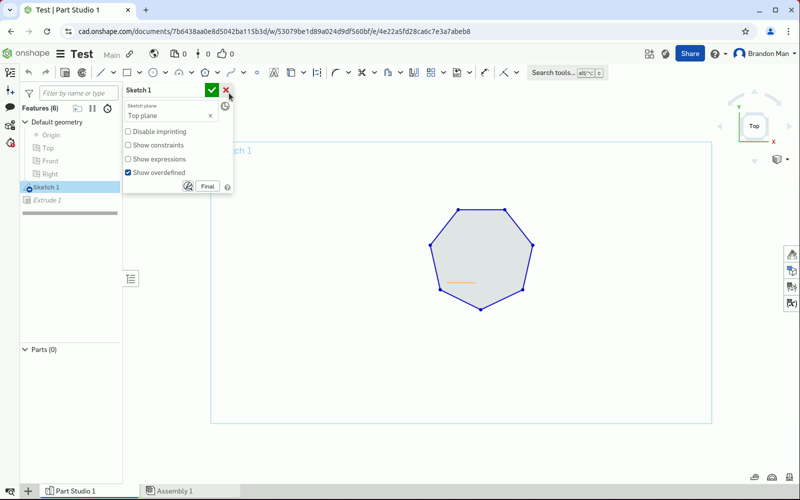
click(229, 92)
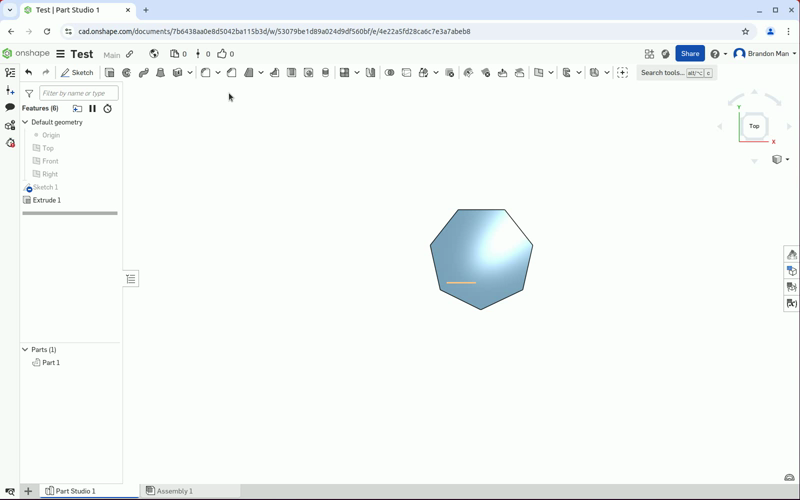
mouse_move(541, 75)
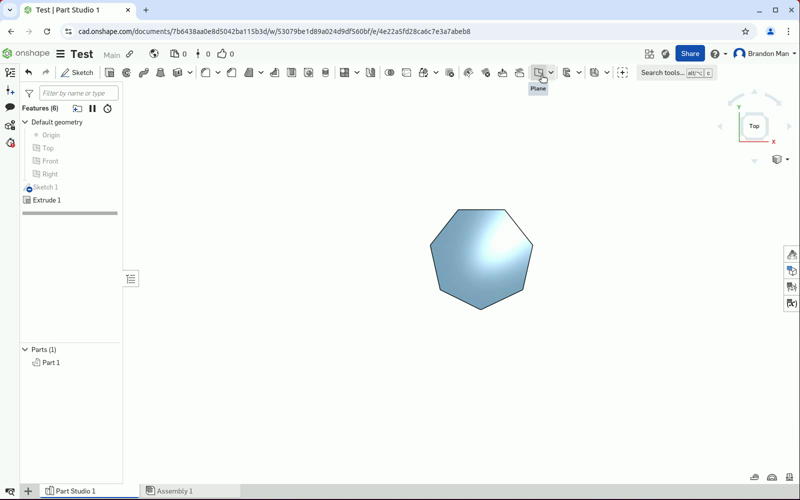
click(541, 75)
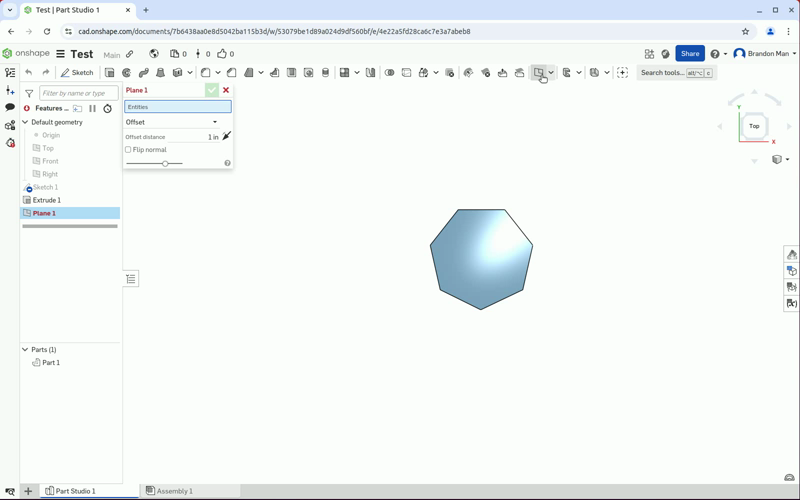
mouse_move(73, 150)
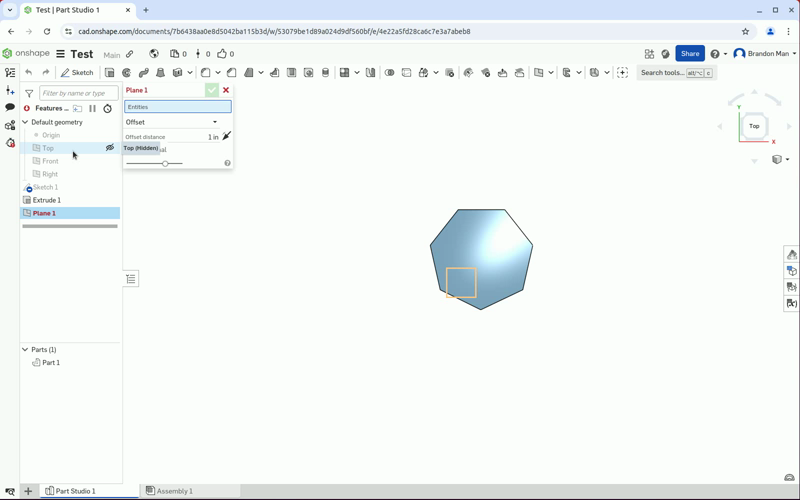
click(73, 150)
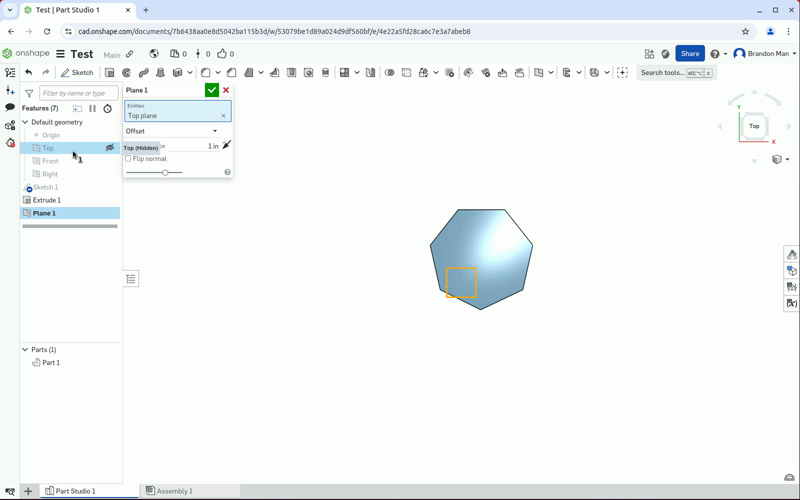
key(tab, 2)
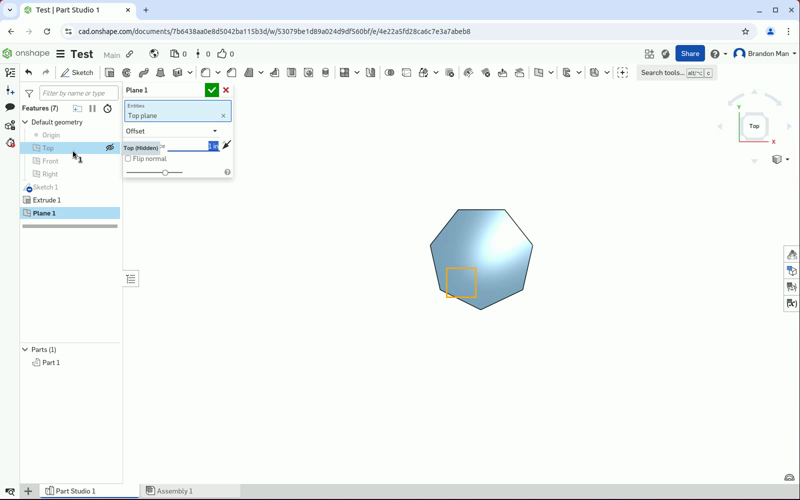
text(23.108)
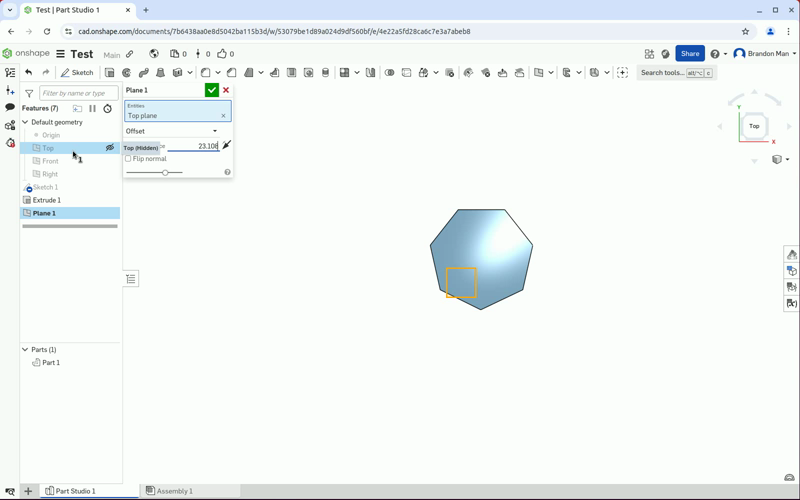
key(enter, 2)
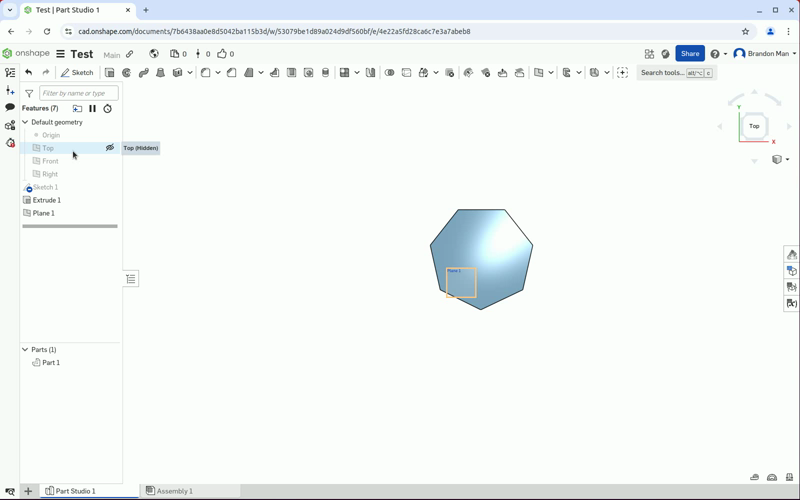
key(shift+s)
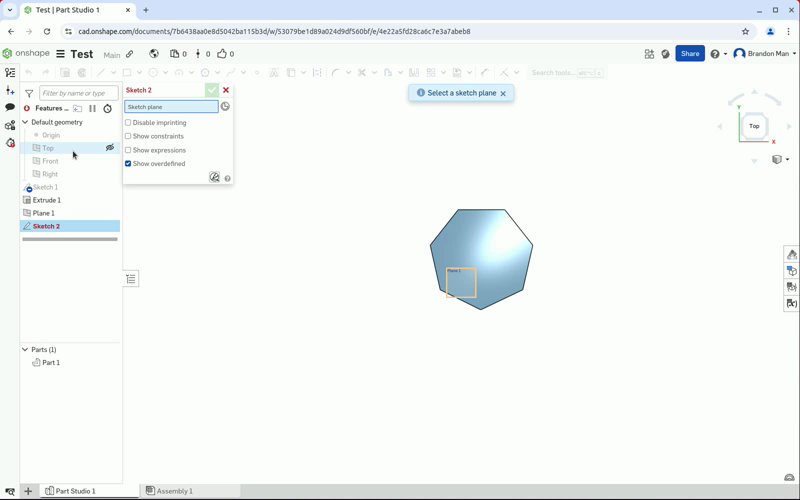
mouse_move(73, 215)
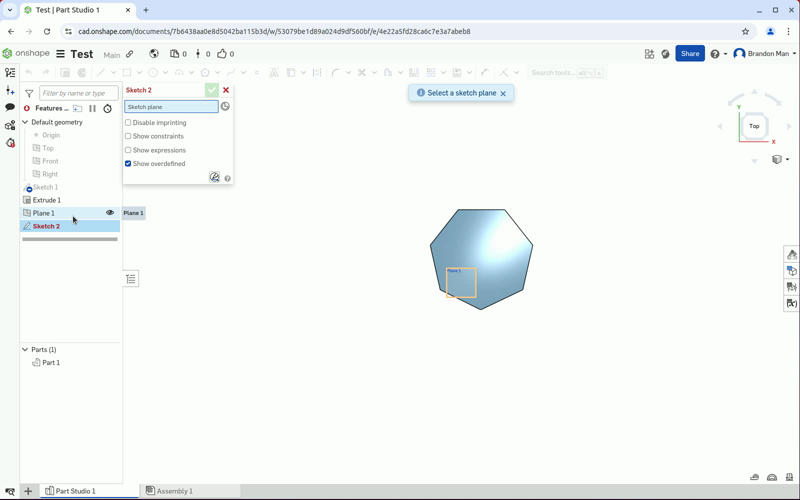
click(73, 215)
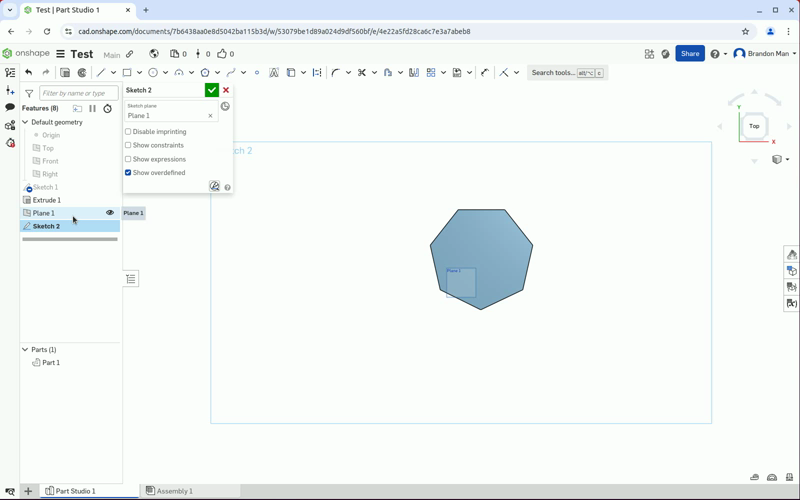
mouse_move(73, 352)
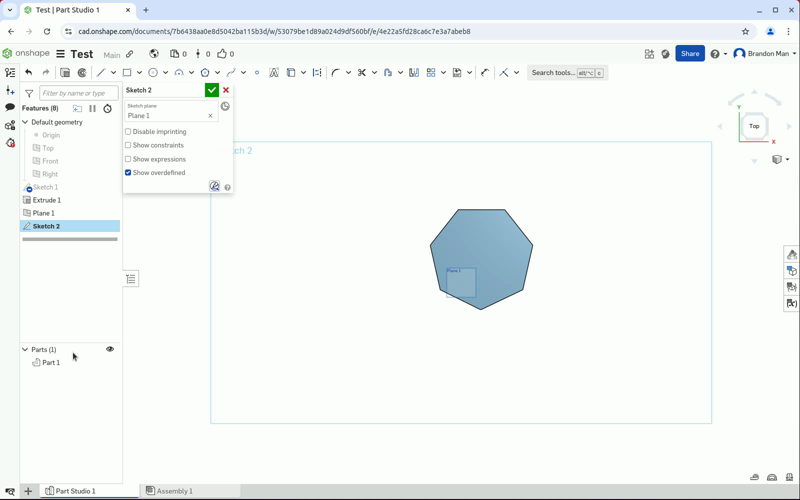
key(y)
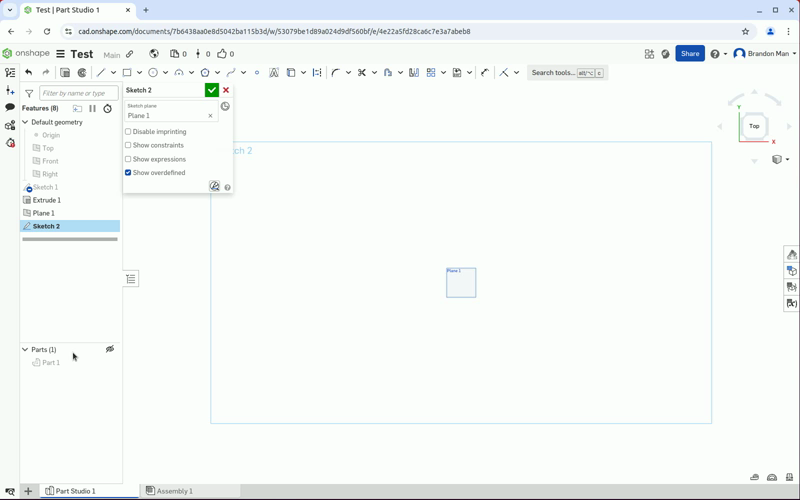
key(l)
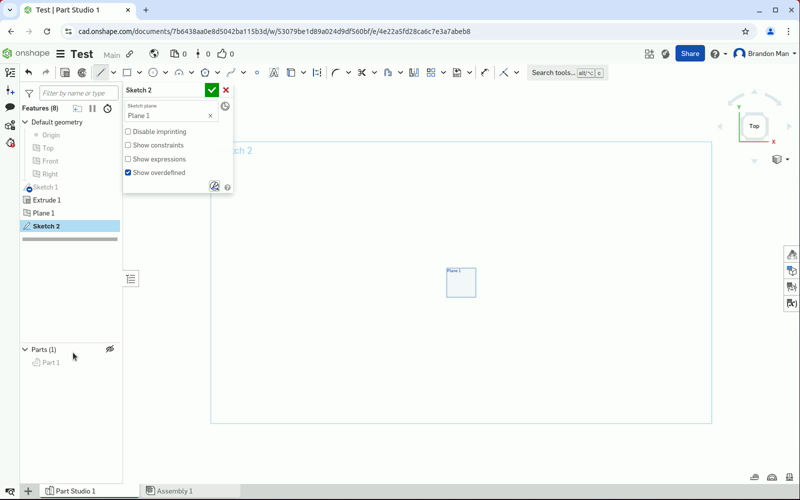
key_down(shift)
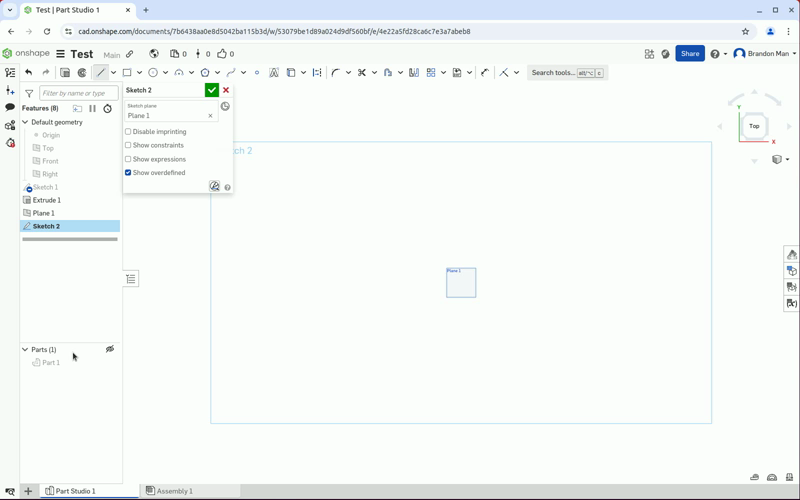
mouse_move(477, 210)
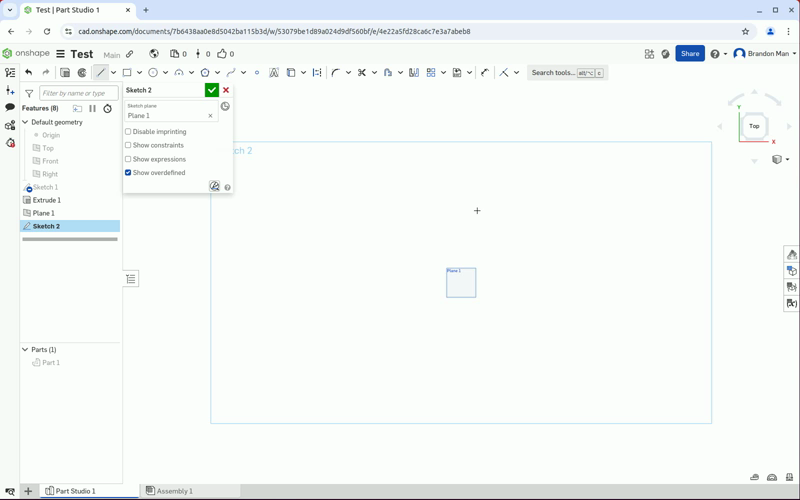
click(477, 210)
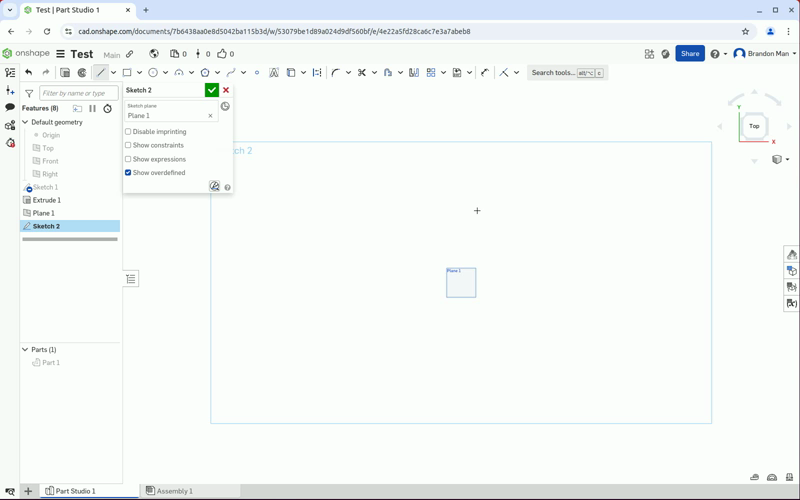
key_up(shift)
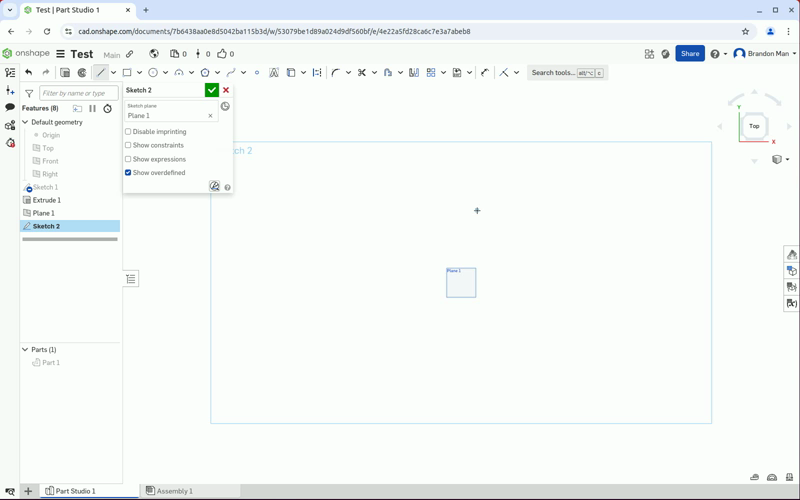
key_down(shift)
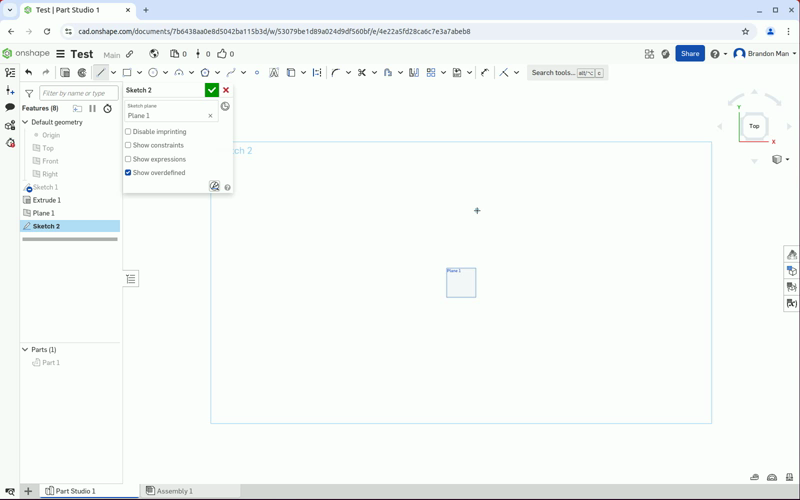
mouse_move(507, 210)
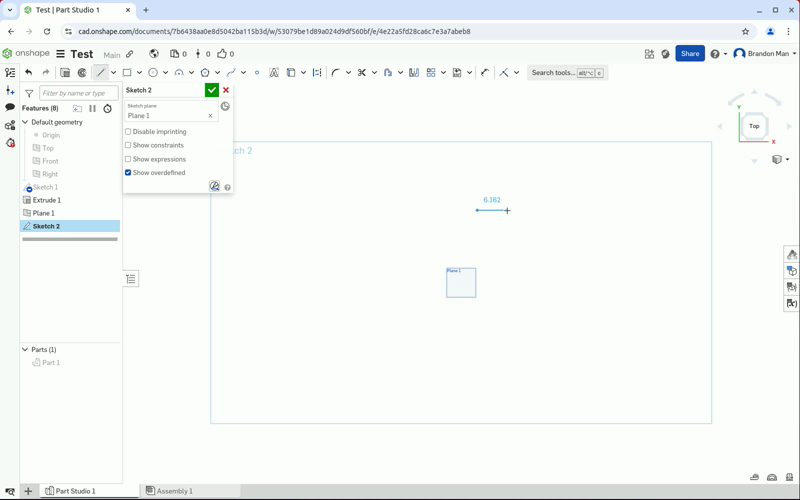
mouse_move(504, 210)
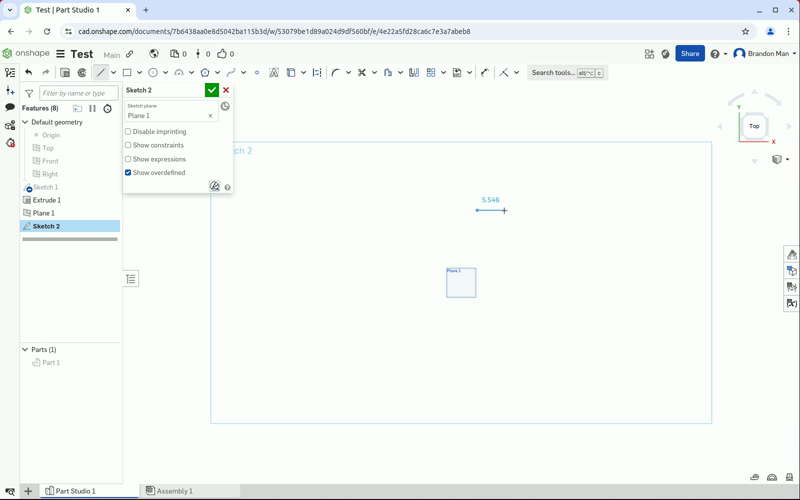
click(504, 210)
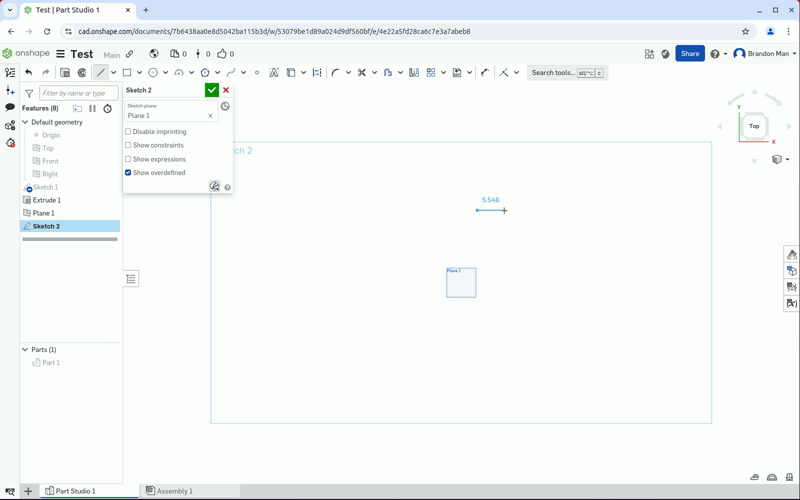
key_up(shift)
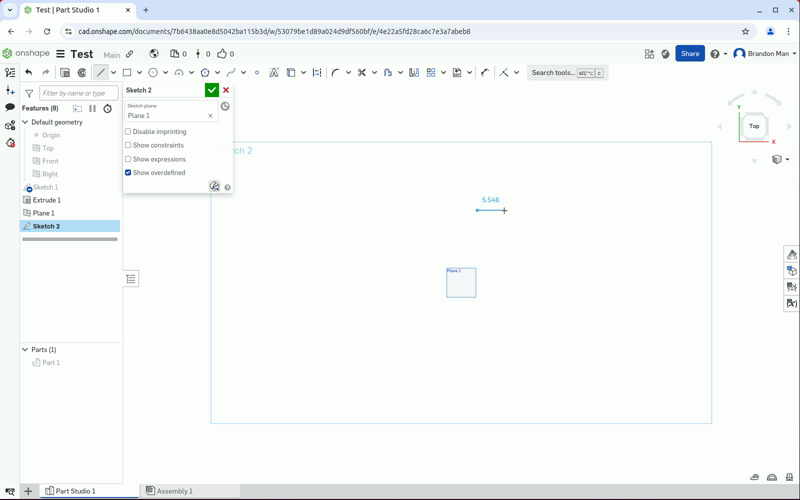
key_down(shift)
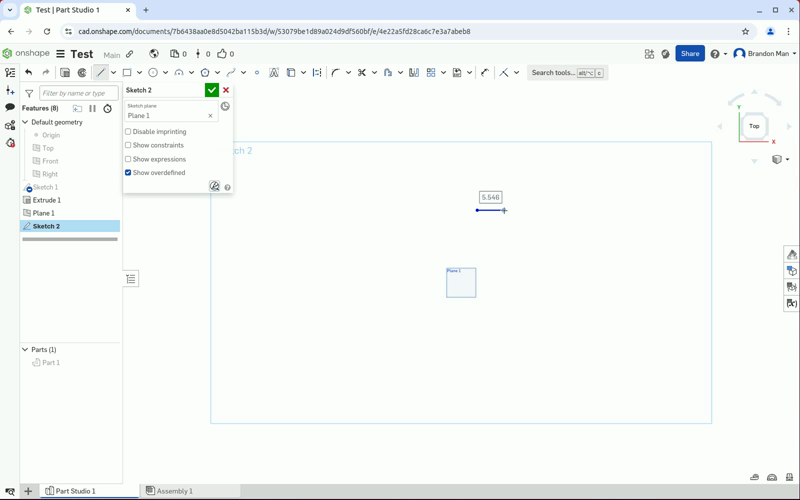
mouse_move(534, 210)
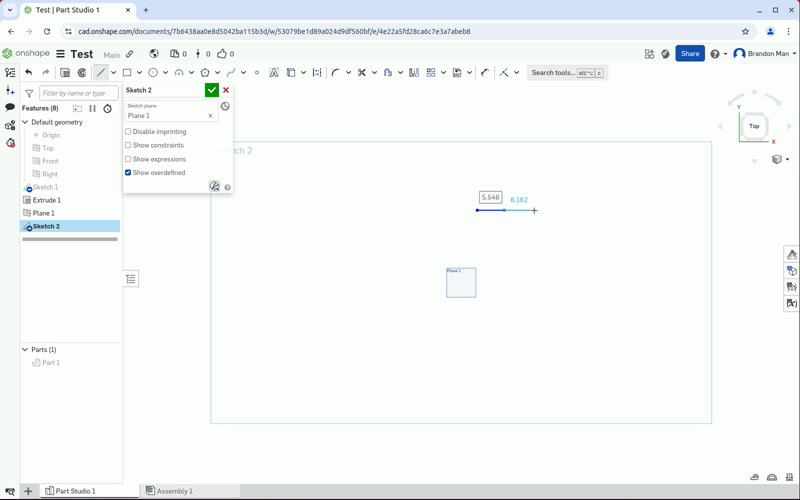
mouse_move(528, 242)
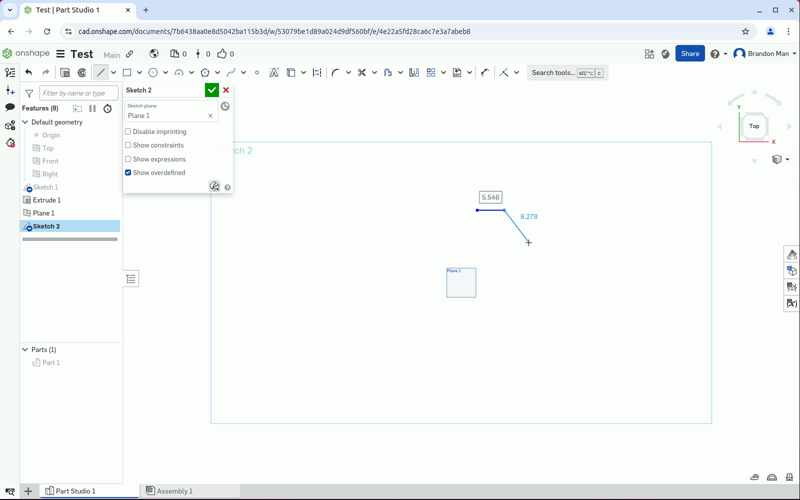
click(528, 242)
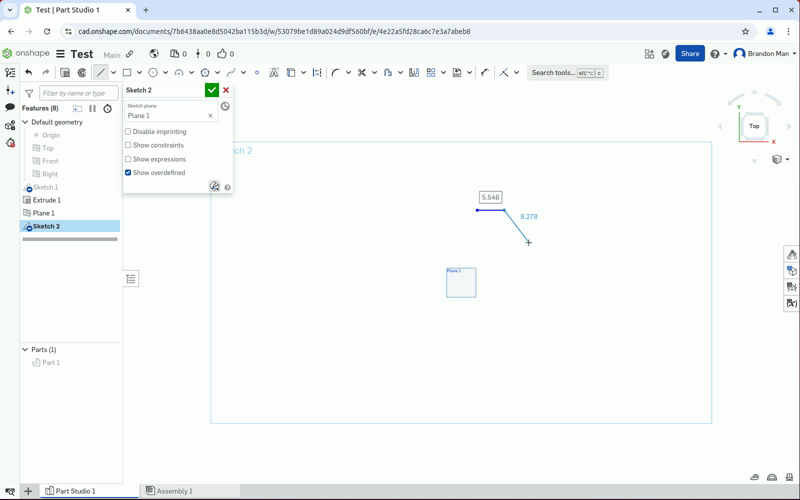
key_up(shift)
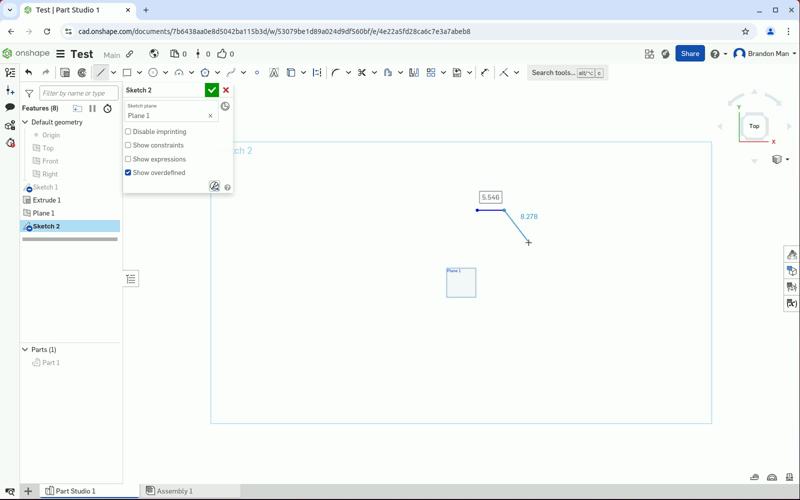
key(esc)
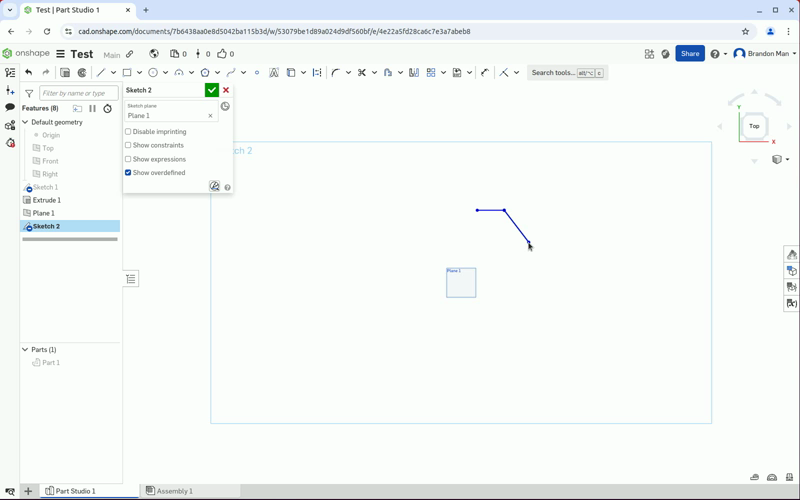
key(a)
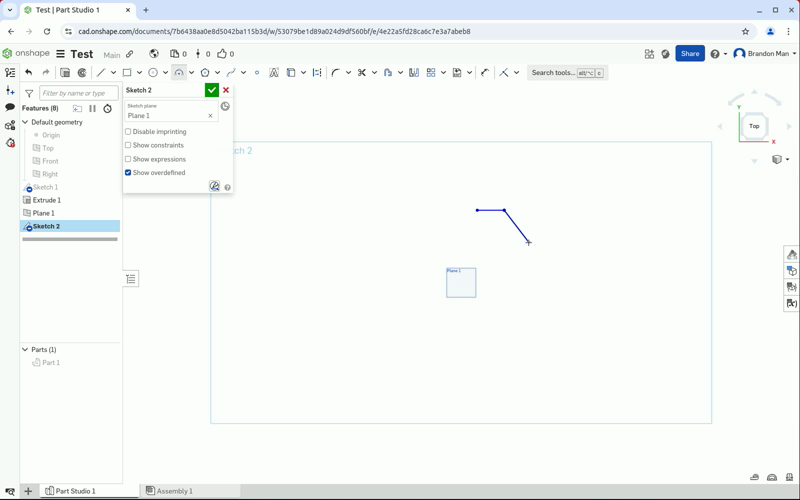
mouse_move(528, 242)
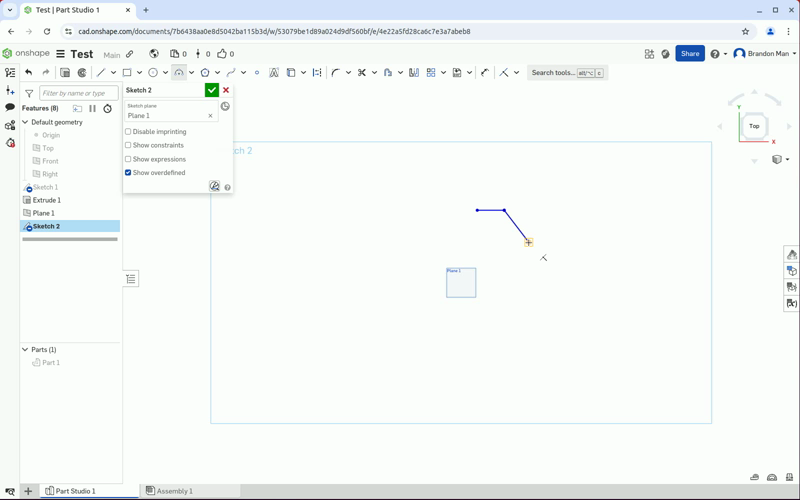
click(528, 242)
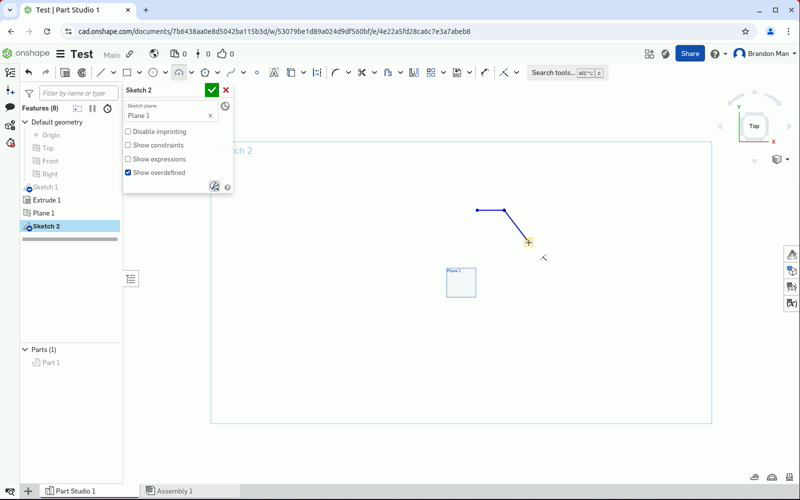
mouse_move(477, 210)
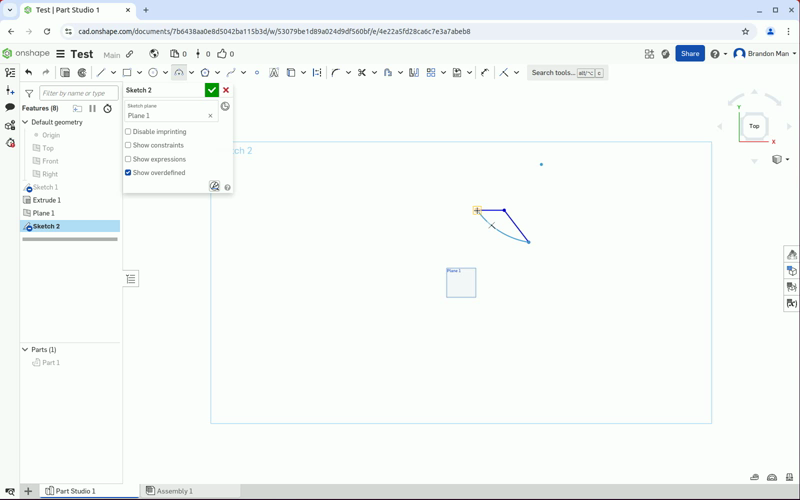
click(477, 210)
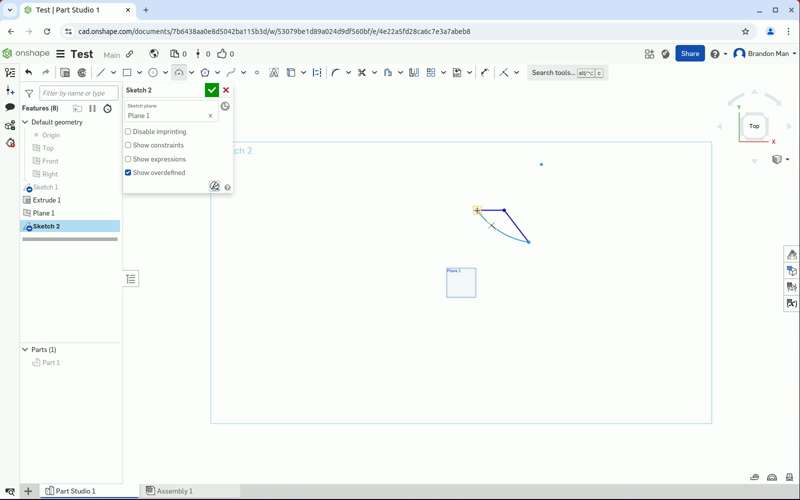
key_down(shift)
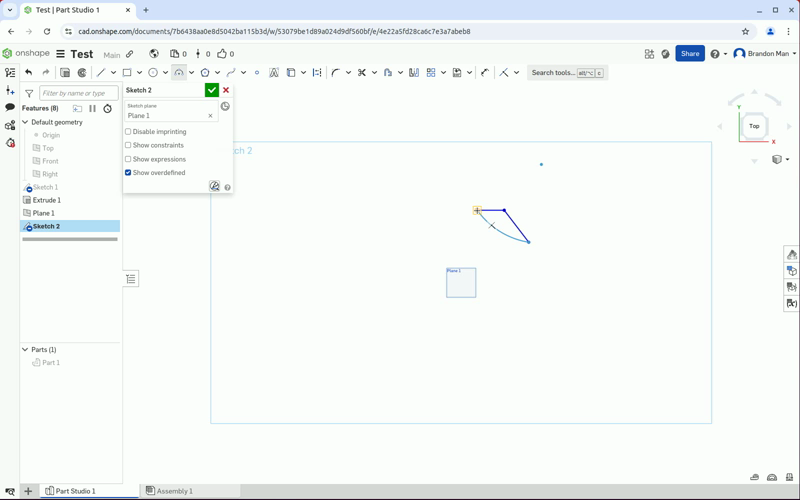
mouse_move(520, 198)
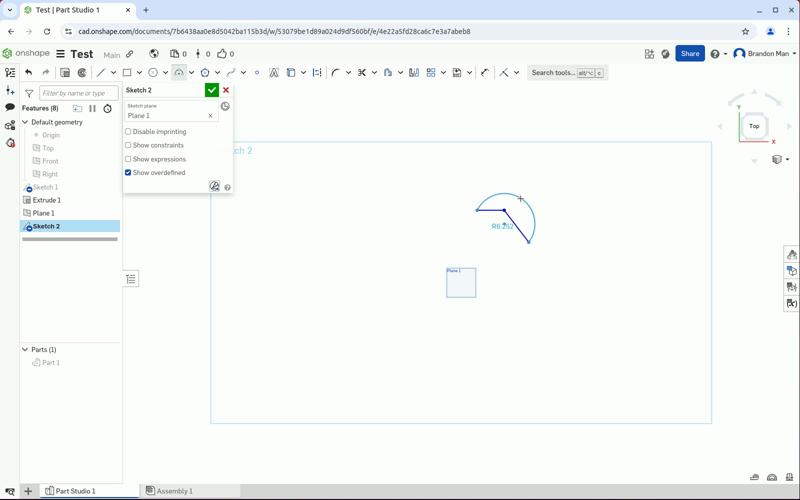
click(520, 198)
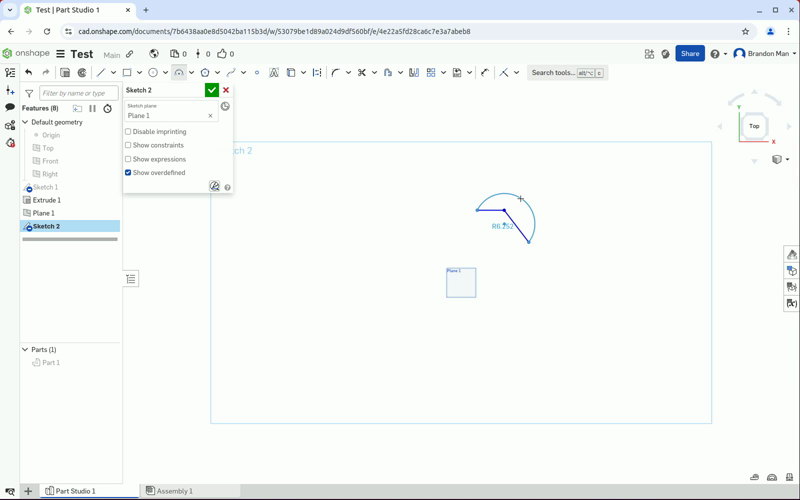
key_up(shift)
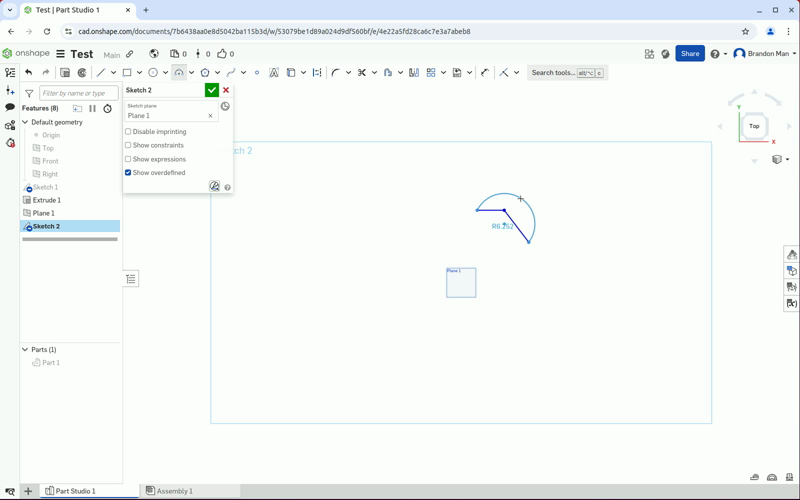
key(esc)
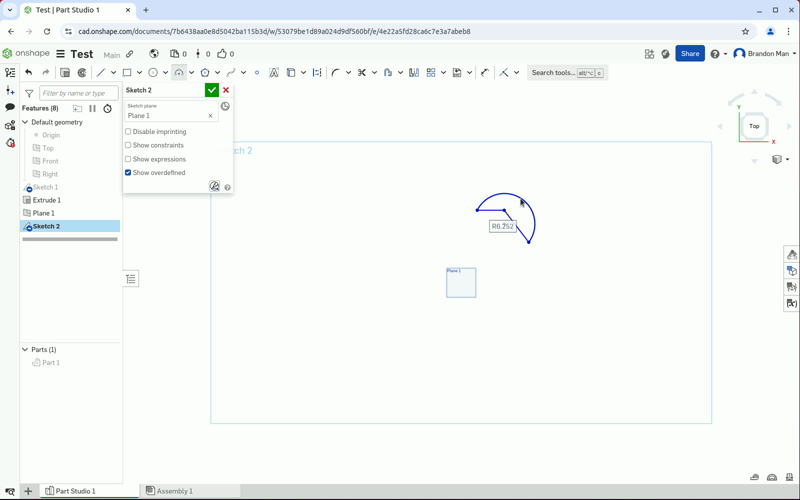
mouse_move(512, 218)
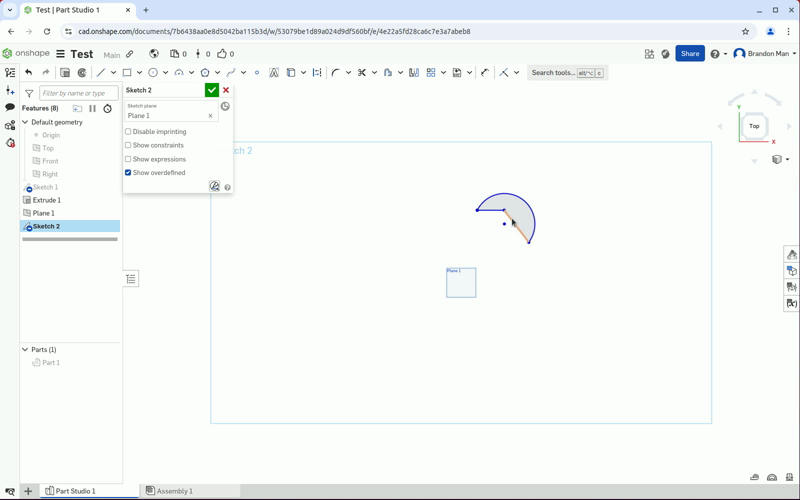
scroll(6)
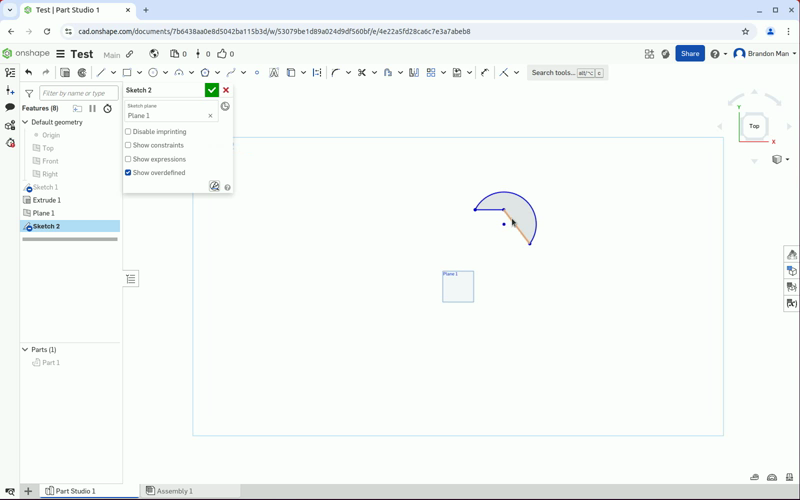
scroll(6)
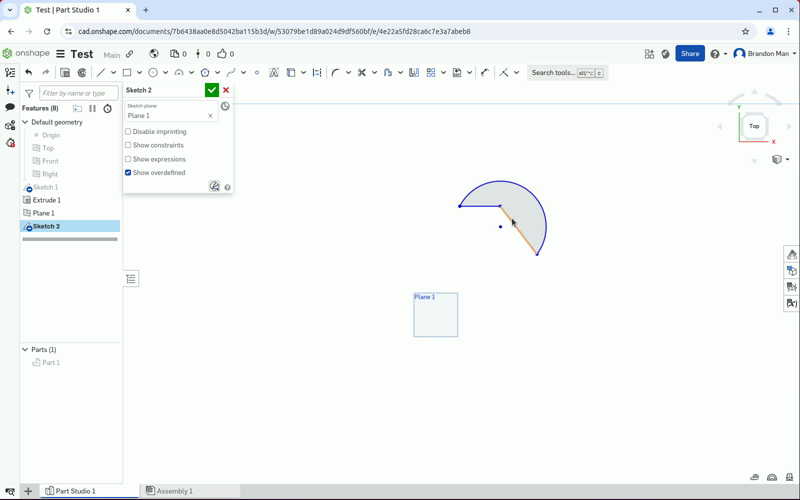
scroll(6)
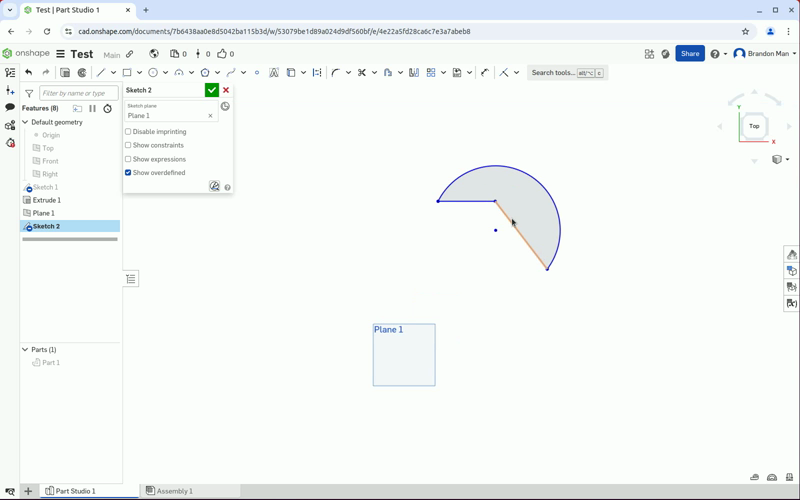
scroll(6)
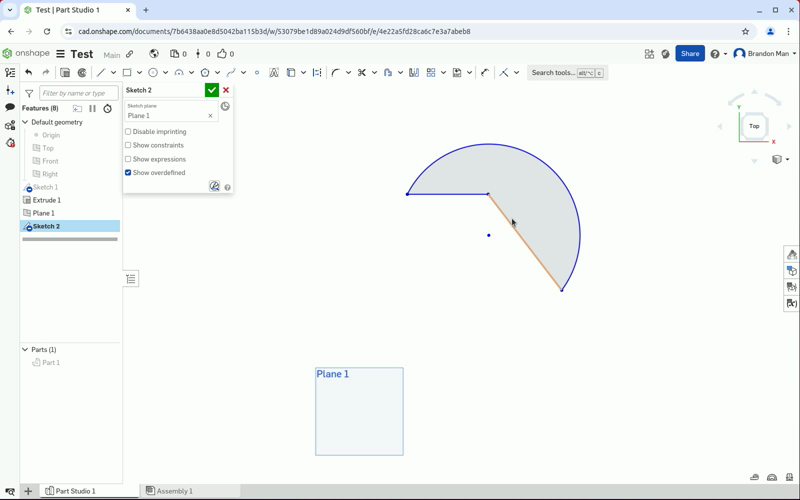
scroll(6)
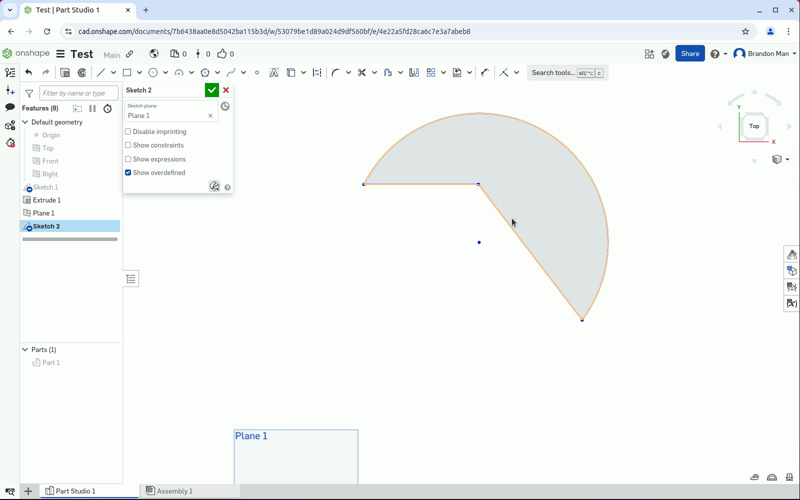
scroll(6)
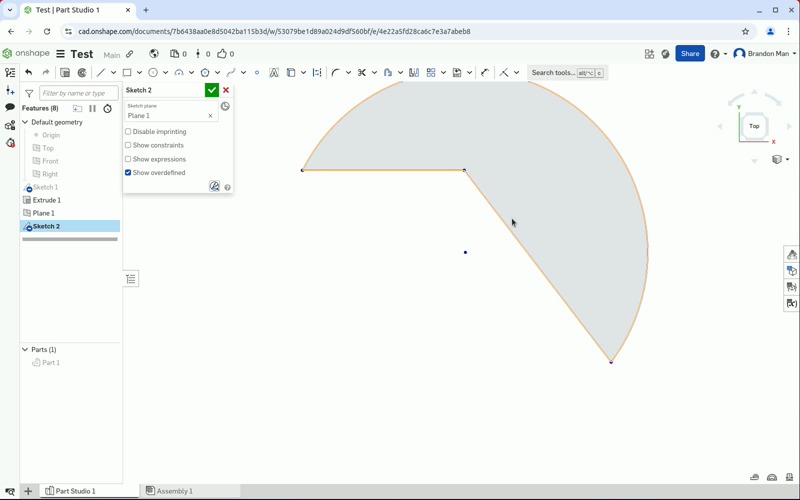
scroll(6)
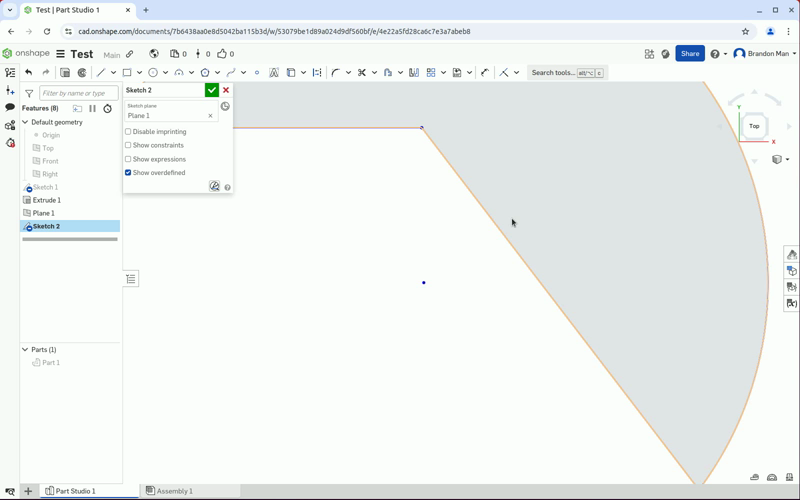
click(512, 218)
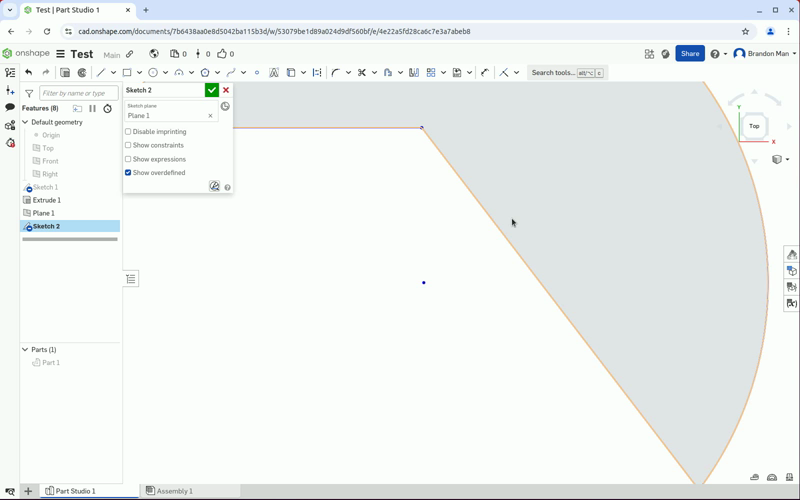
scroll(-6)
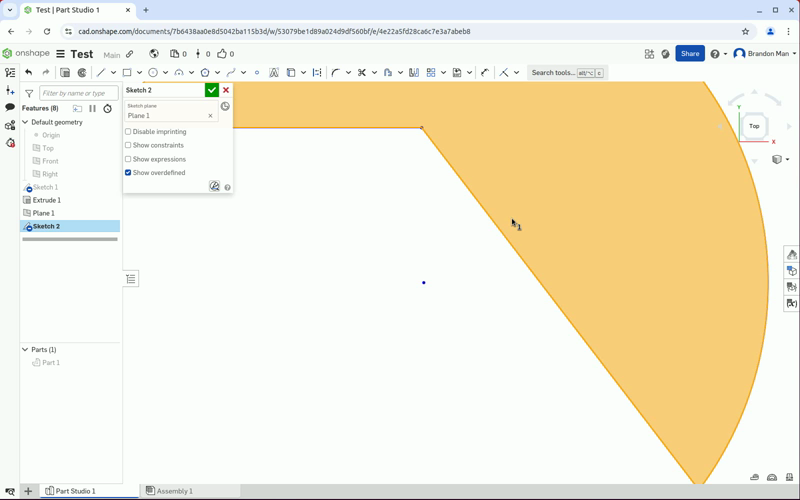
scroll(-6)
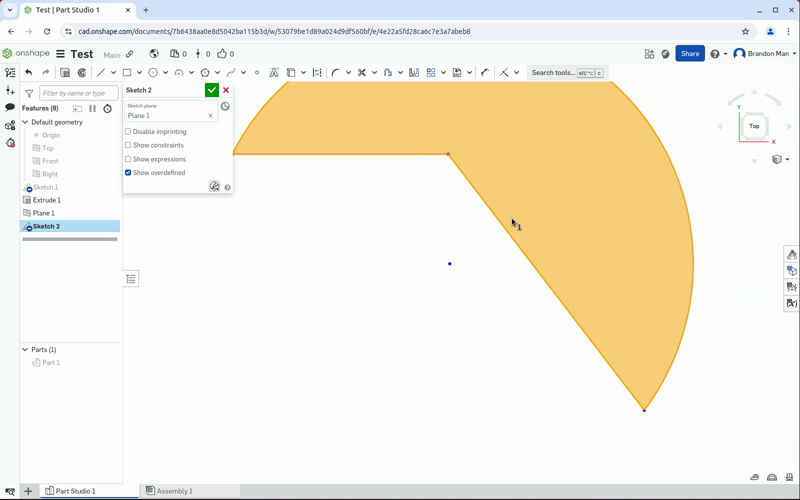
scroll(-6)
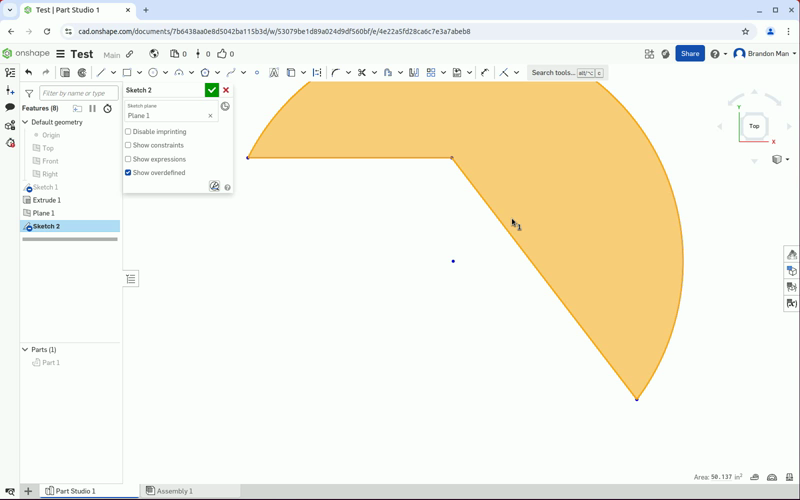
scroll(-6)
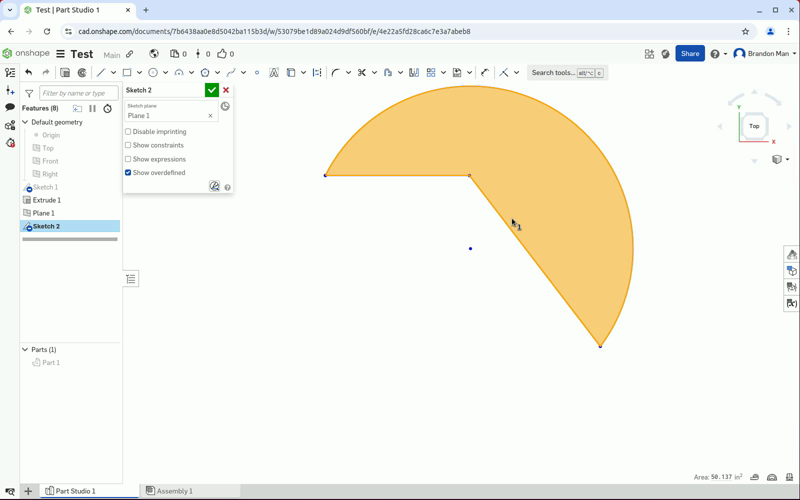
scroll(-6)
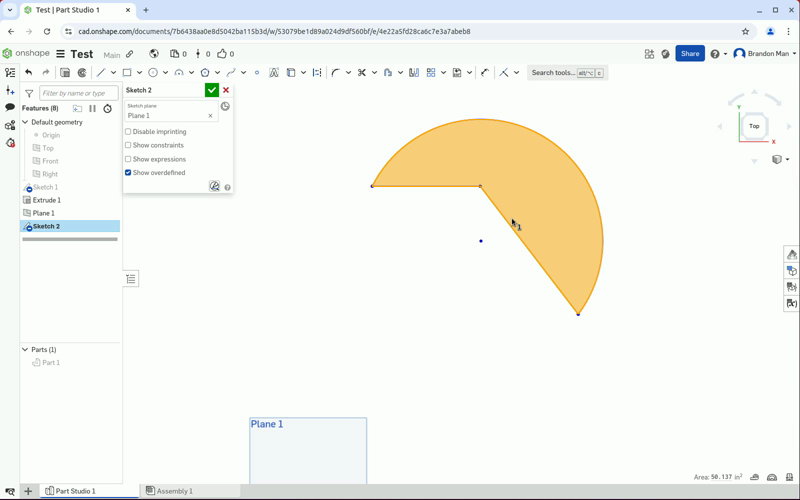
scroll(-6)
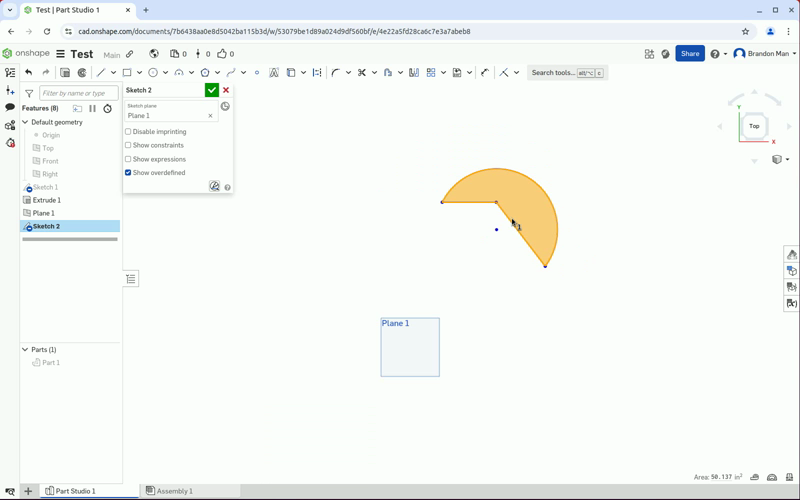
scroll(-6)
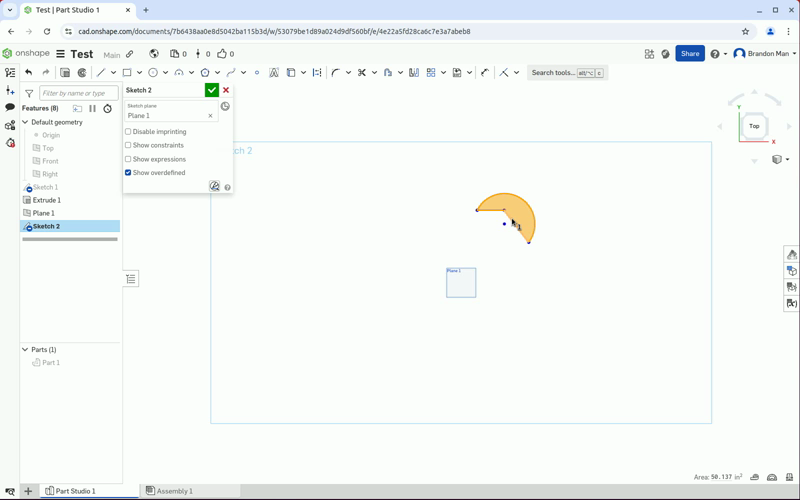
mouse_move(73, 352)
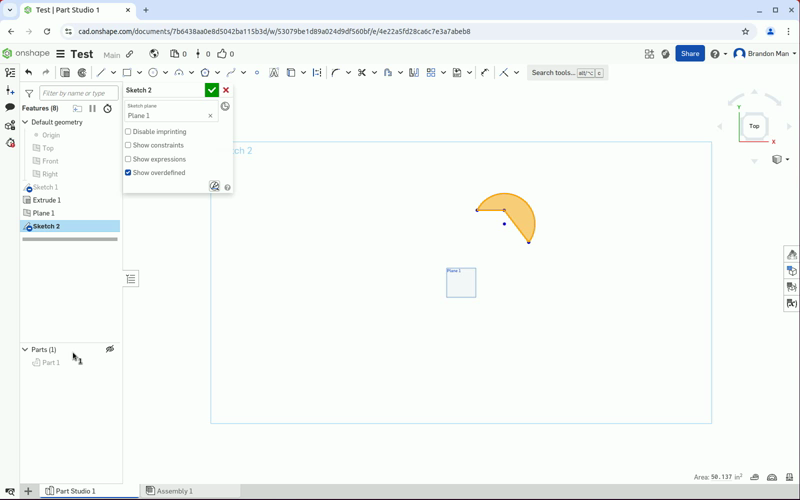
key(shift+y)
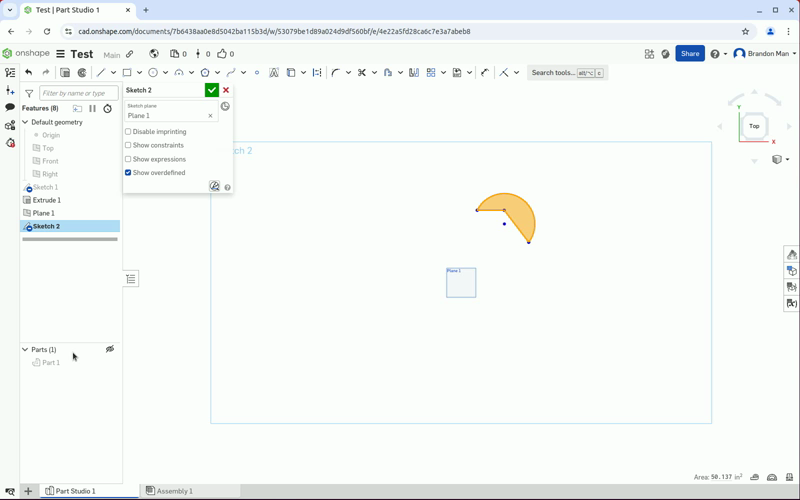
key(shift+e)
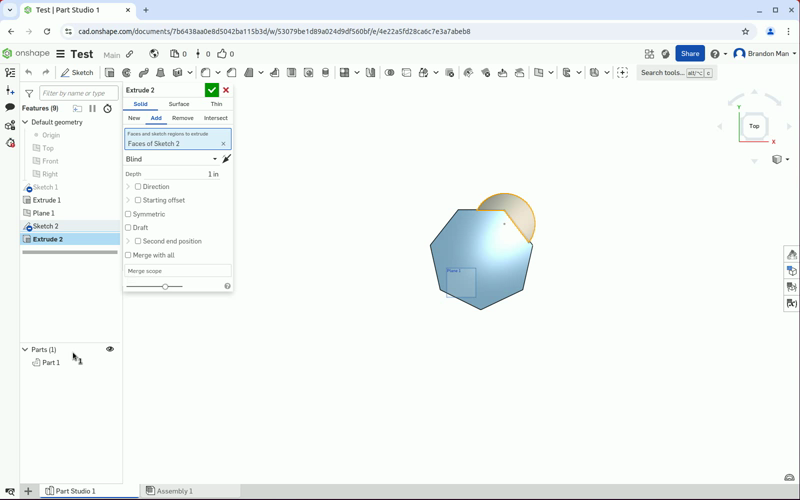
mouse_move(143, 106)
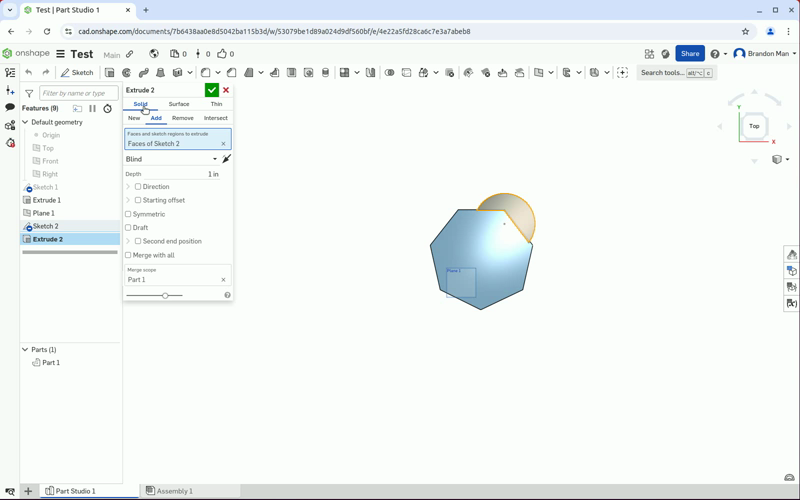
click(143, 106)
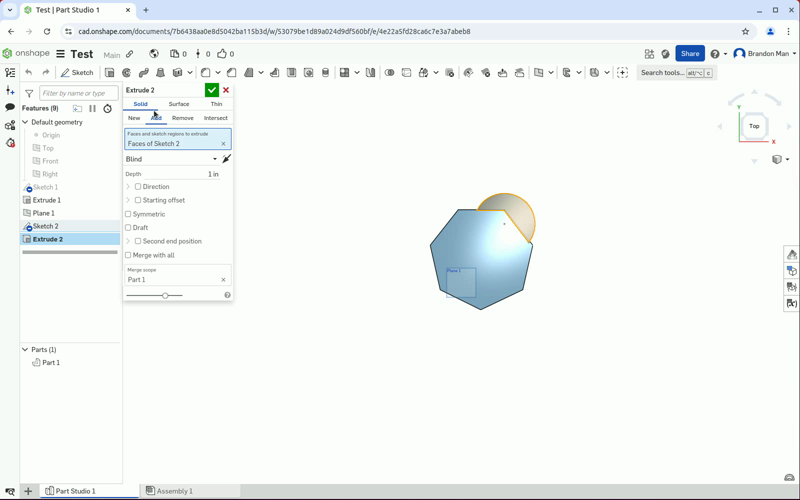
mouse_move(186, 120)
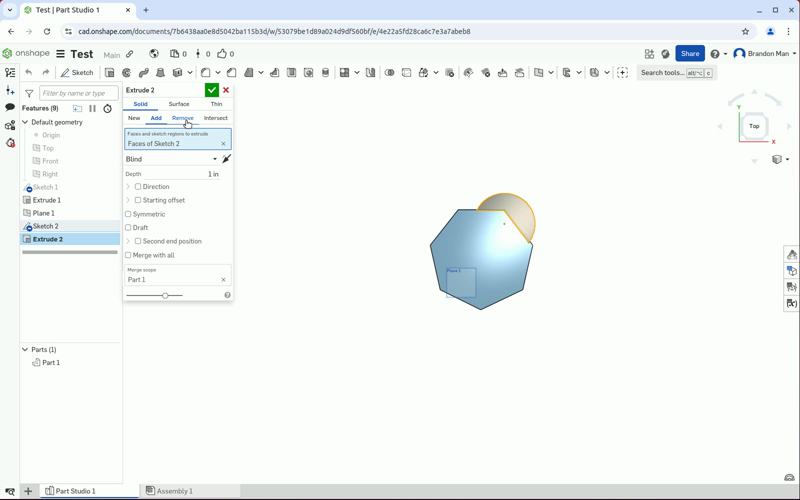
click(186, 120)
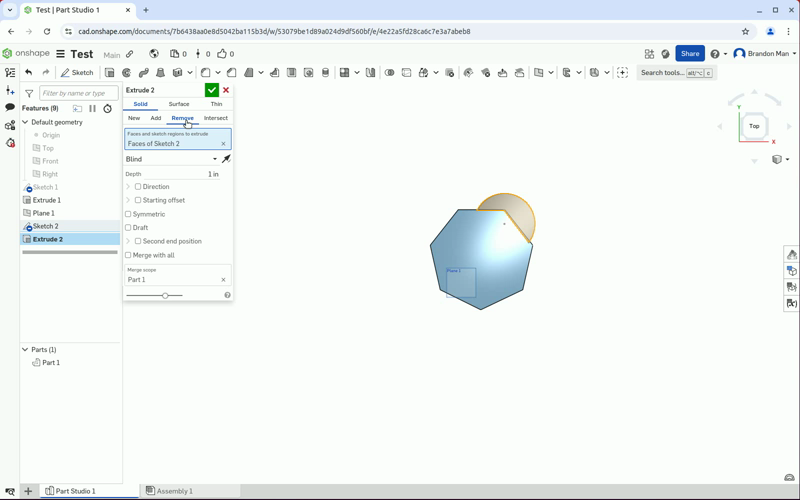
key(tab, 4)
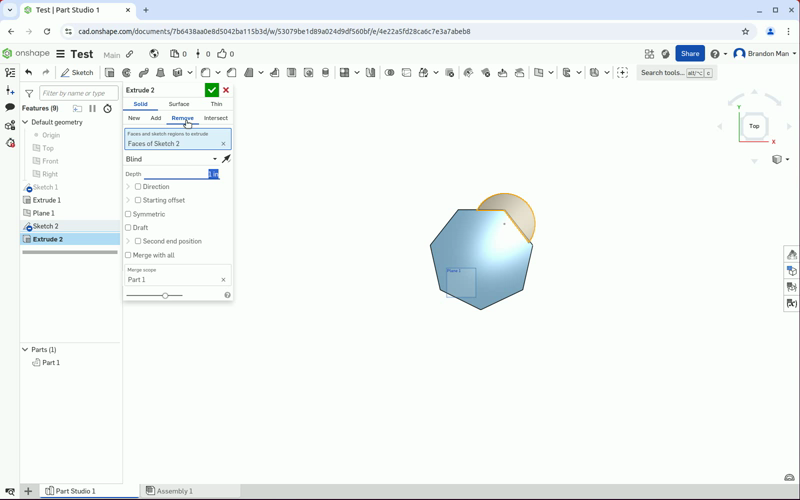
text(30.811)
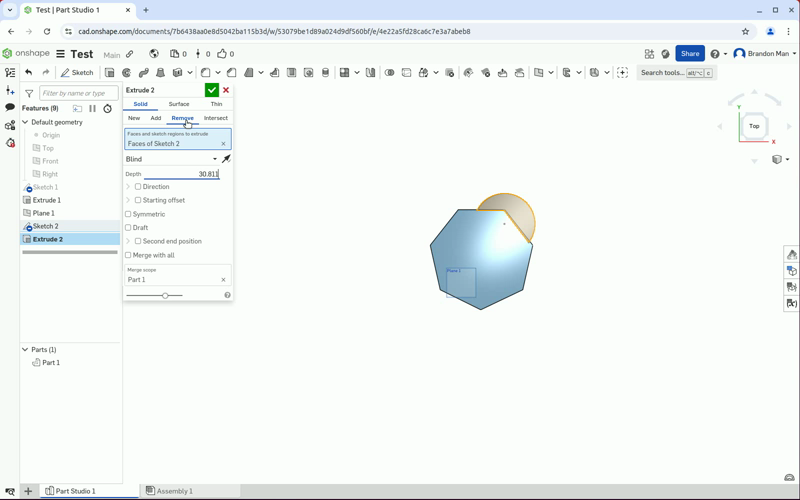
key(tab, 6)
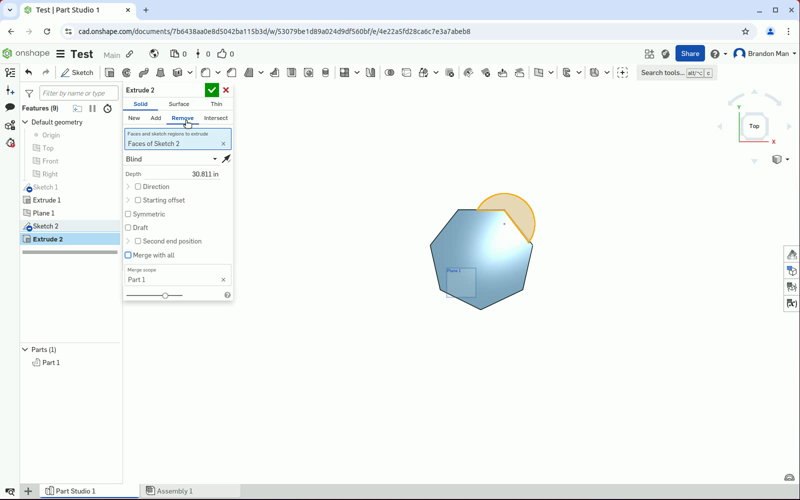
key(space)
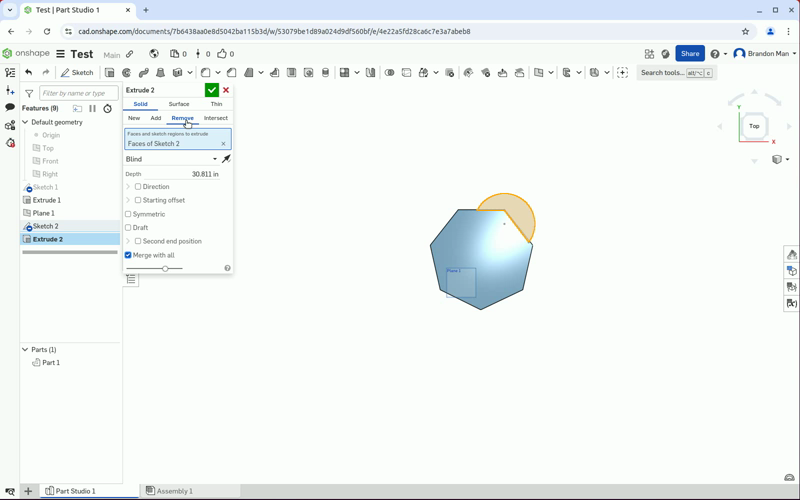
key(enter)
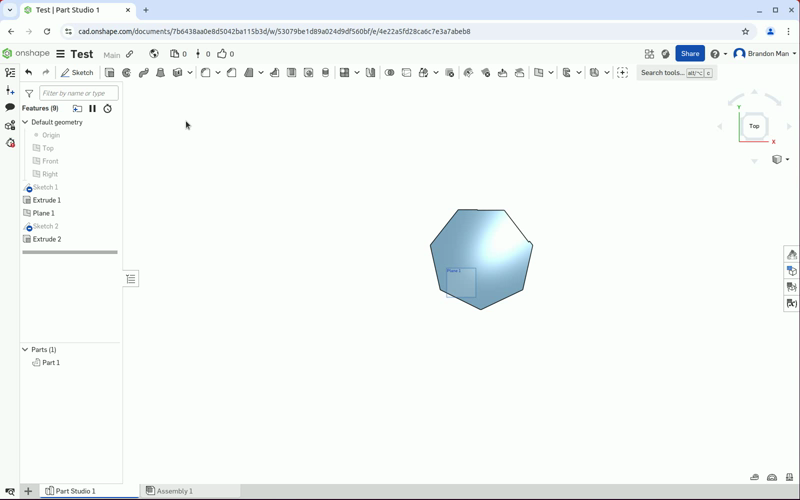
key(shift+h)
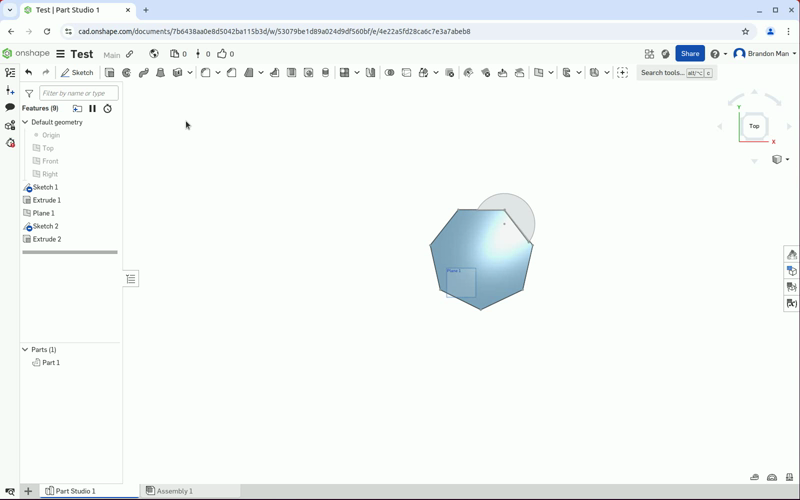
key(shift+h)
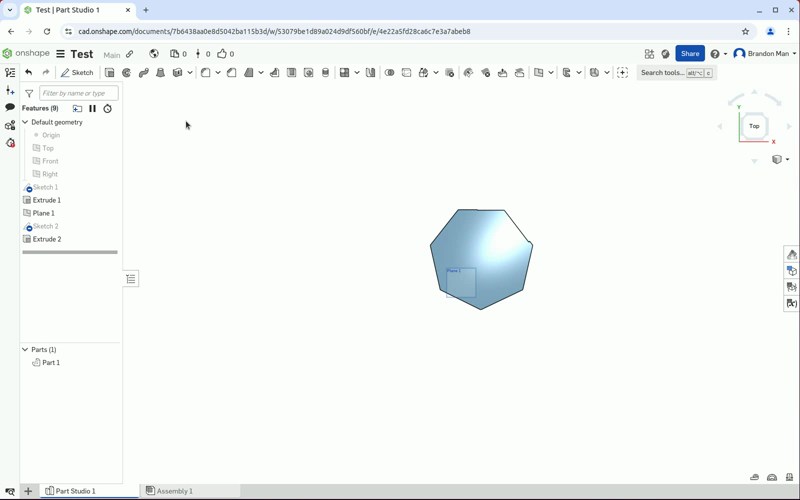
mouse_move(73, 189)
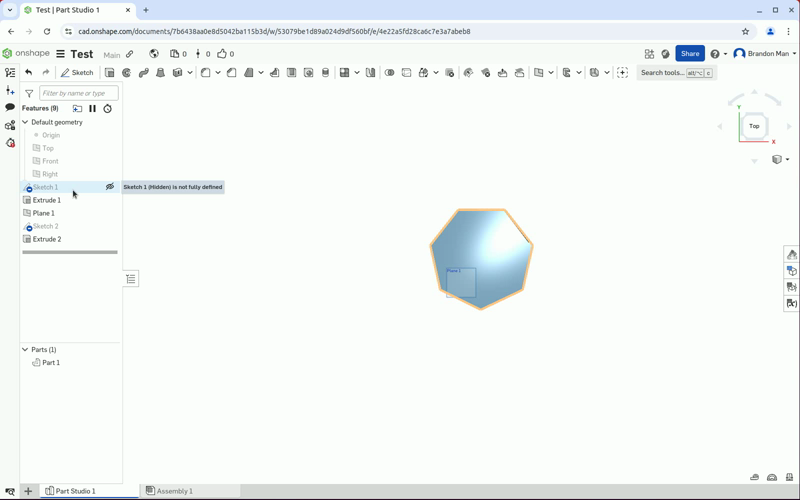
click(73, 189)
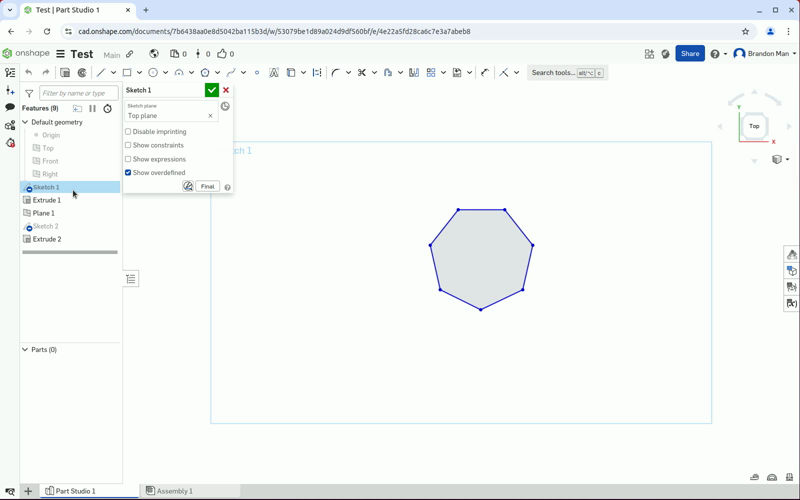
mouse_move(229, 92)
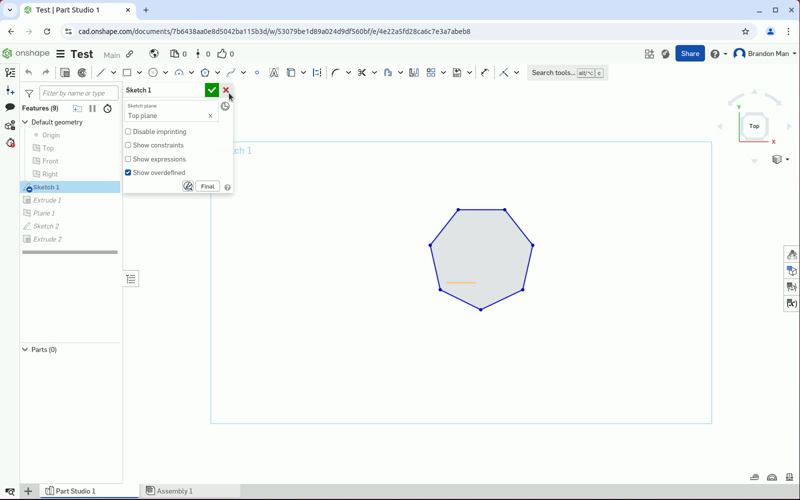
click(229, 92)
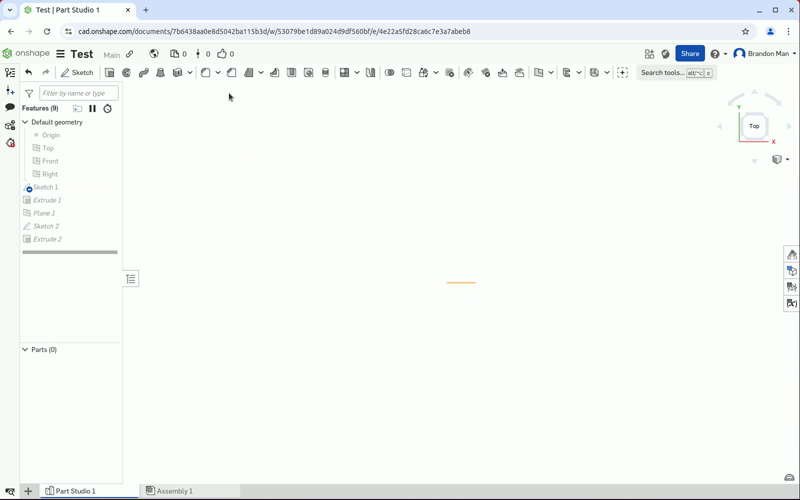
key(shift+s)
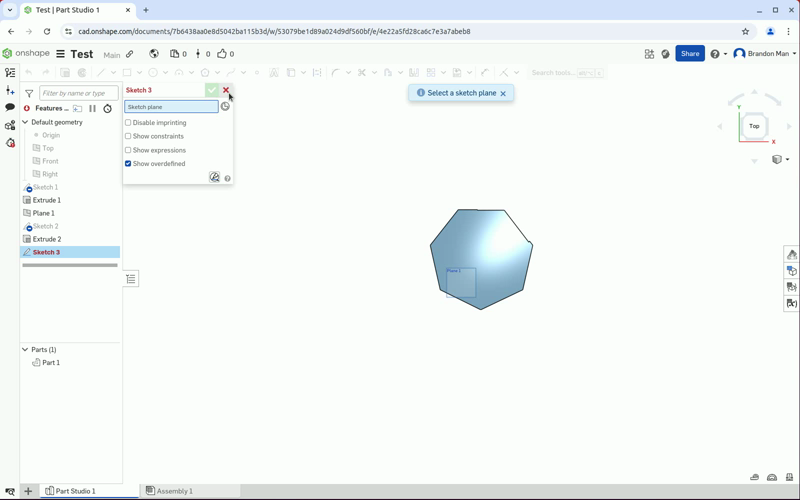
mouse_move(73, 215)
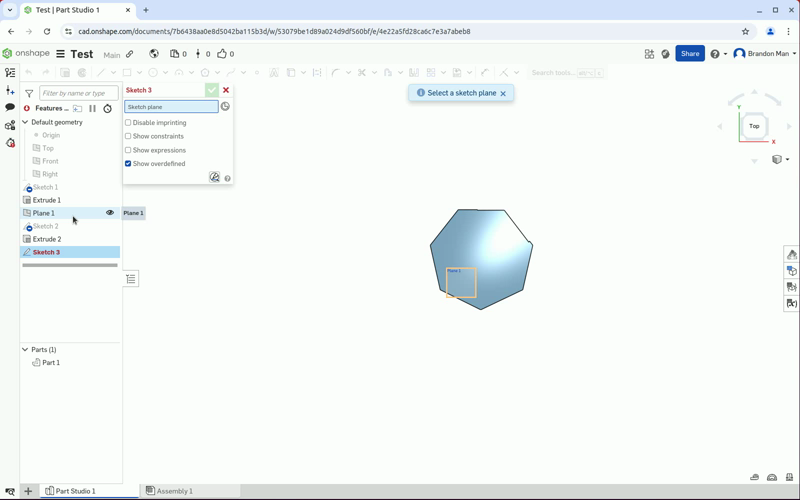
click(73, 215)
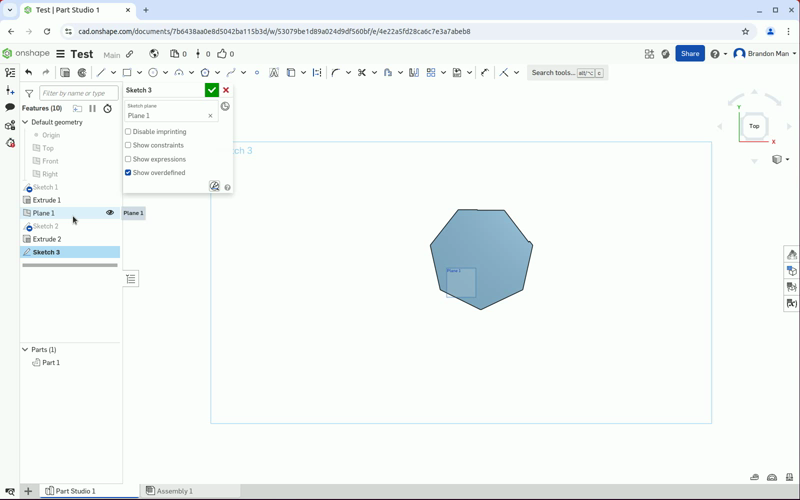
mouse_move(73, 352)
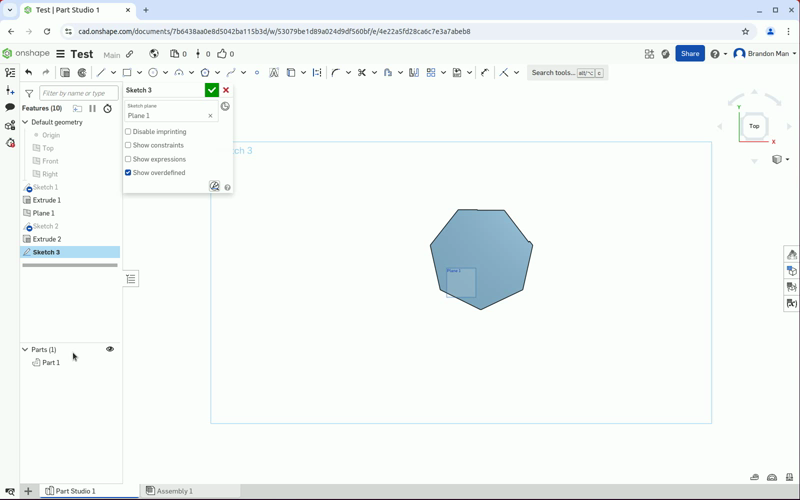
key(y)
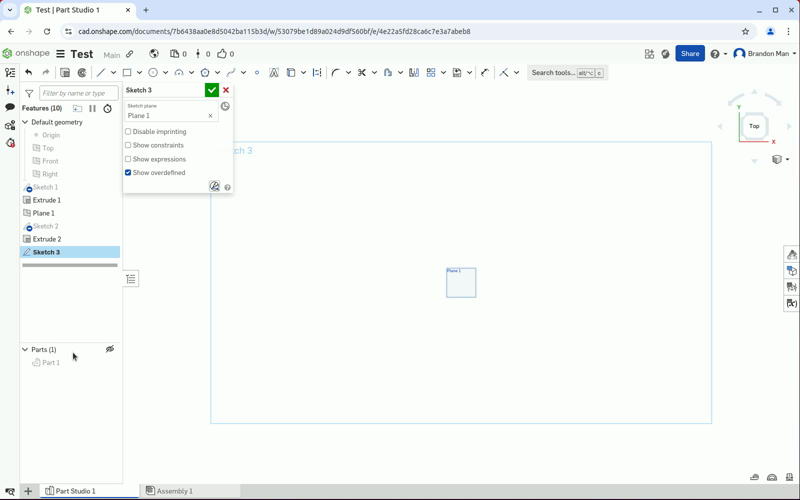
key(a)
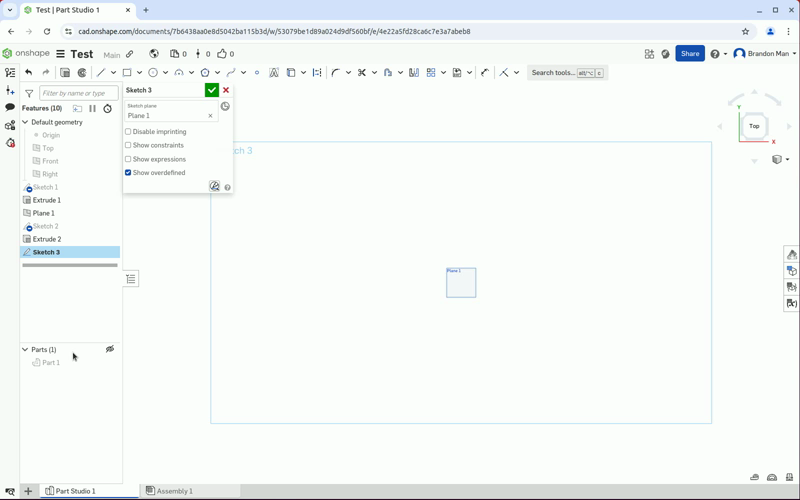
key_down(shift)
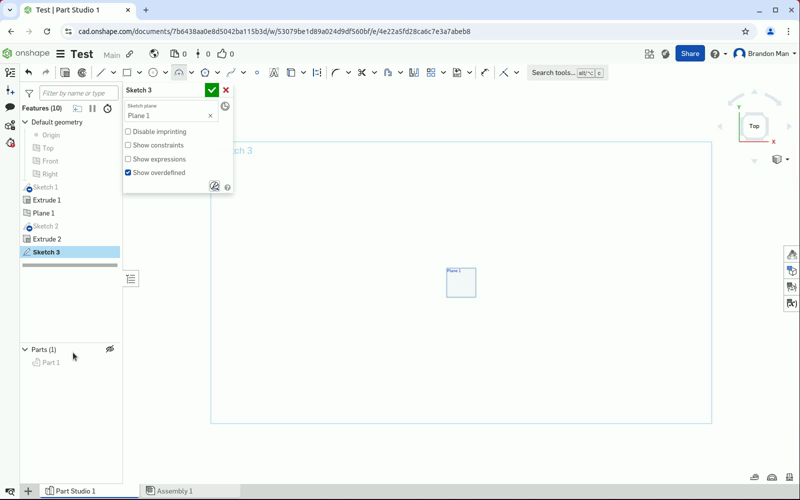
mouse_move(477, 210)
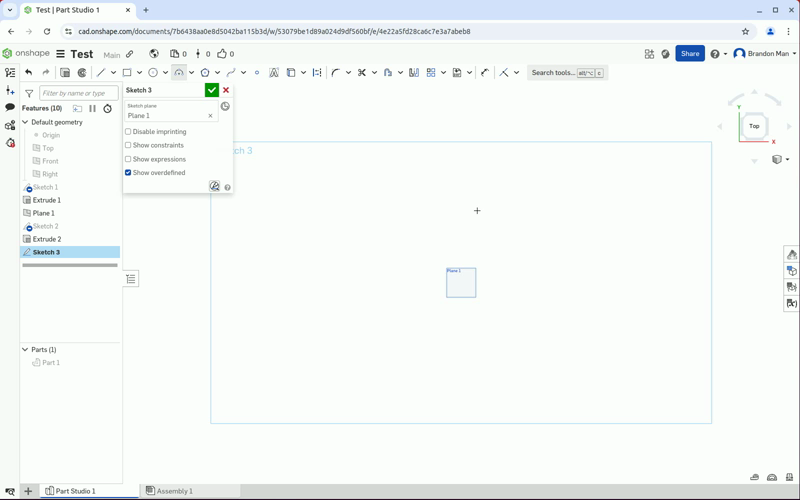
click(477, 210)
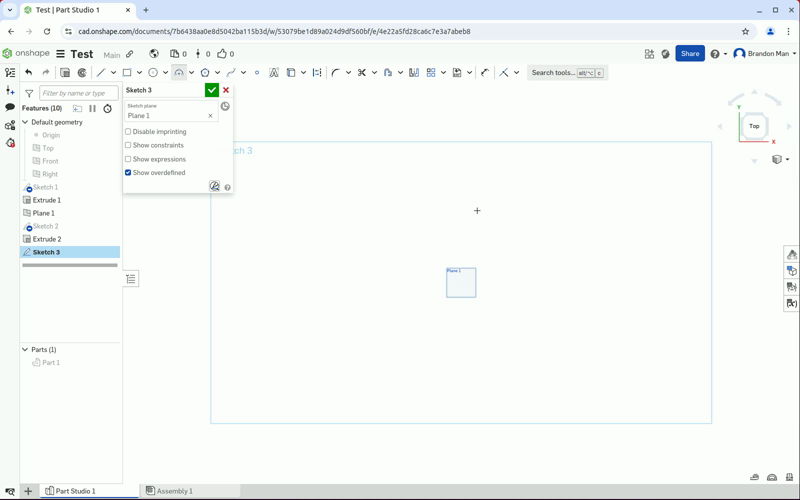
key_up(shift)
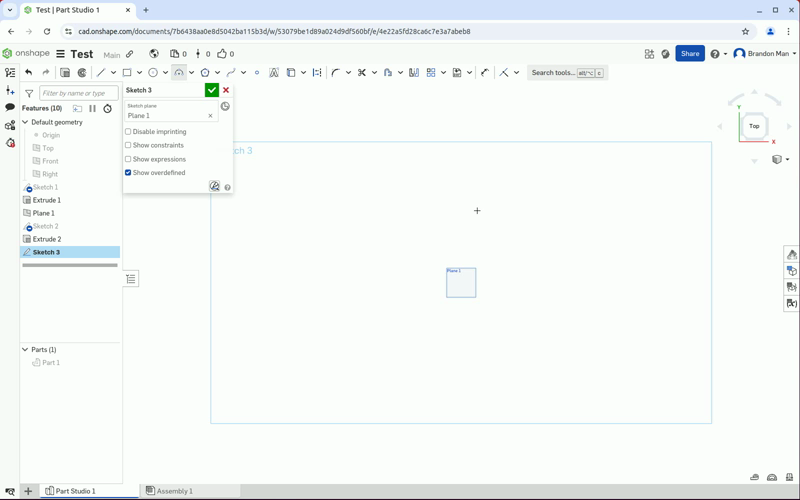
key_down(shift)
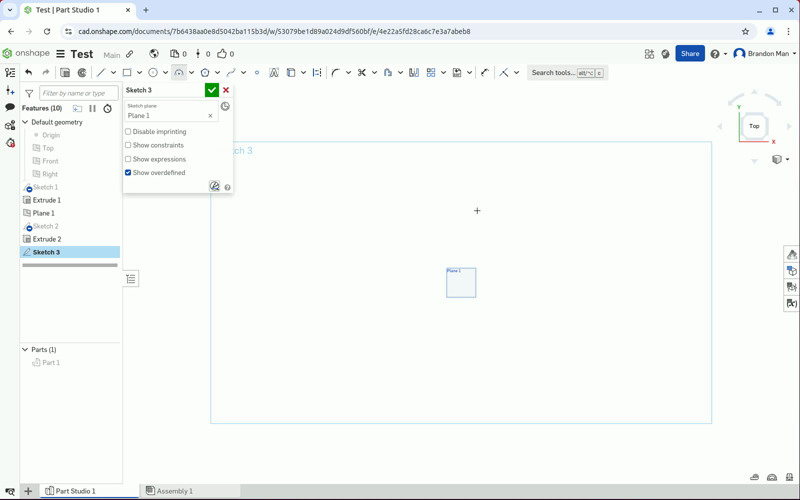
mouse_move(529, 242)
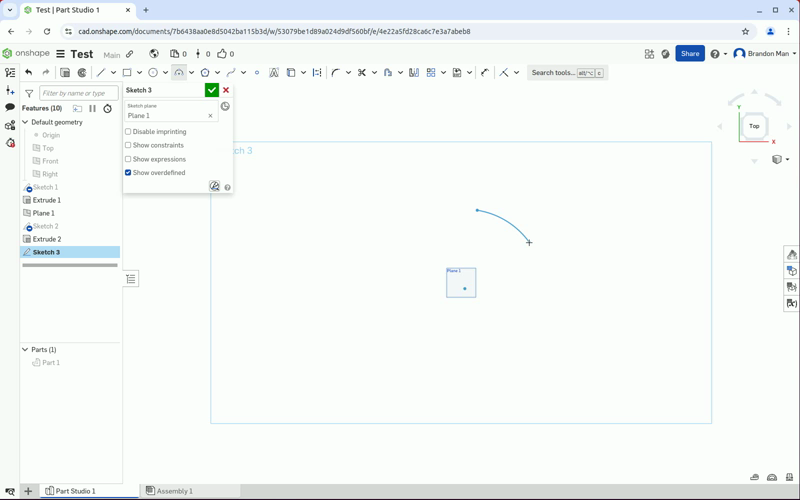
click(529, 242)
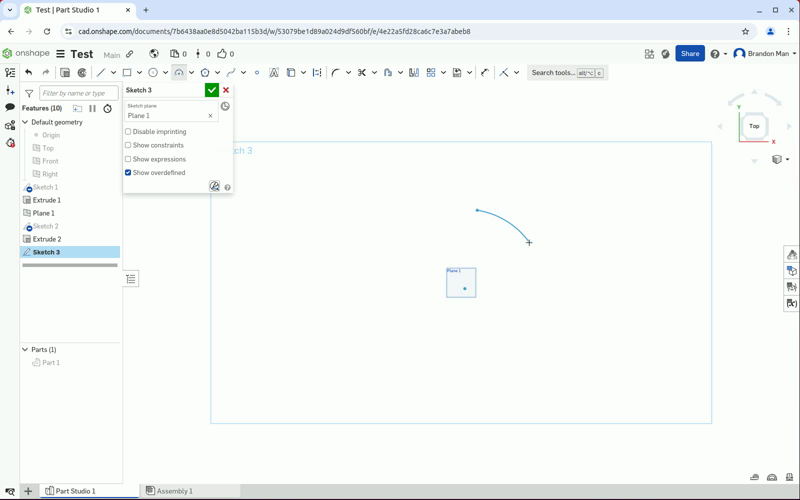
mouse_move(488, 250)
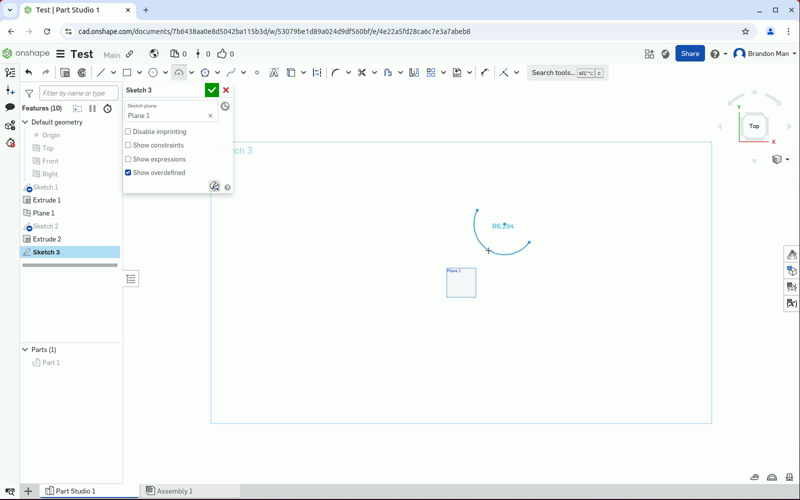
click(488, 250)
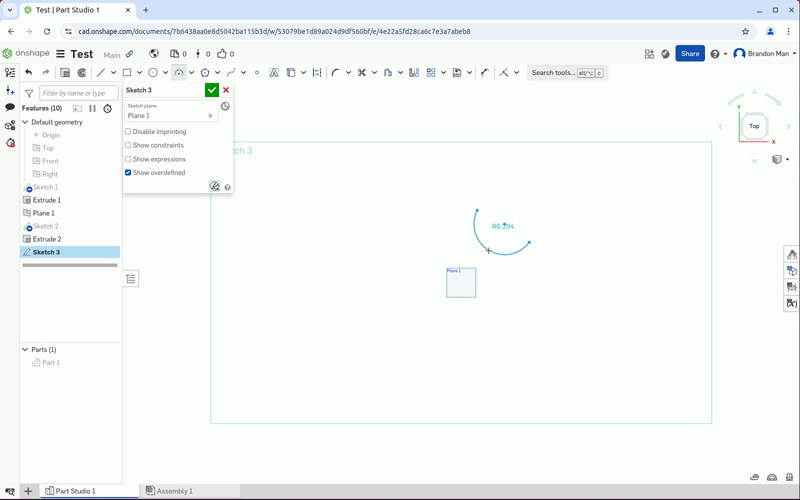
key_up(shift)
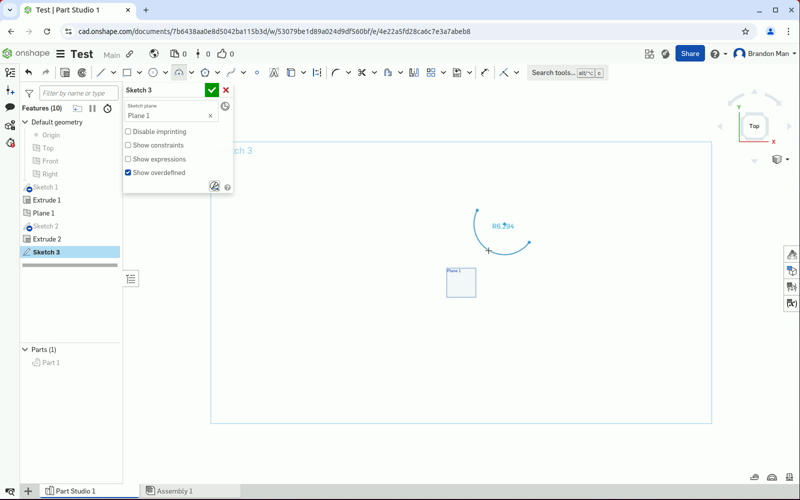
key(esc)
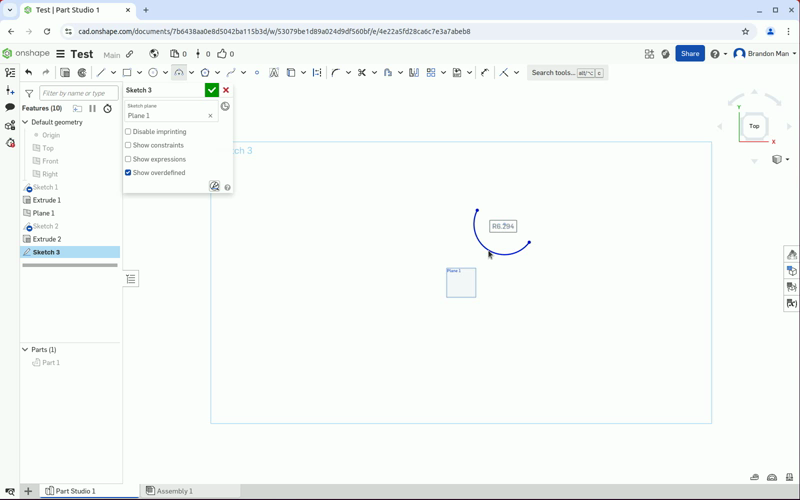
key(l)
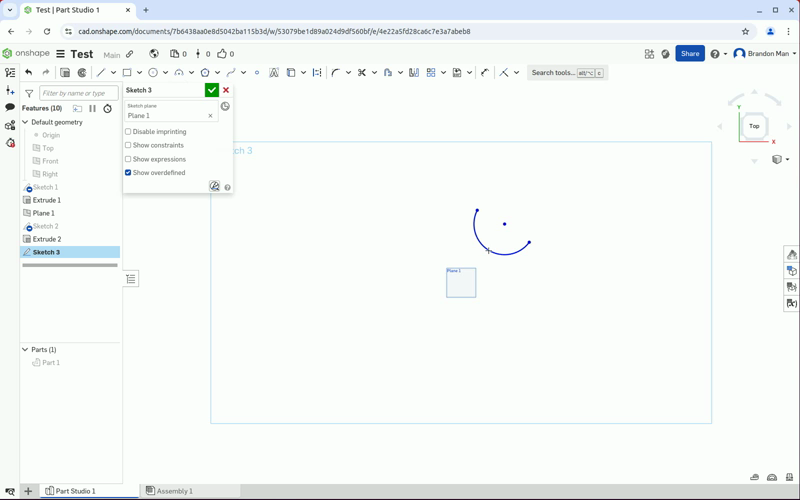
mouse_move(529, 242)
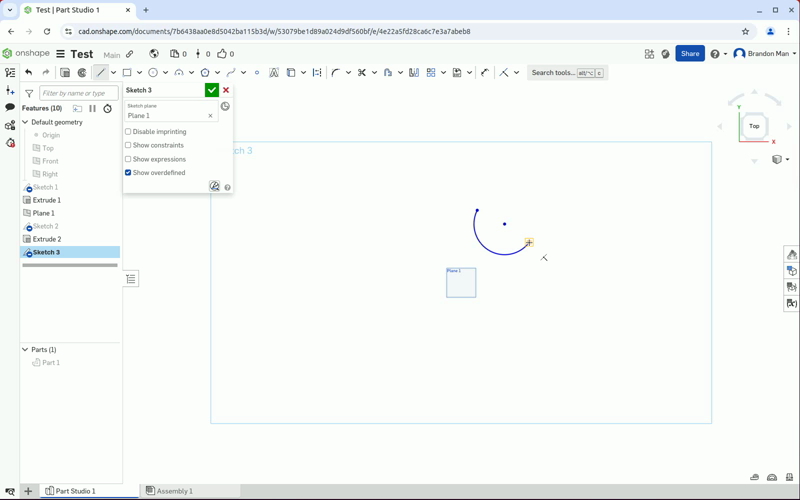
click(529, 242)
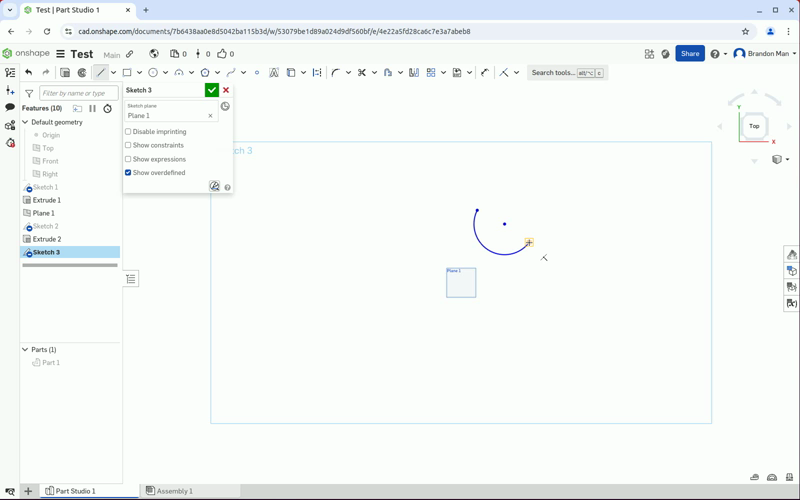
key_down(shift)
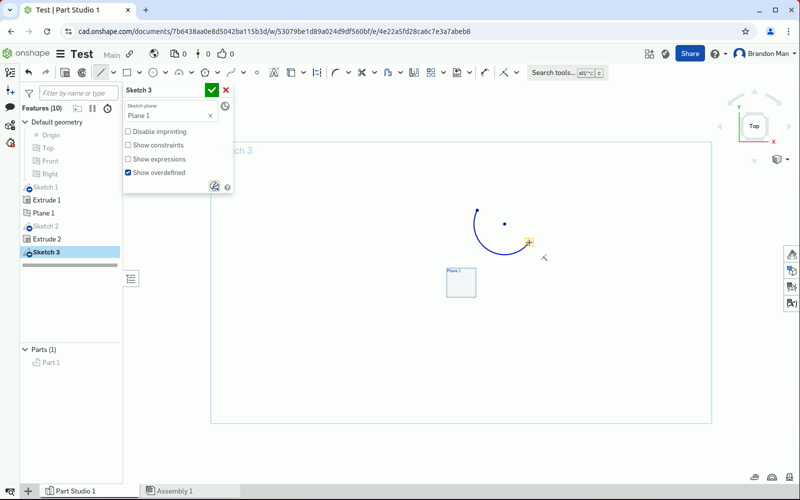
mouse_move(559, 242)
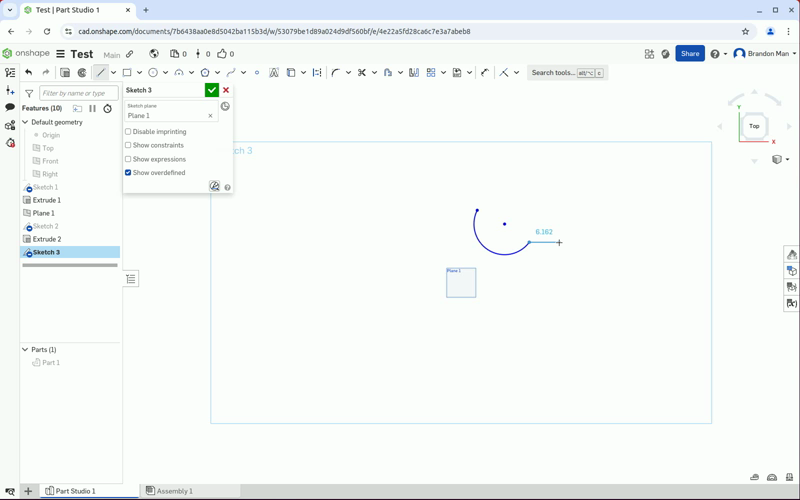
mouse_move(504, 210)
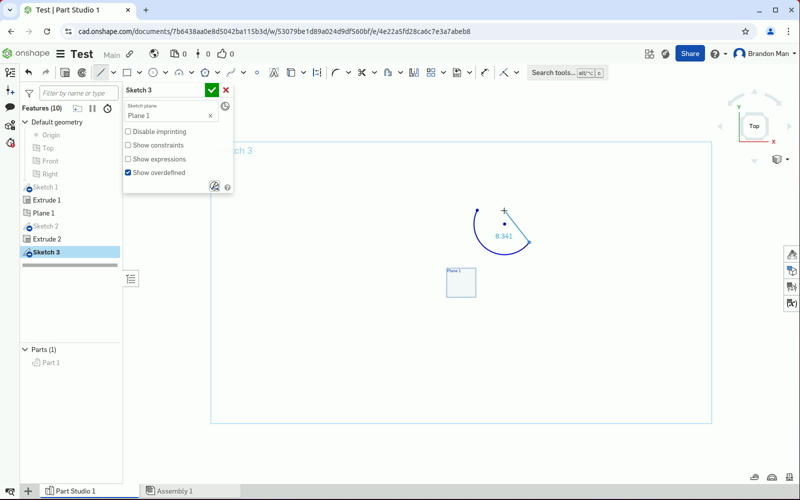
click(504, 210)
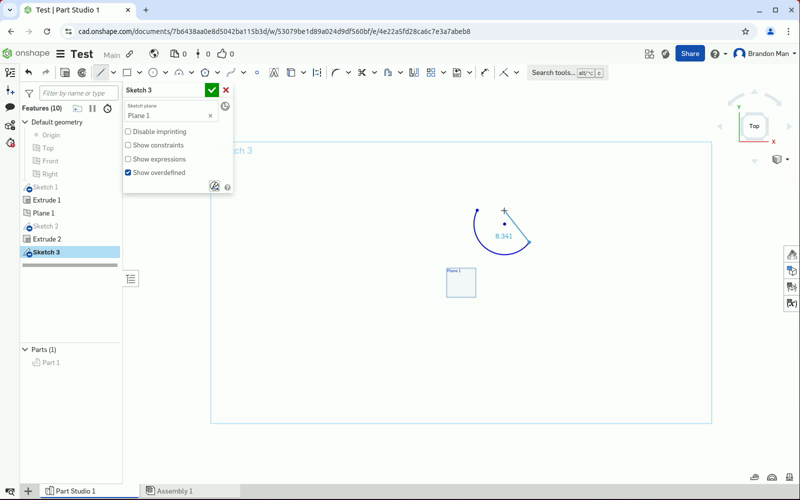
key_up(shift)
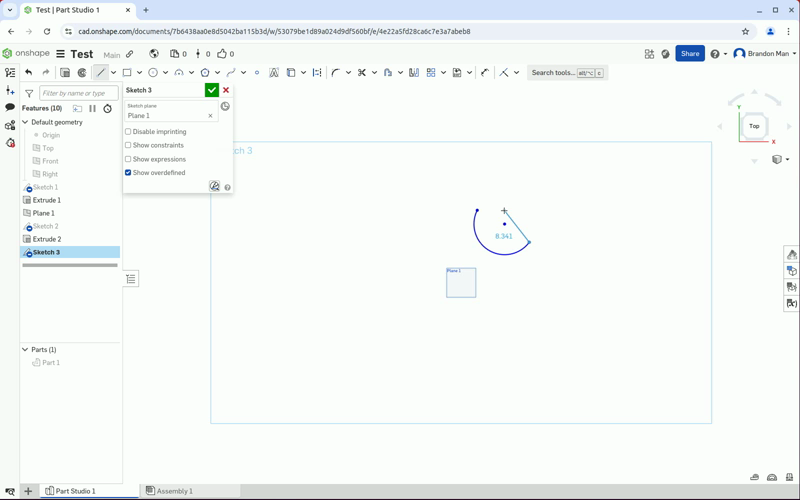
mouse_move(534, 210)
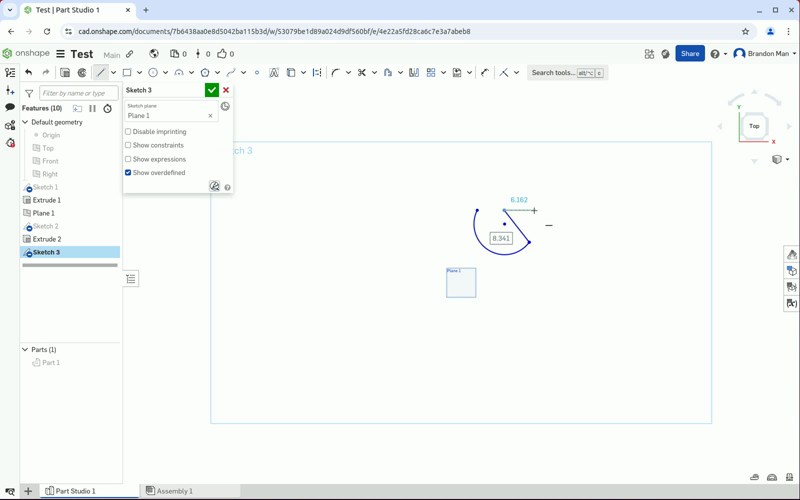
key_down(shift)
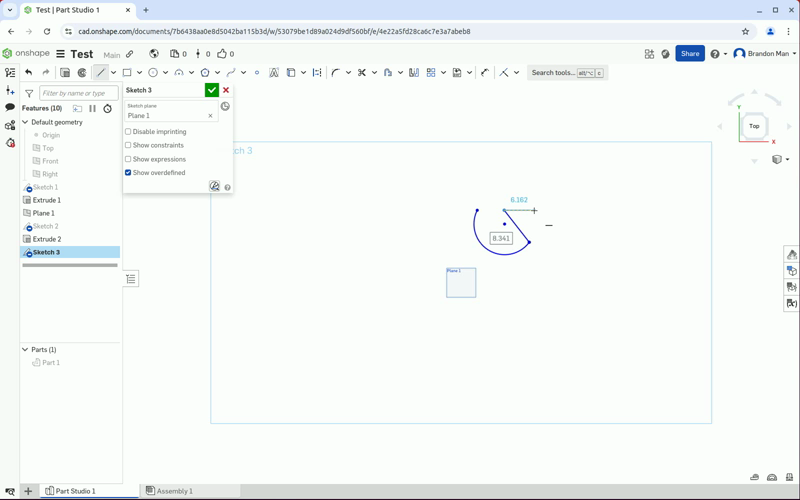
mouse_move(477, 210)
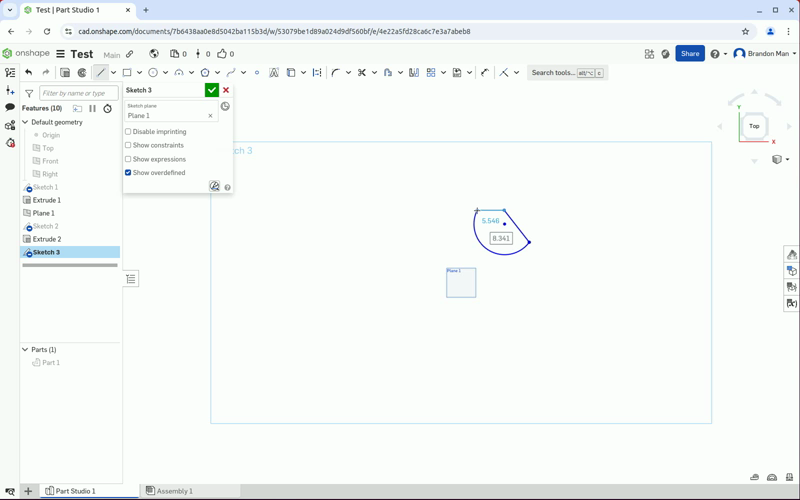
key_up(shift)
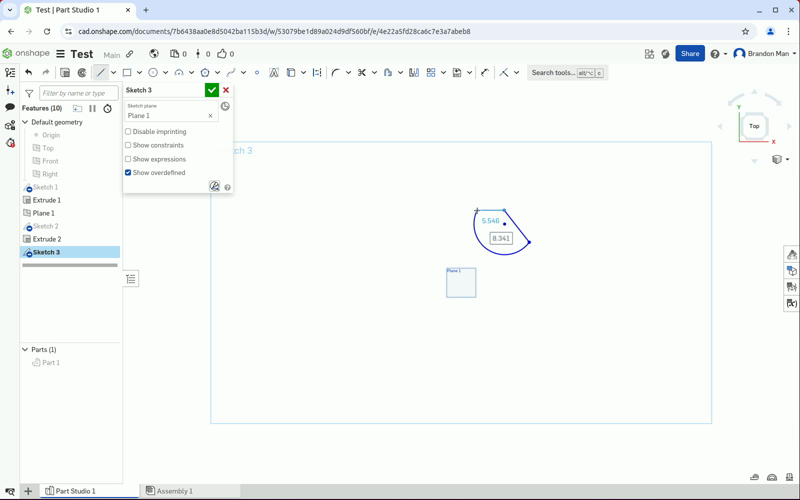
click(477, 210)
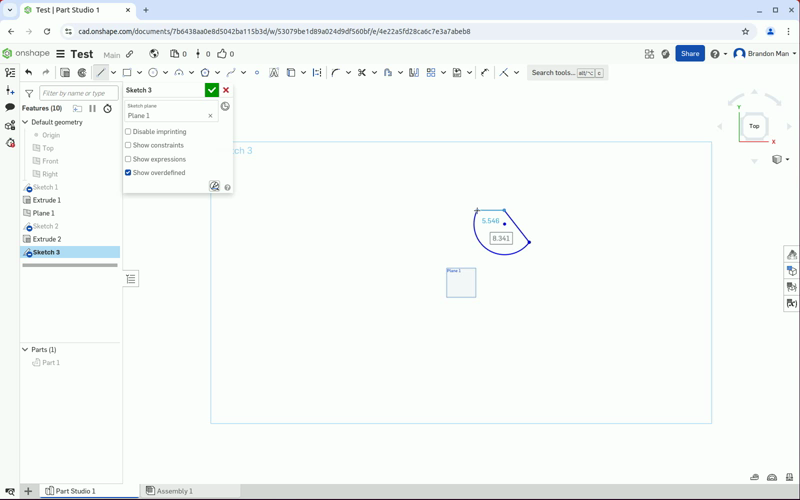
key(esc)
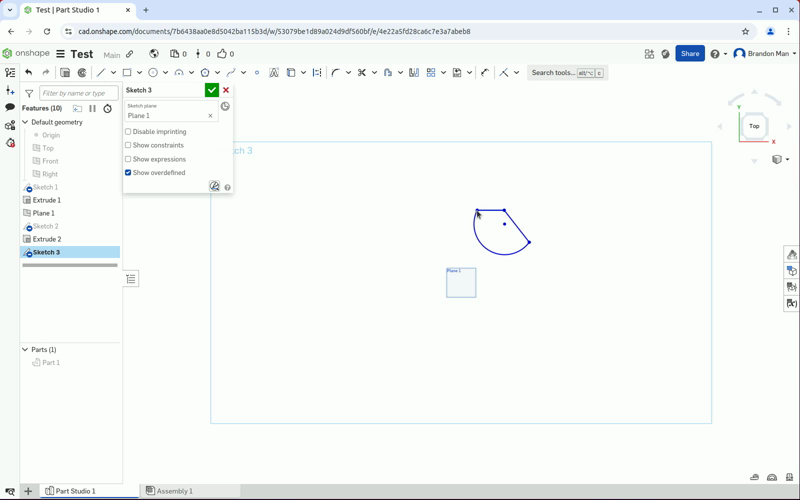
mouse_move(498, 250)
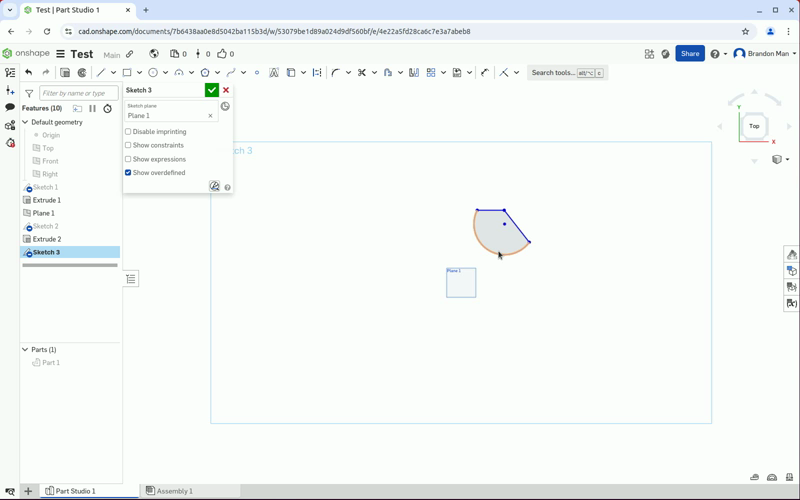
scroll(6)
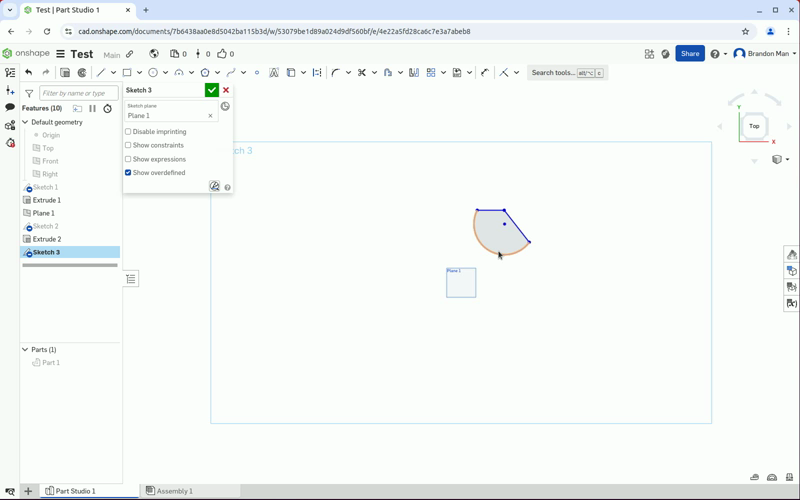
scroll(6)
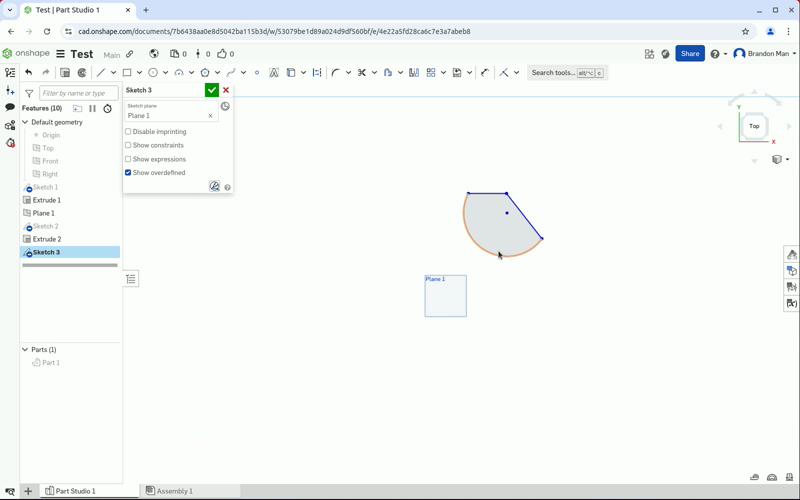
scroll(6)
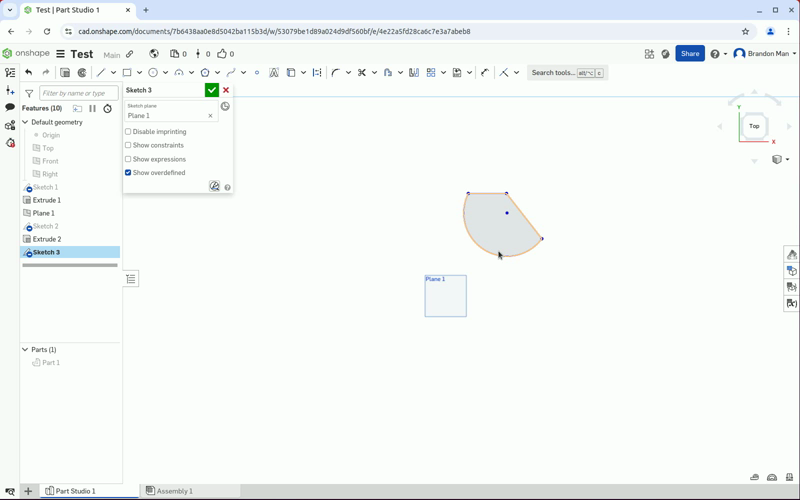
scroll(6)
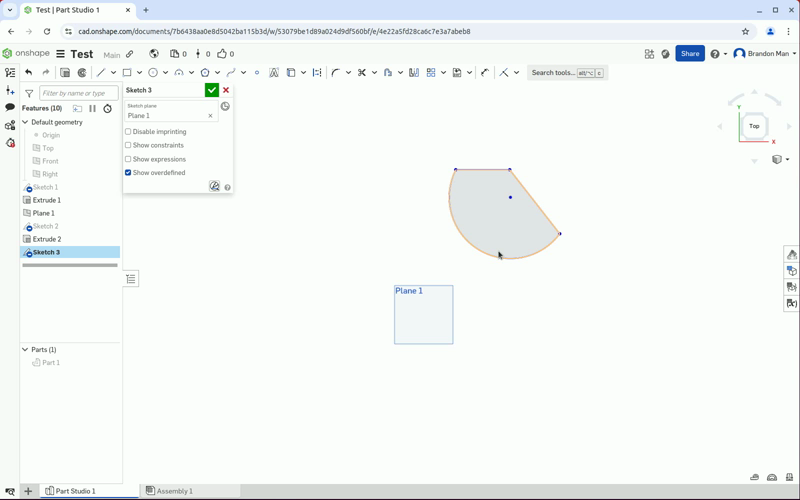
scroll(6)
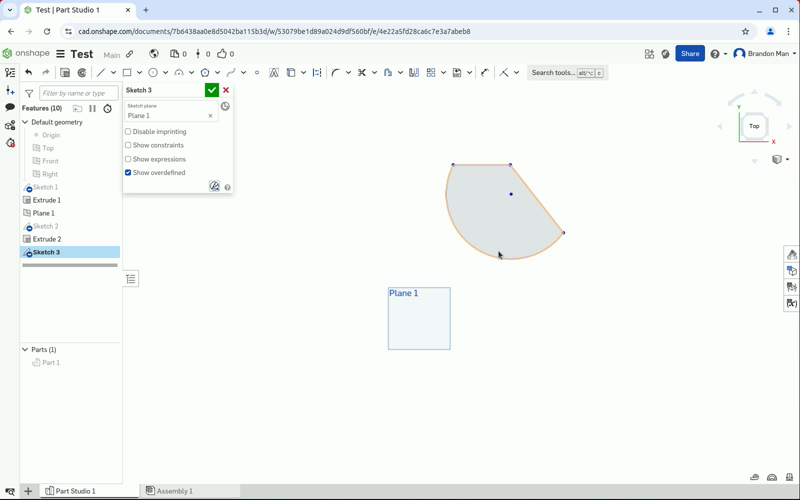
scroll(6)
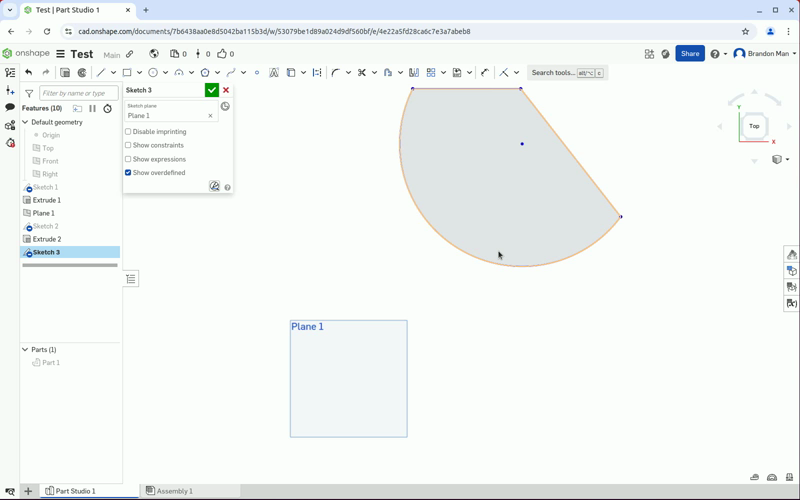
scroll(6)
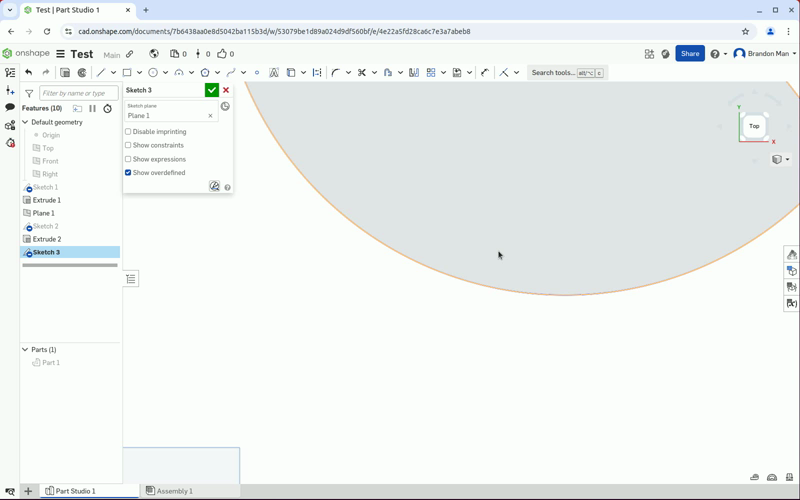
click(498, 250)
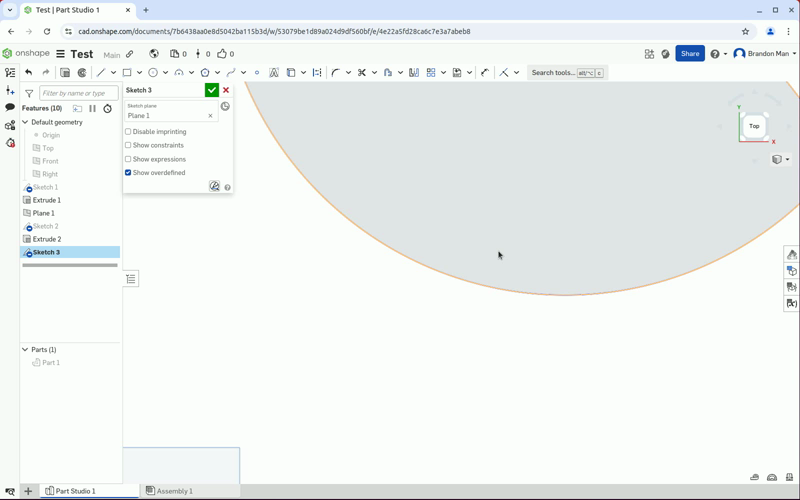
scroll(-6)
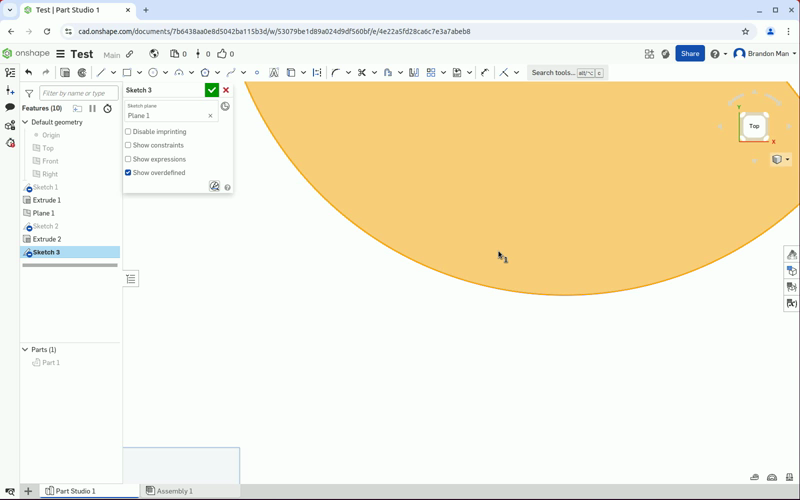
scroll(-6)
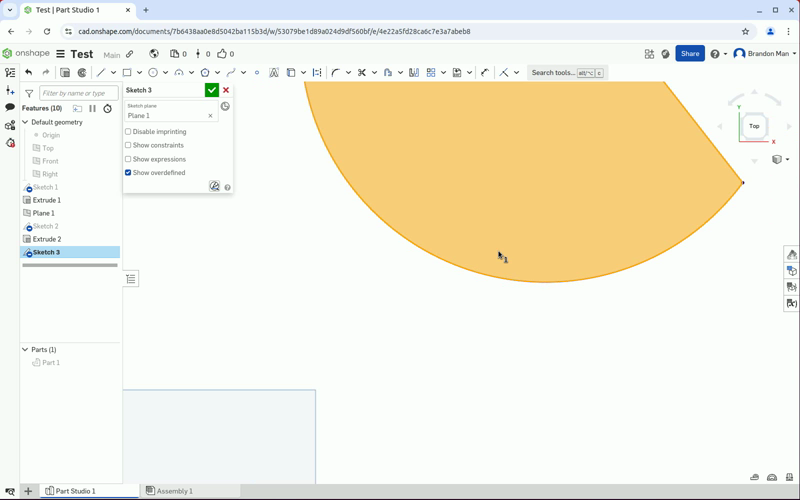
scroll(-6)
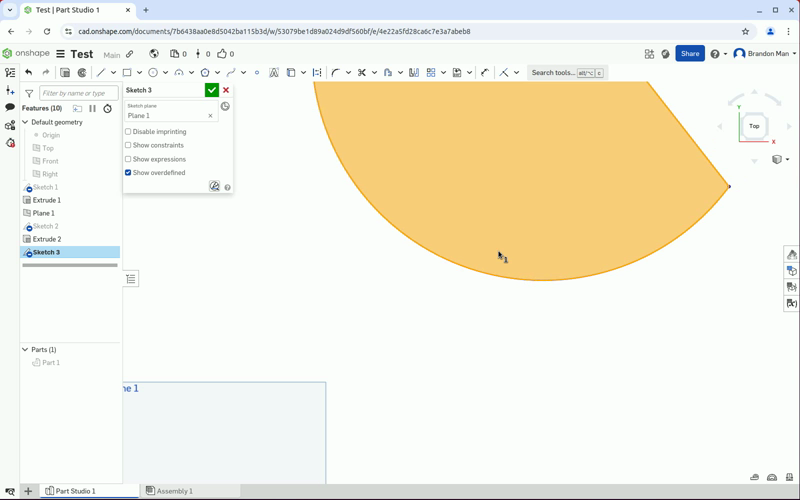
scroll(-6)
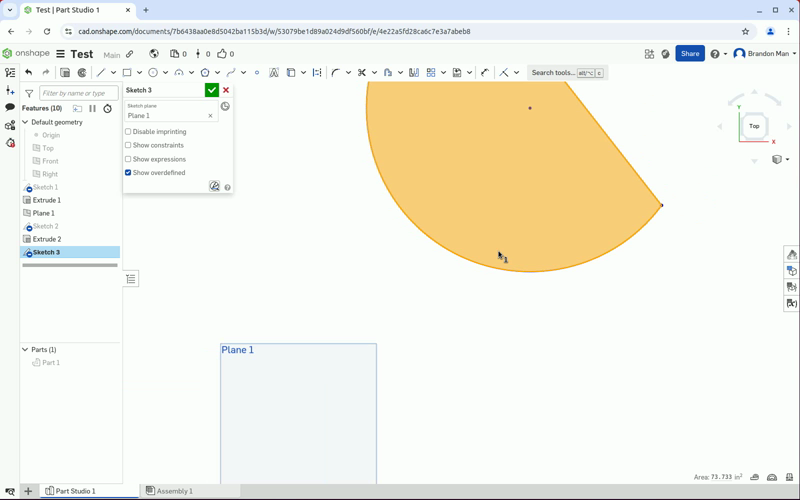
scroll(-6)
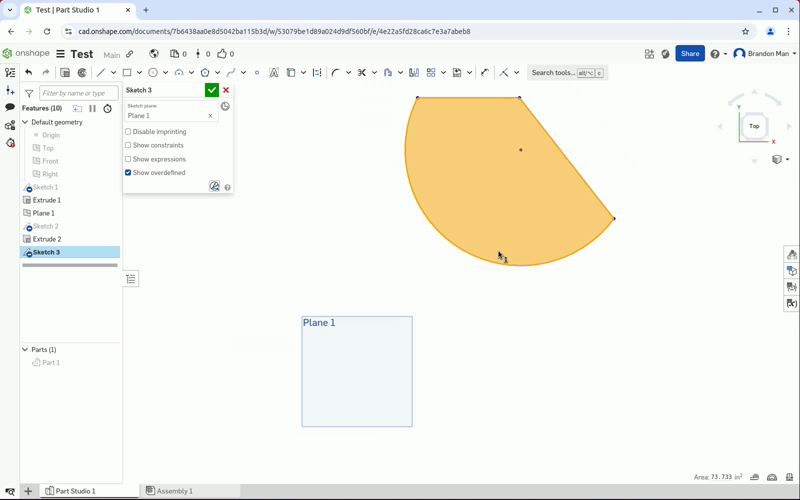
scroll(-6)
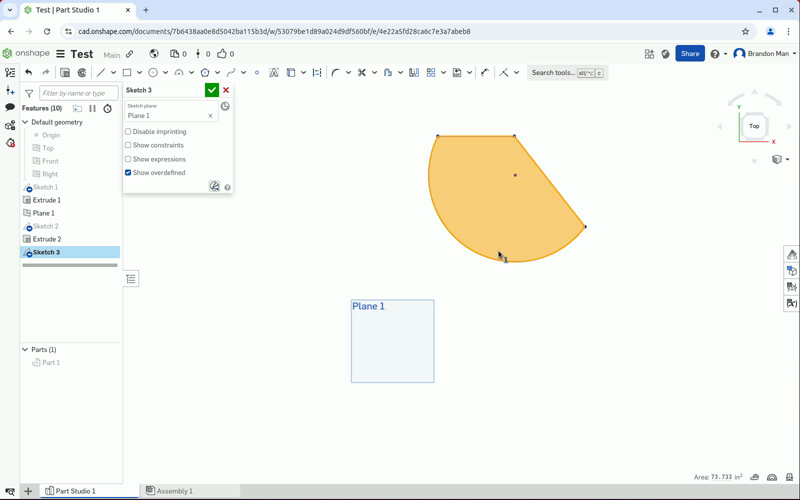
scroll(-6)
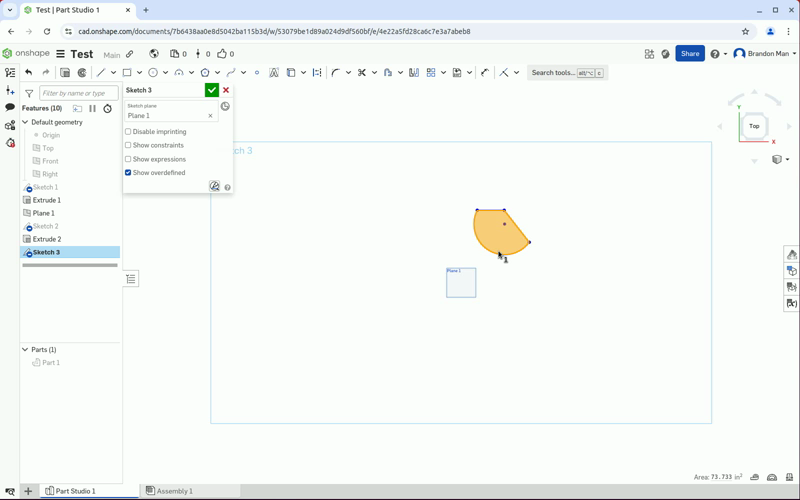
mouse_move(73, 352)
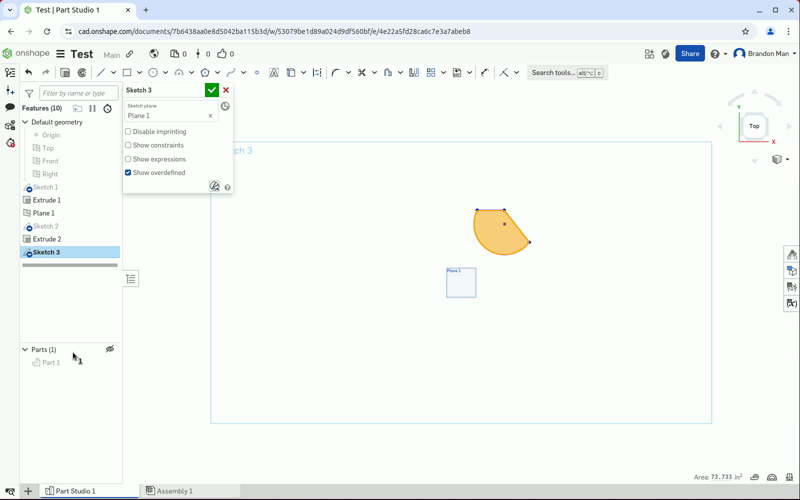
key(shift+y)
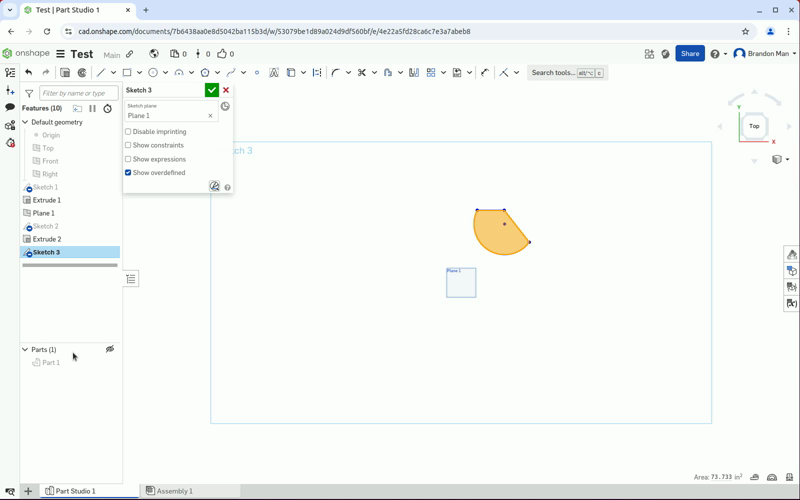
key(shift+e)
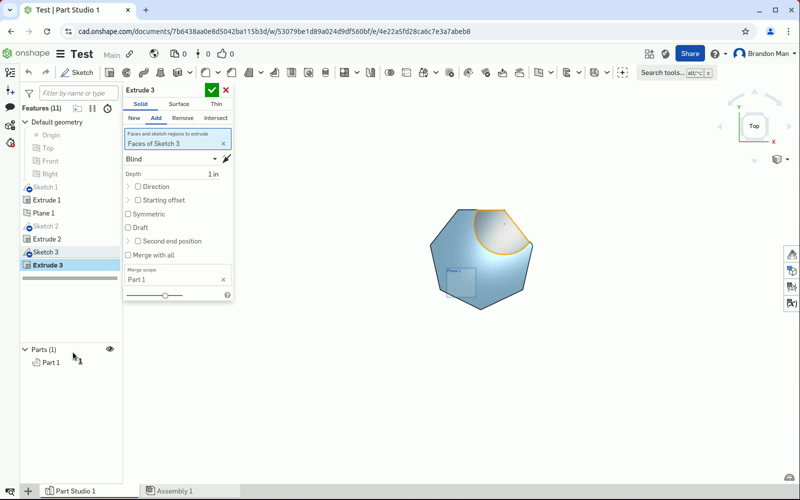
mouse_move(143, 106)
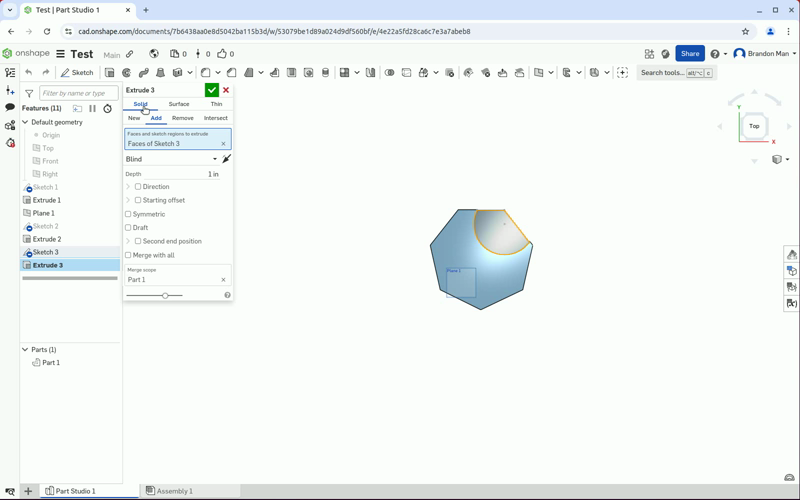
click(143, 106)
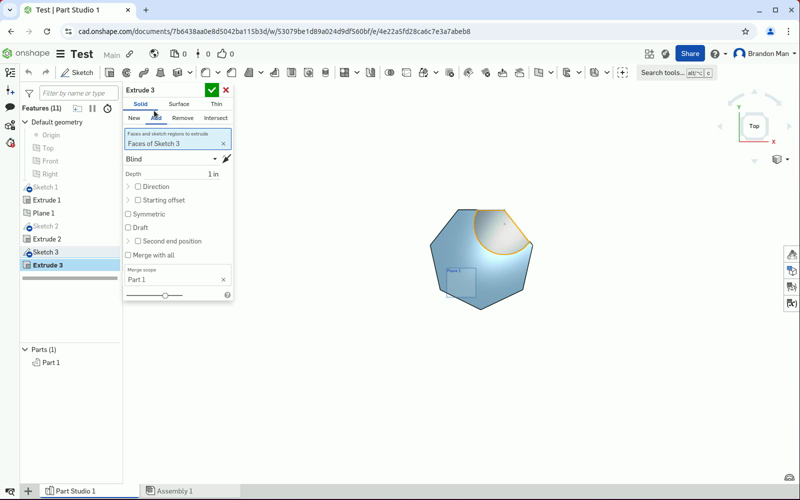
mouse_move(186, 120)
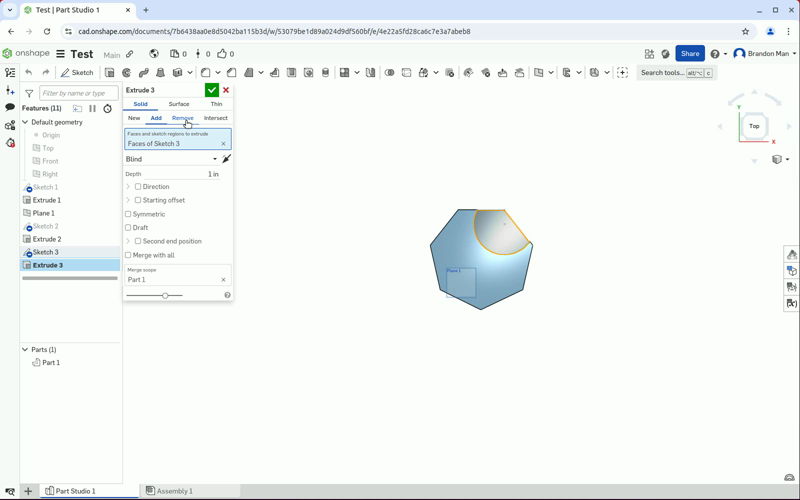
click(186, 120)
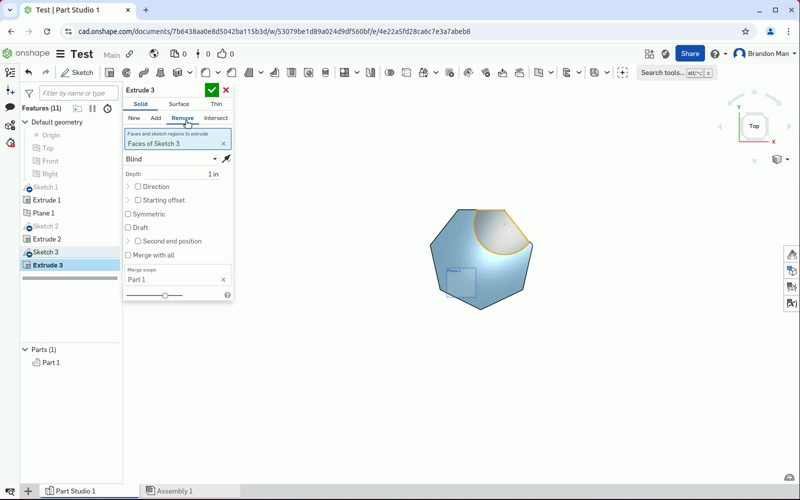
key(tab, 4)
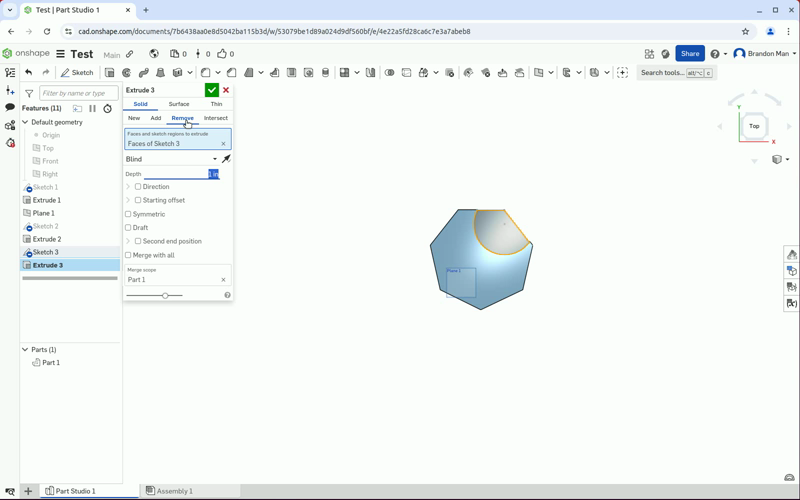
text(30.811)
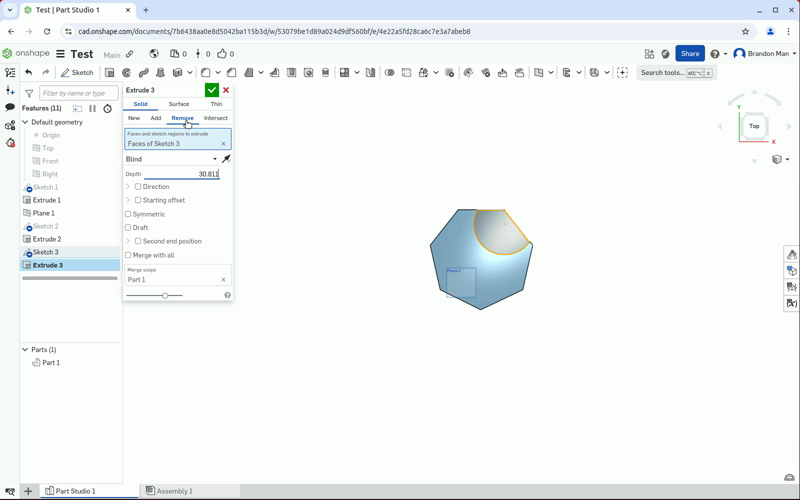
key(tab, 6)
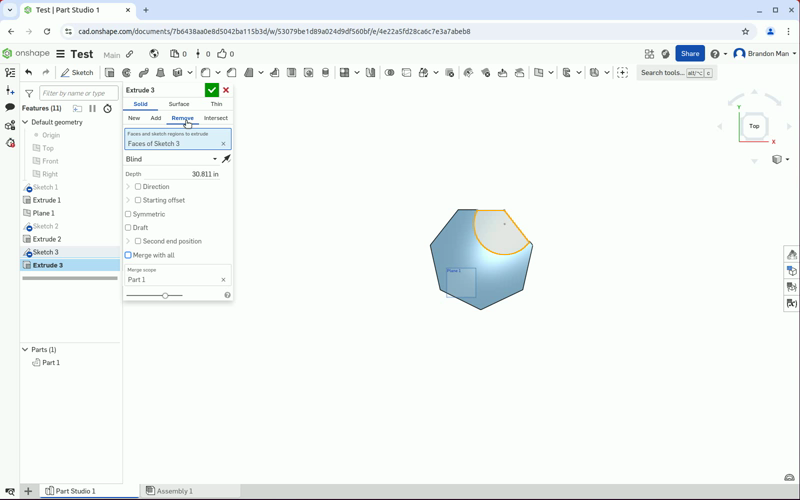
key(space)
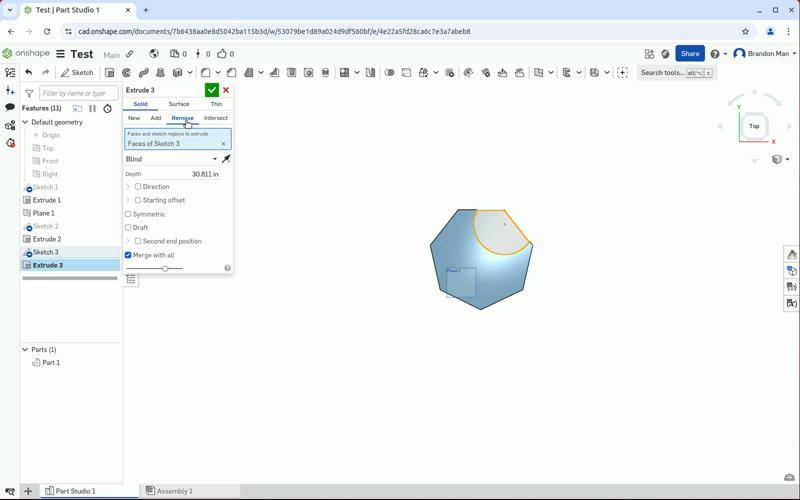
key(enter)
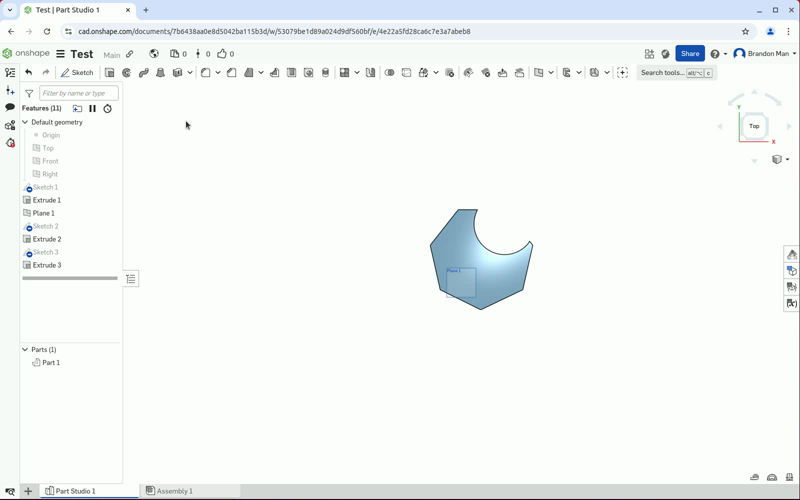
key(shift+h)
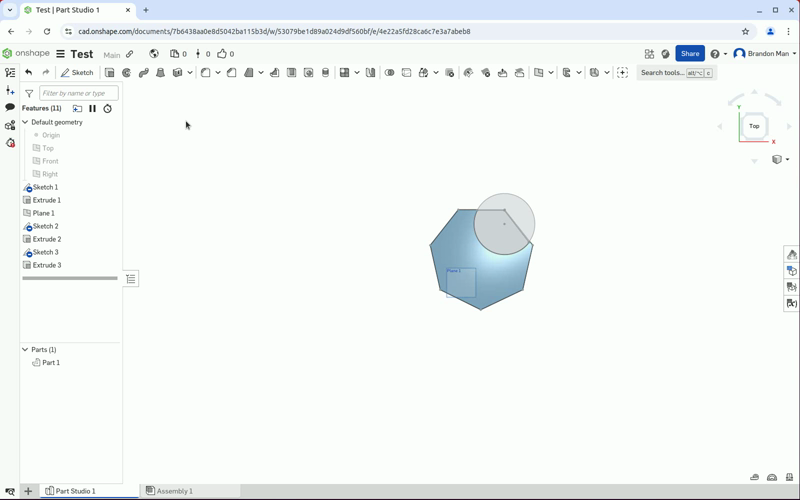
key(shift+h)
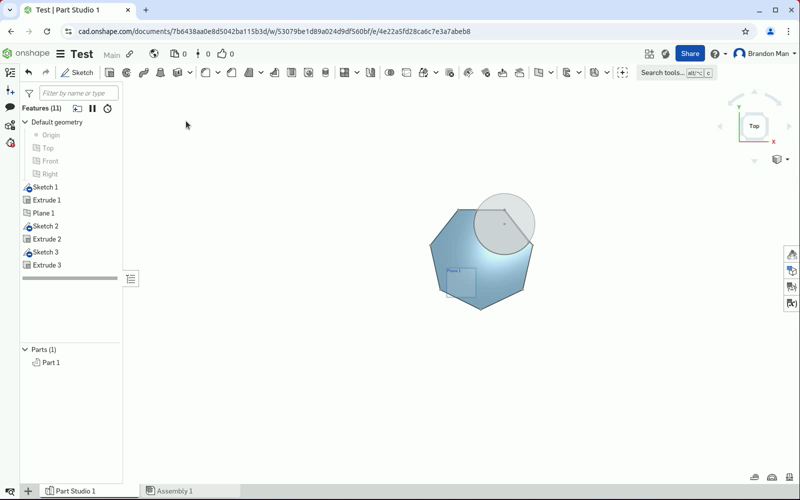
key(shift+7)
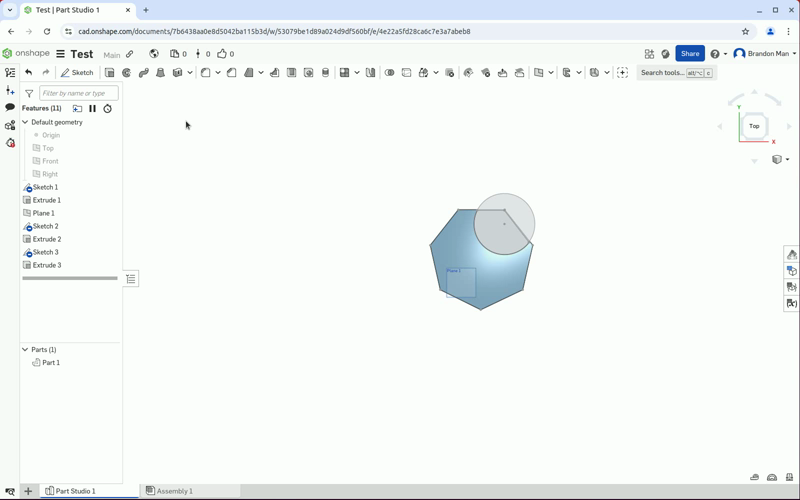
key(up, 3)
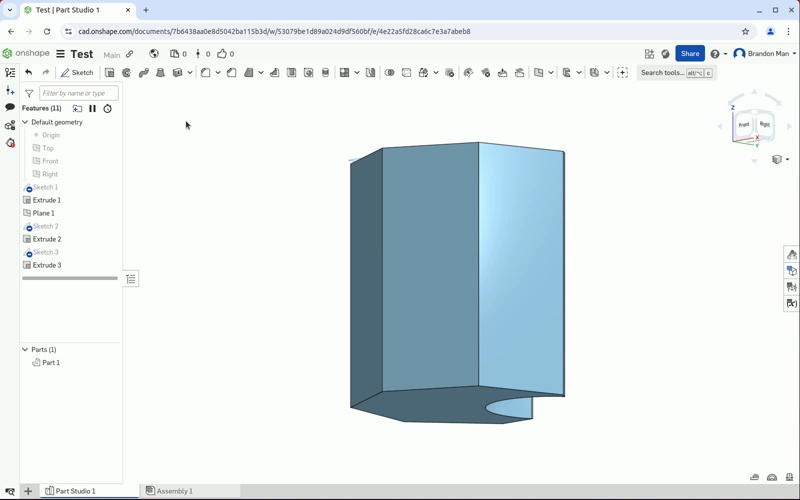
key(left, 3)
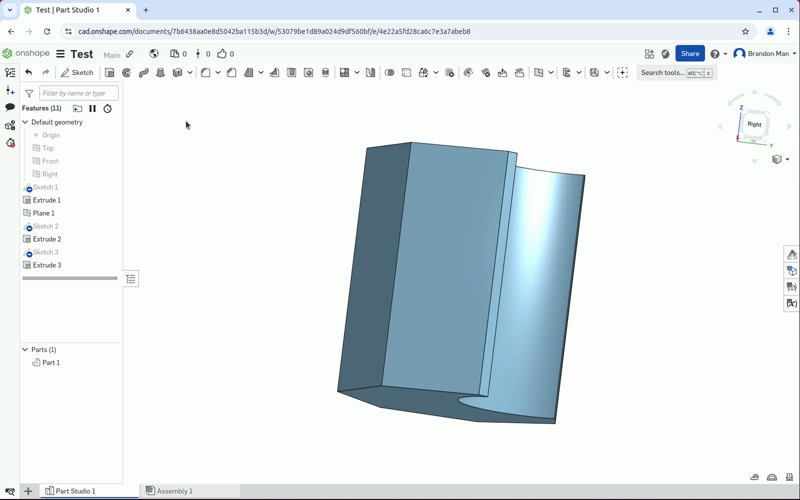
key(right, 3)
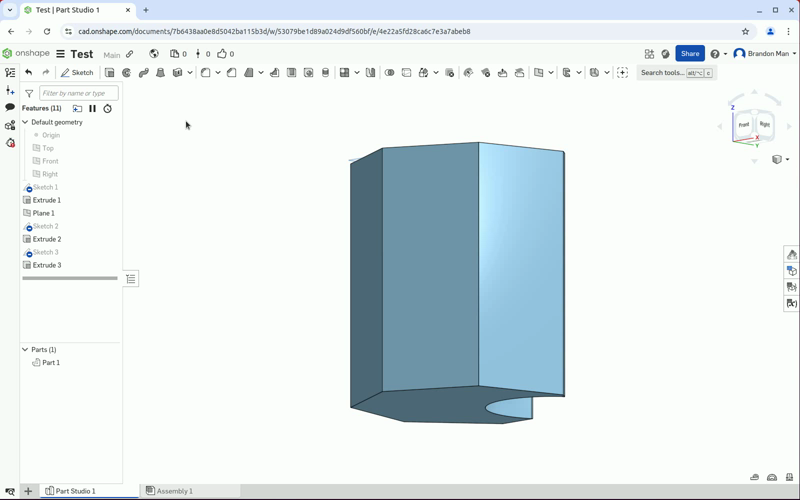
key(down, 3)
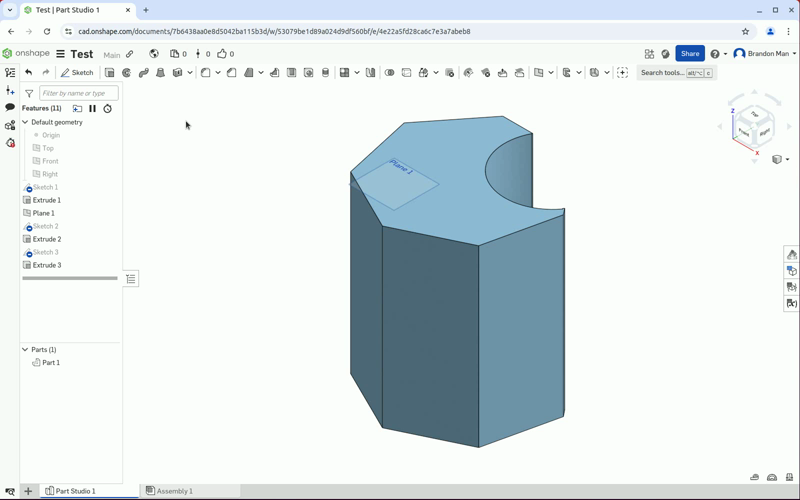
mouse_move(73, 189)
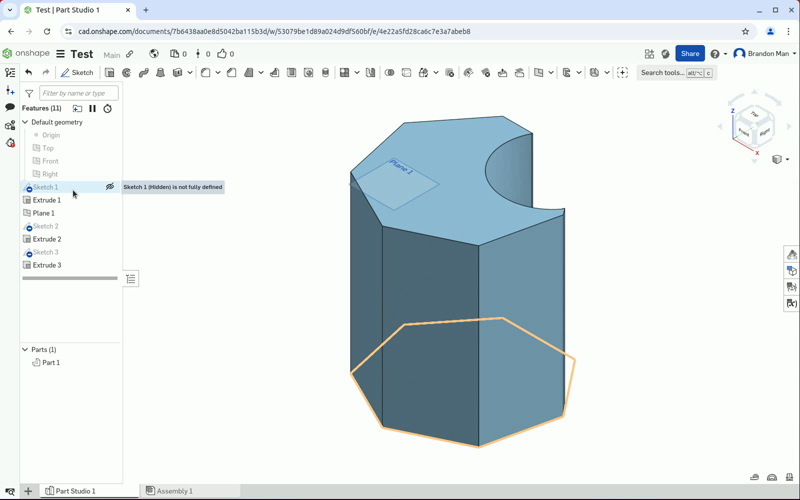
click(73, 189)